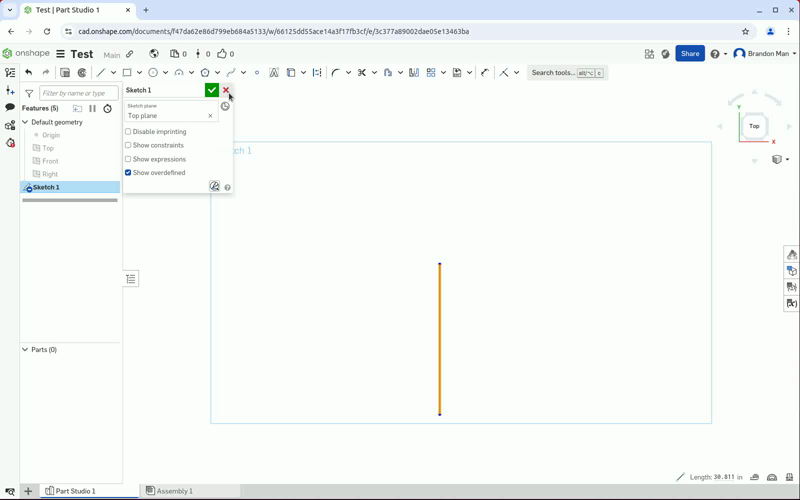
key(shift+h)
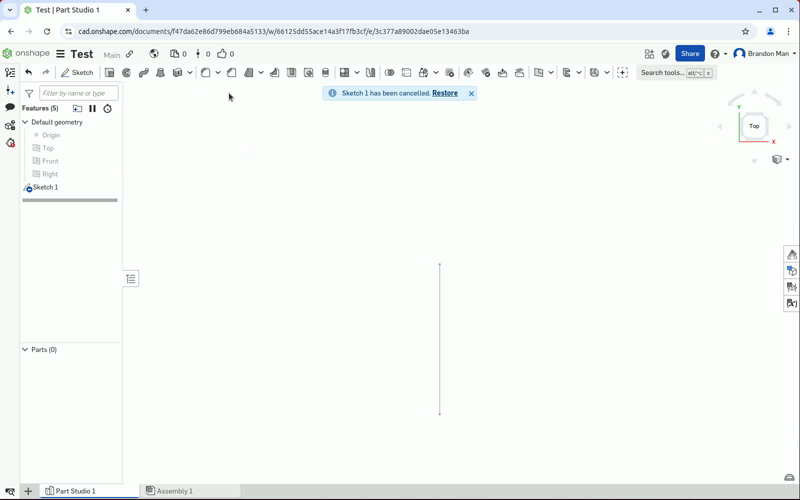
key(shift+s)
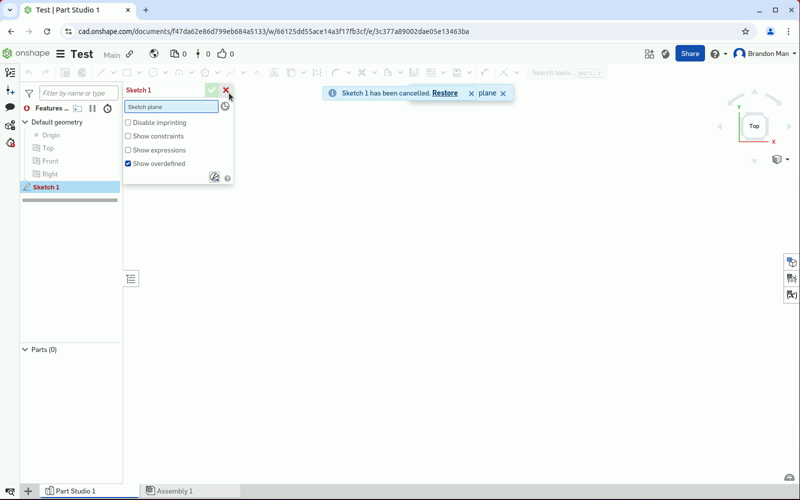
mouse_move(73, 150)
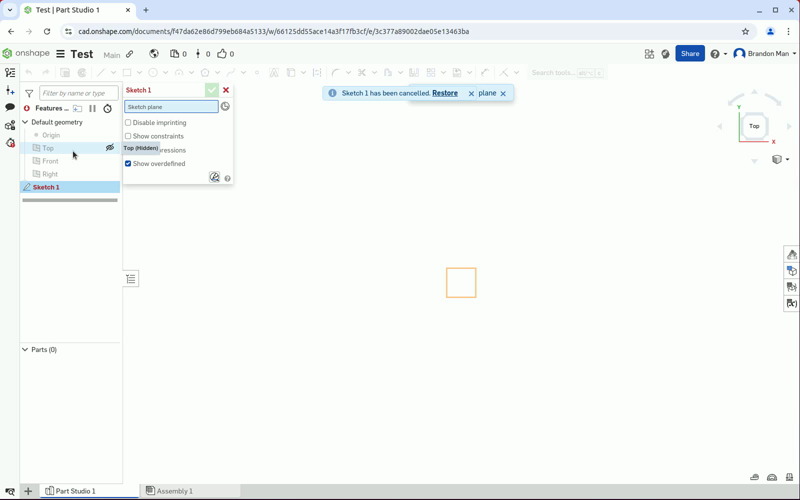
click(73, 150)
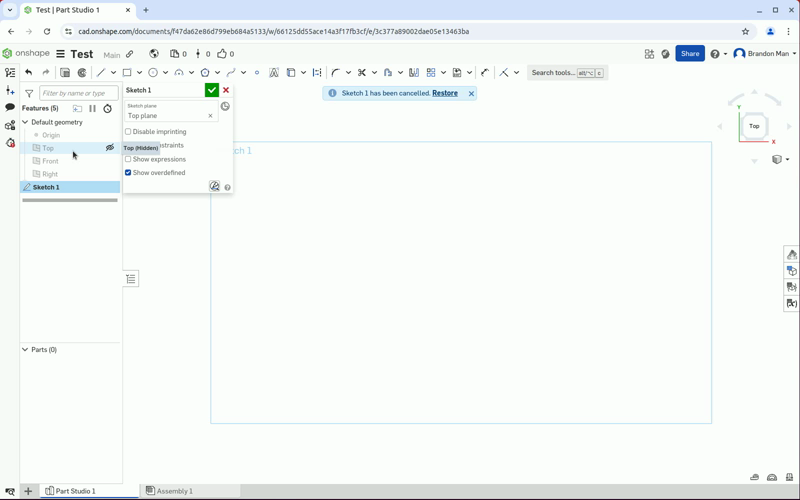
mouse_move(73, 352)
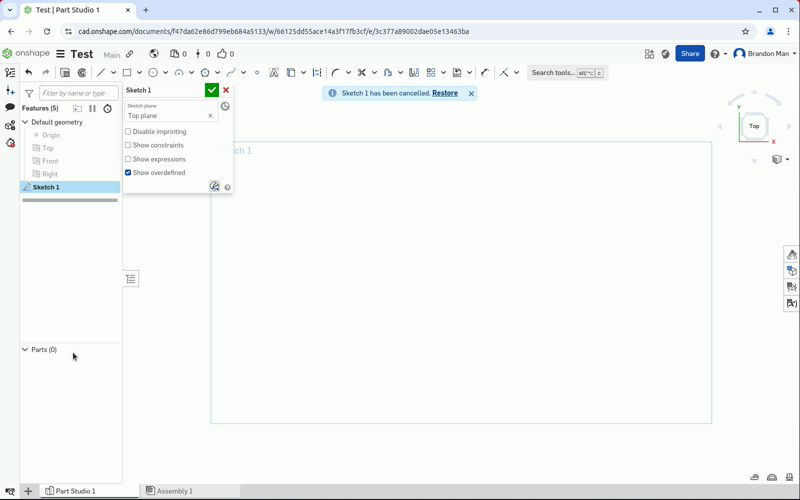
key(y)
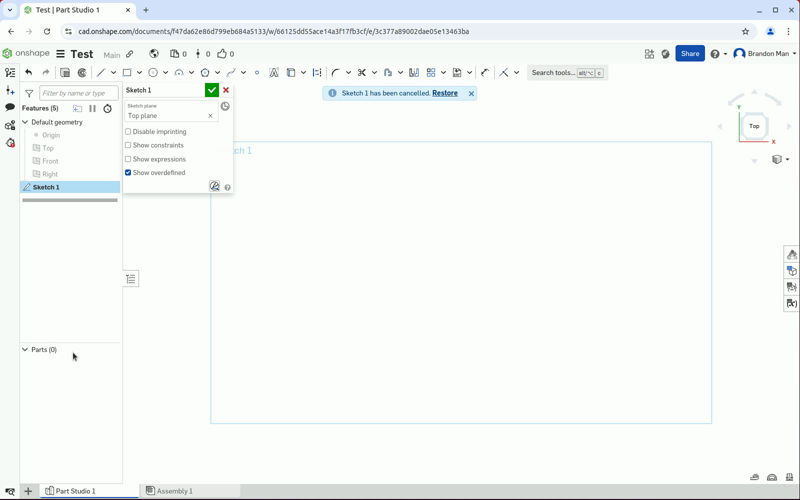
key(c)
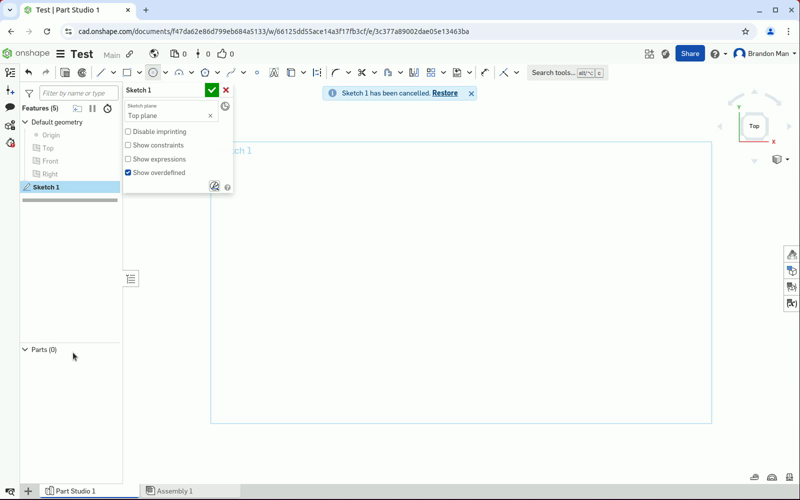
key_down(shift)
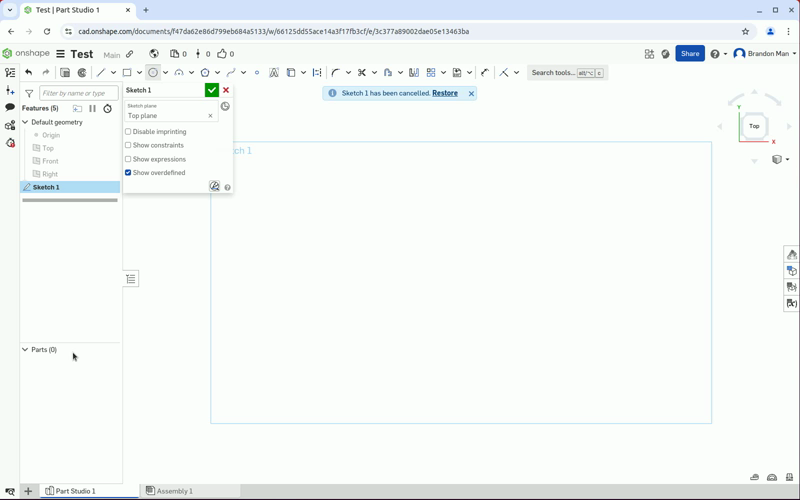
mouse_move(461, 282)
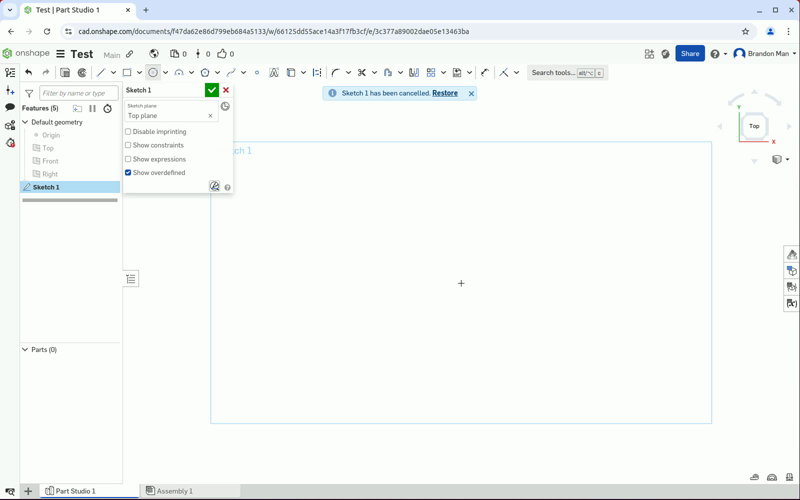
click(461, 282)
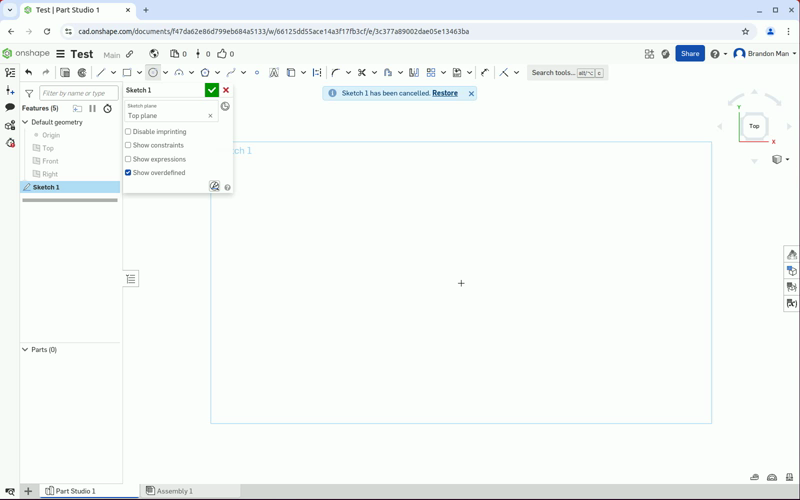
key_up(shift)
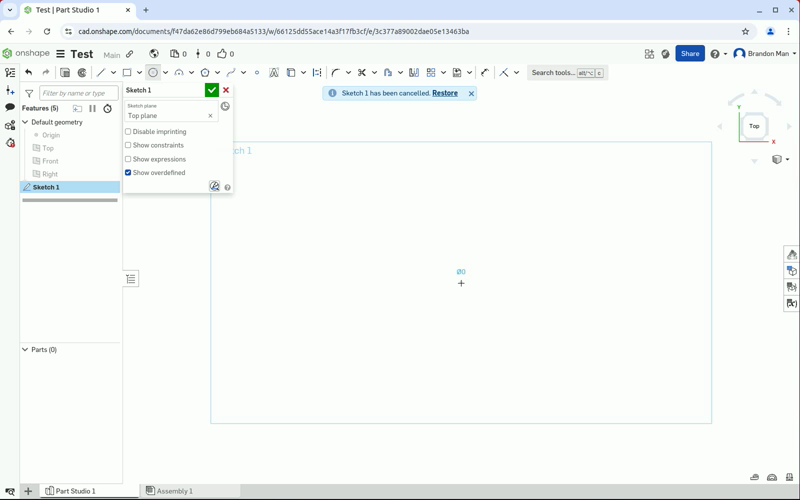
mouse_move(574, 282)
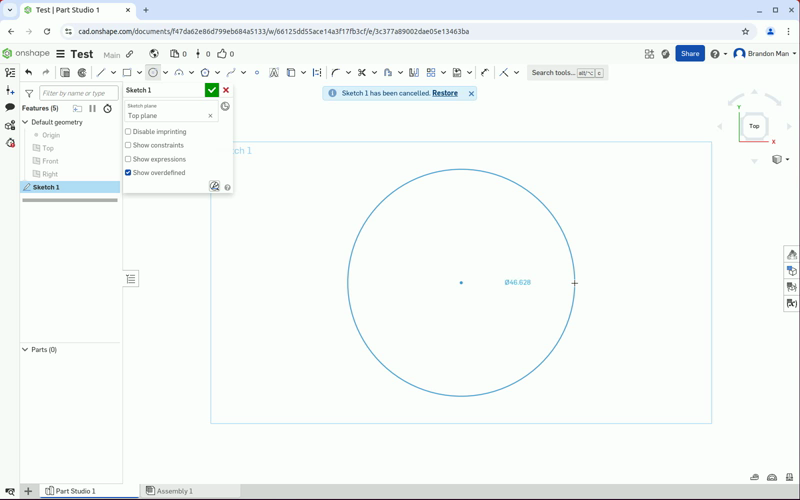
click(574, 282)
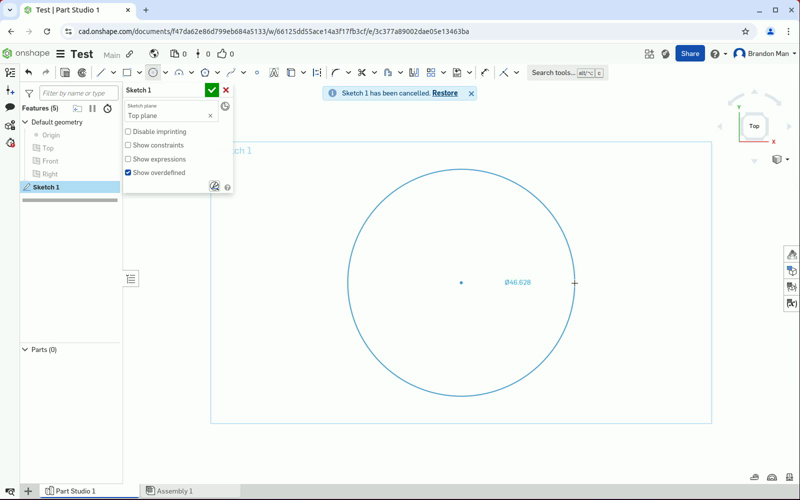
key(esc)
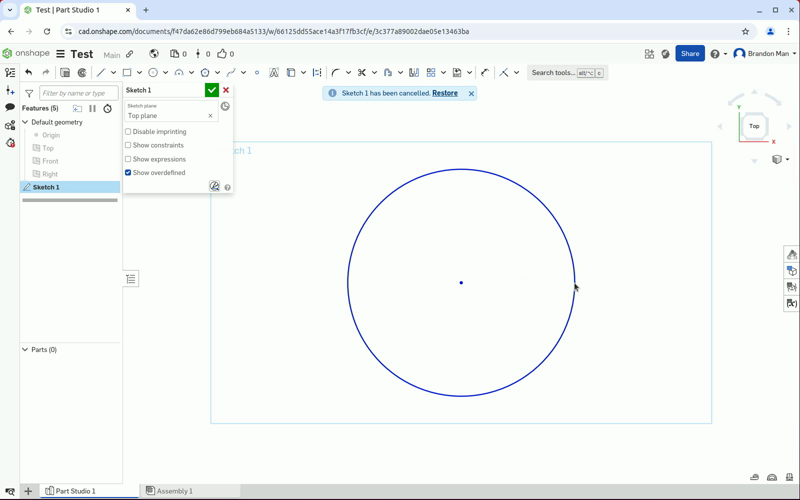
key(l)
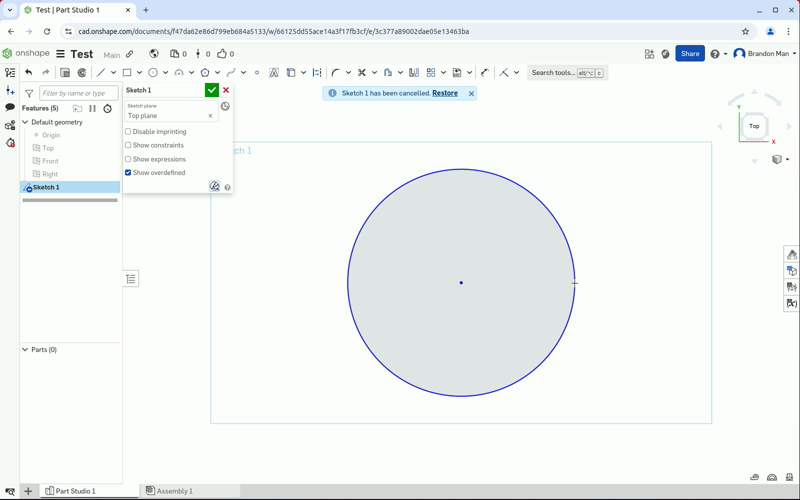
key_down(shift)
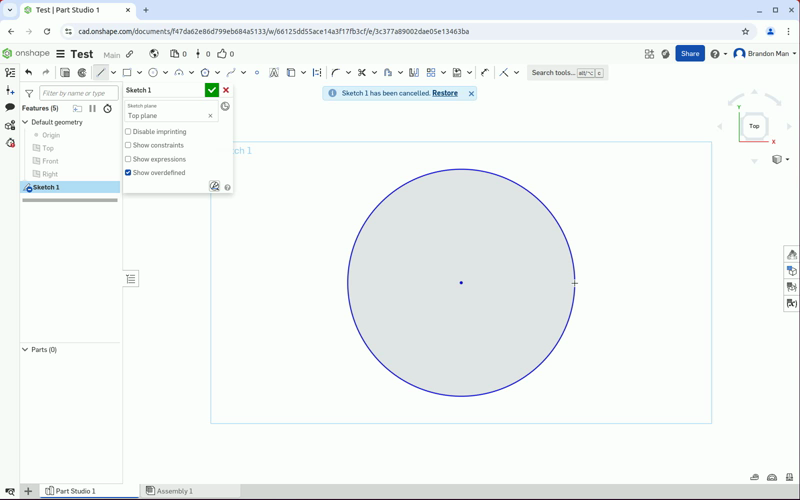
mouse_move(392, 327)
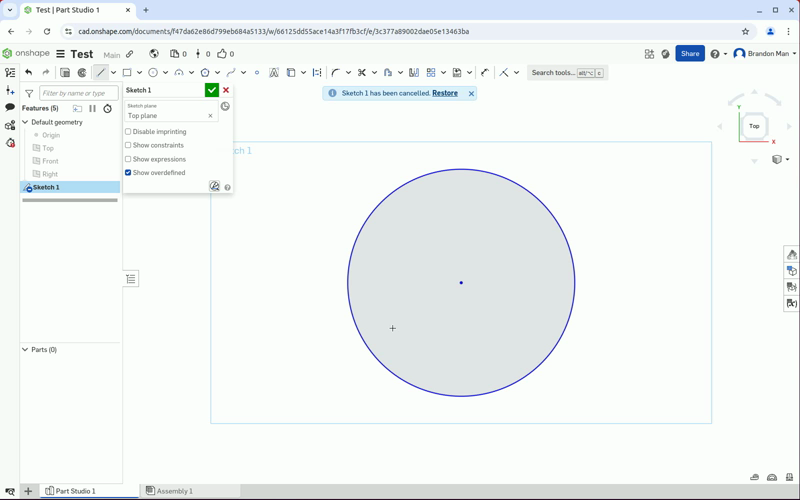
click(392, 327)
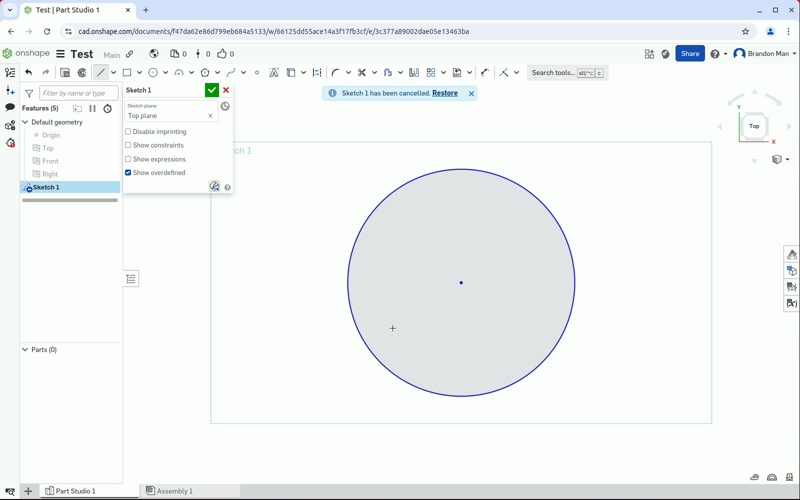
key_up(shift)
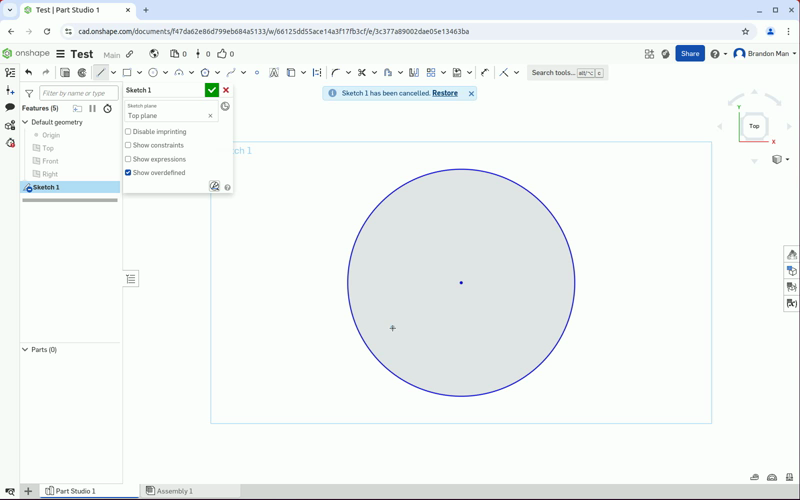
key_down(shift)
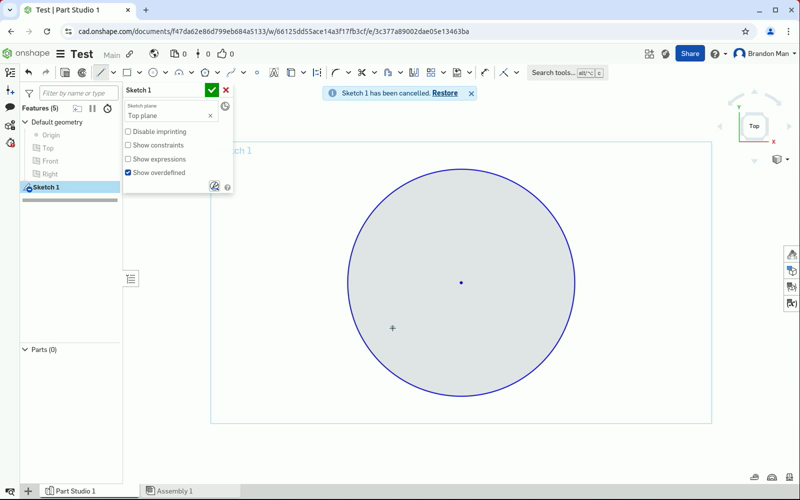
mouse_move(422, 327)
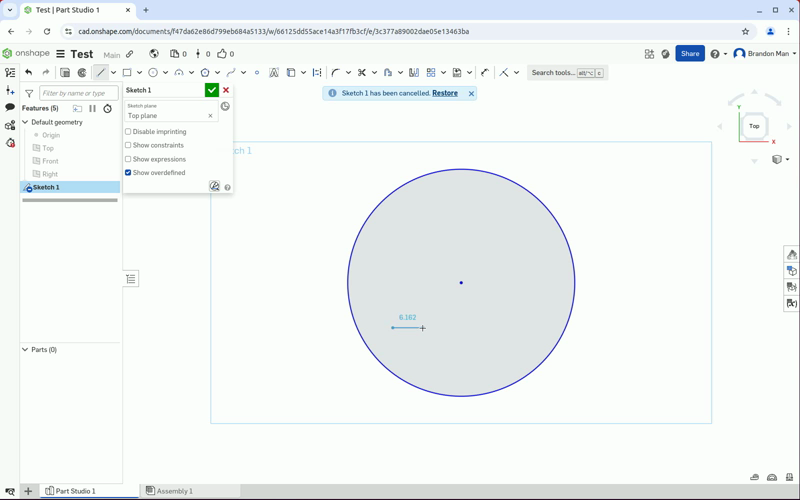
mouse_move(416, 348)
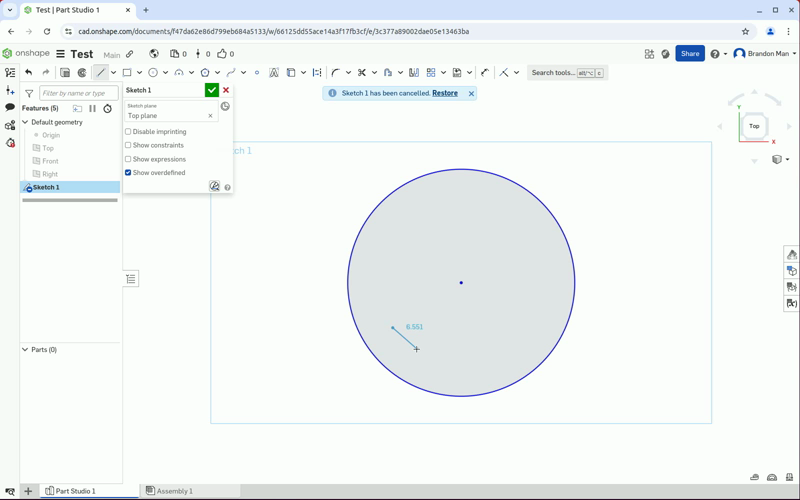
click(416, 348)
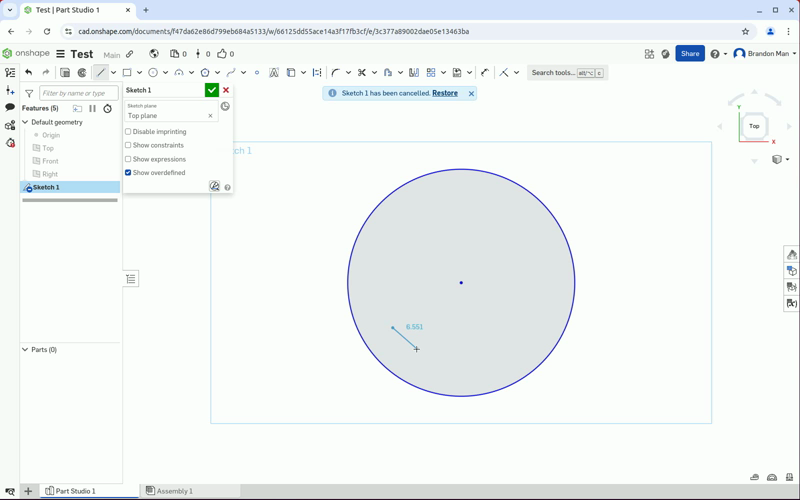
key_up(shift)
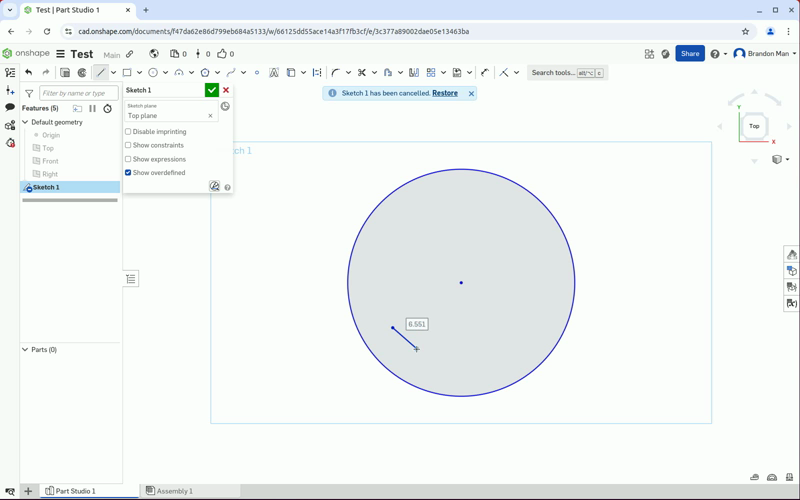
key_down(shift)
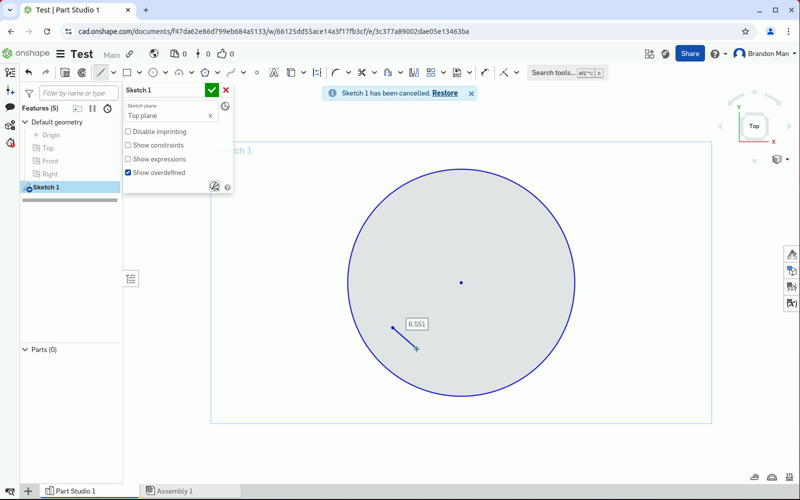
mouse_move(461, 304)
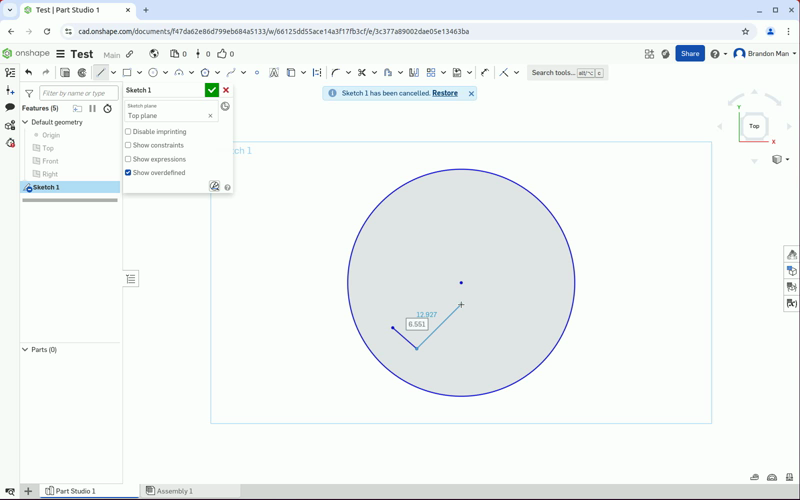
click(461, 304)
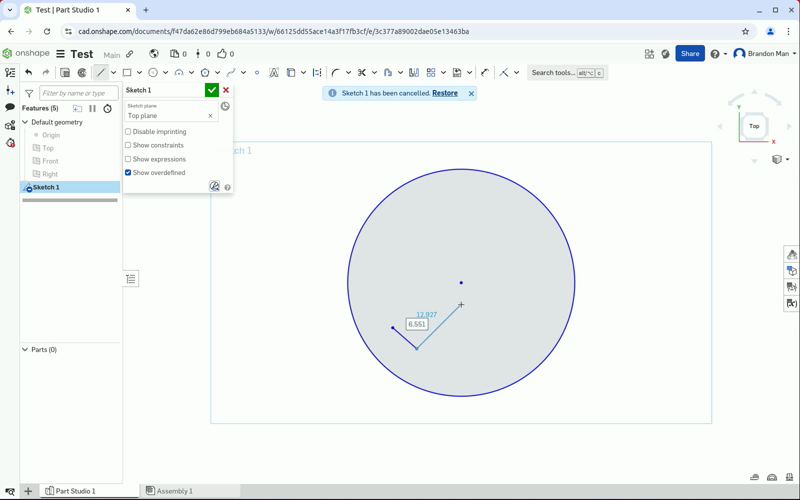
key_up(shift)
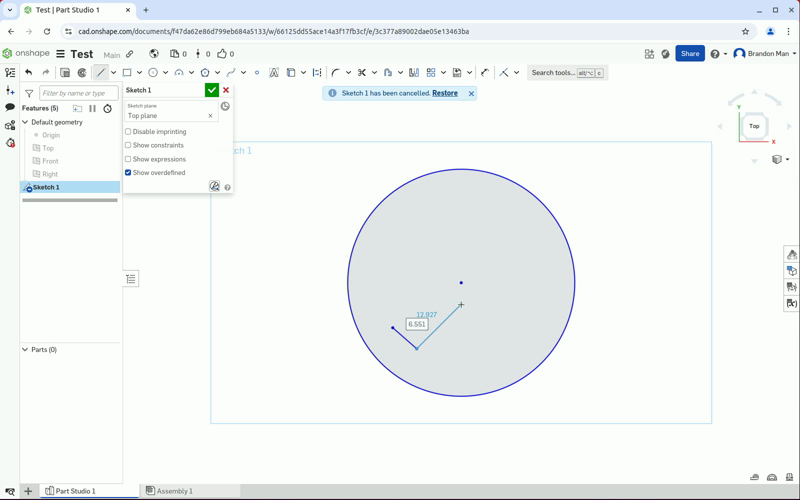
key_down(shift)
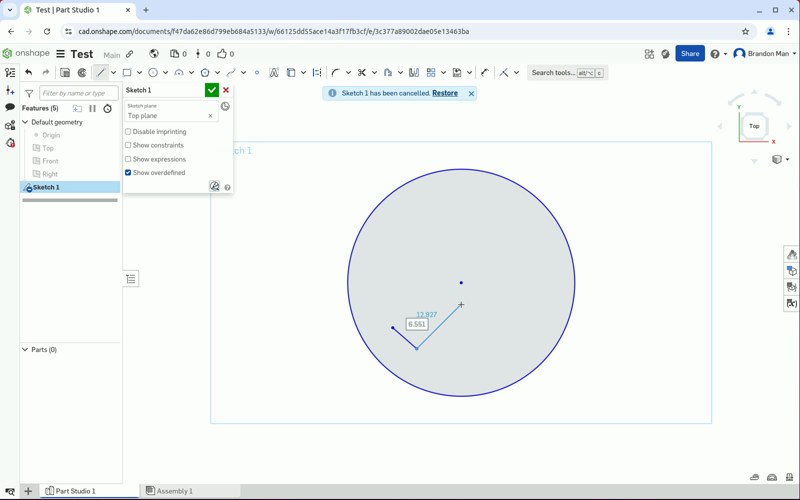
mouse_move(503, 348)
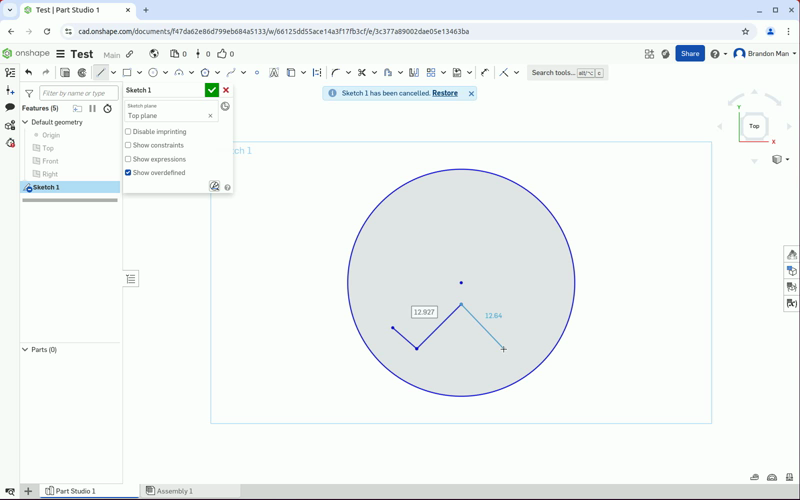
click(503, 348)
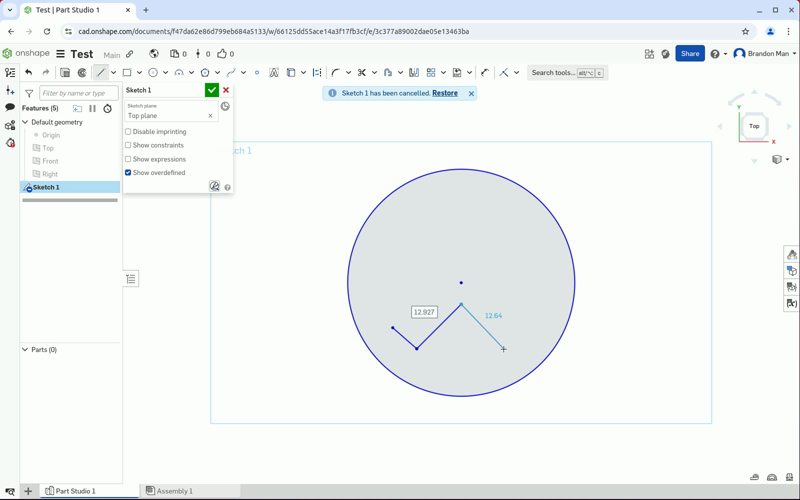
key_up(shift)
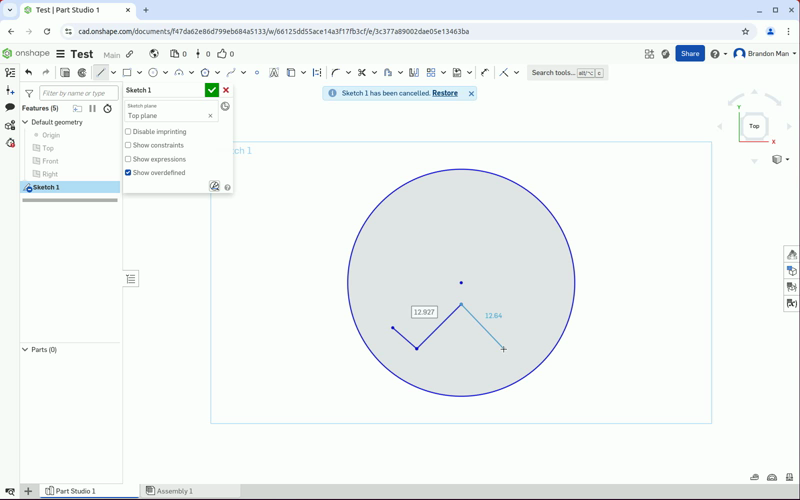
key_down(shift)
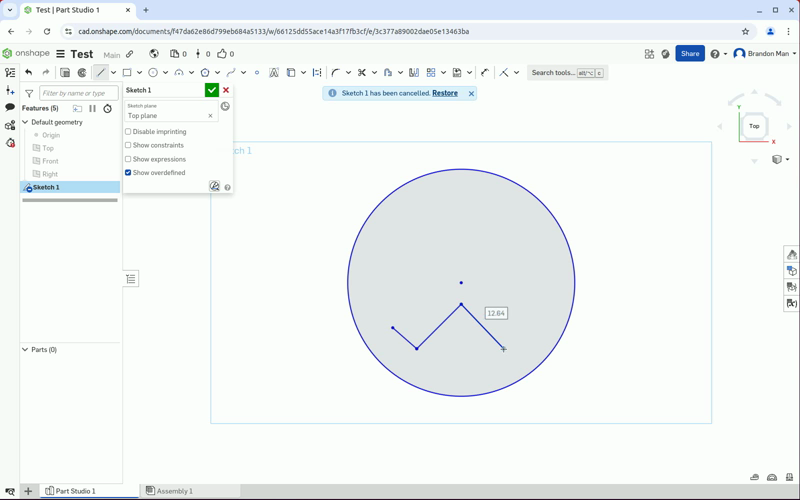
mouse_move(533, 348)
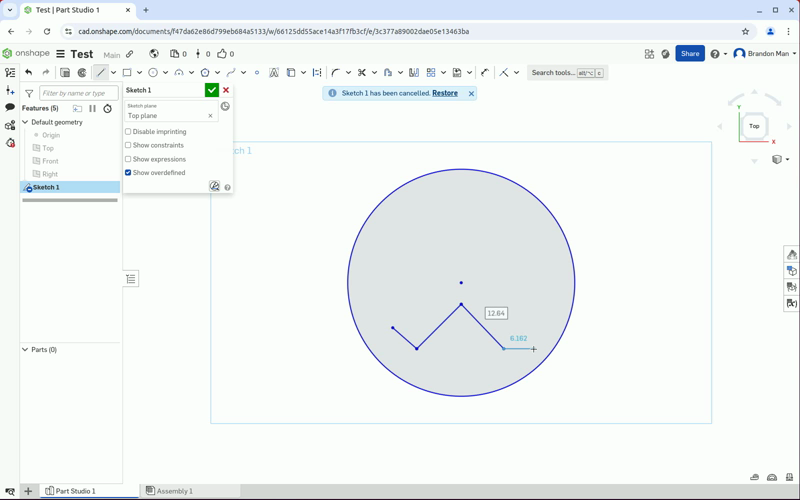
mouse_move(527, 327)
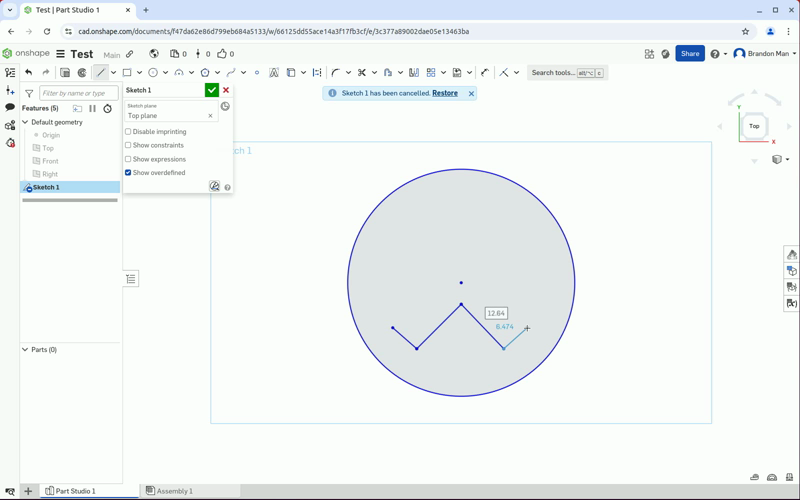
click(527, 327)
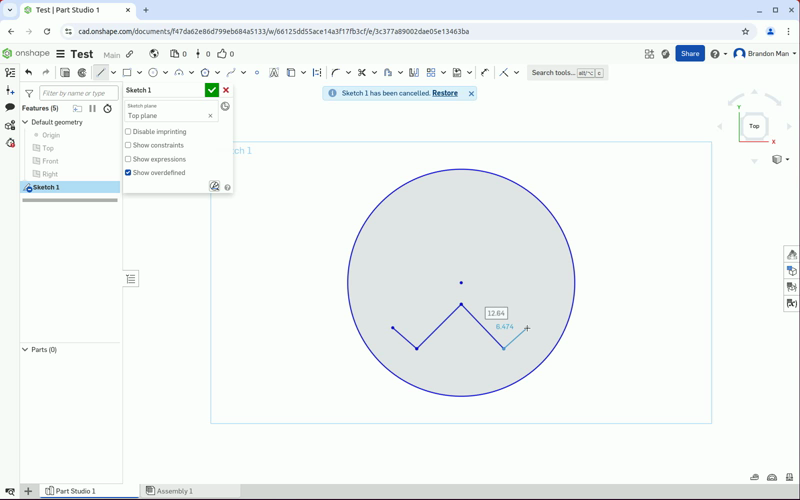
key_up(shift)
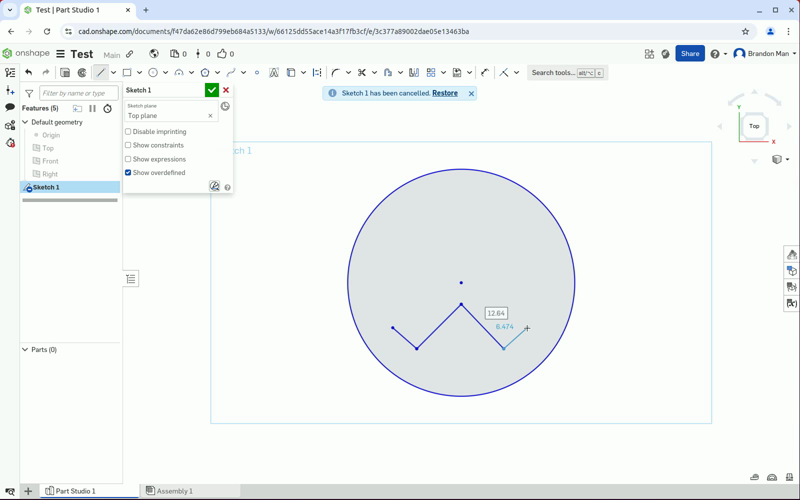
key_down(shift)
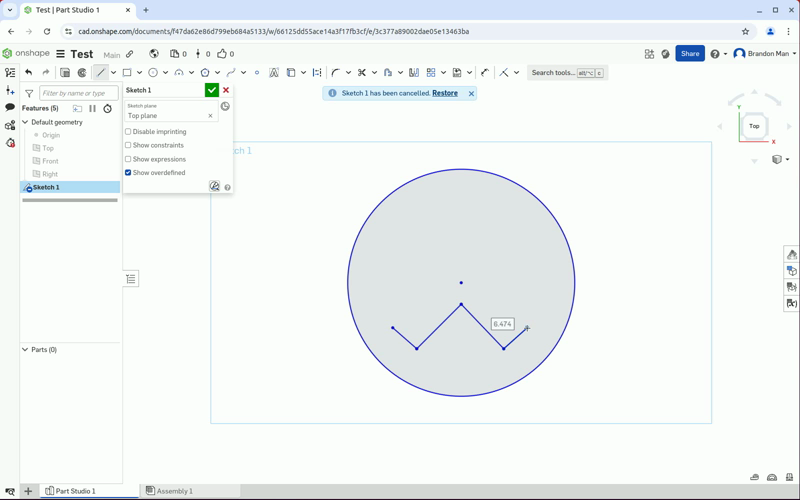
mouse_move(482, 282)
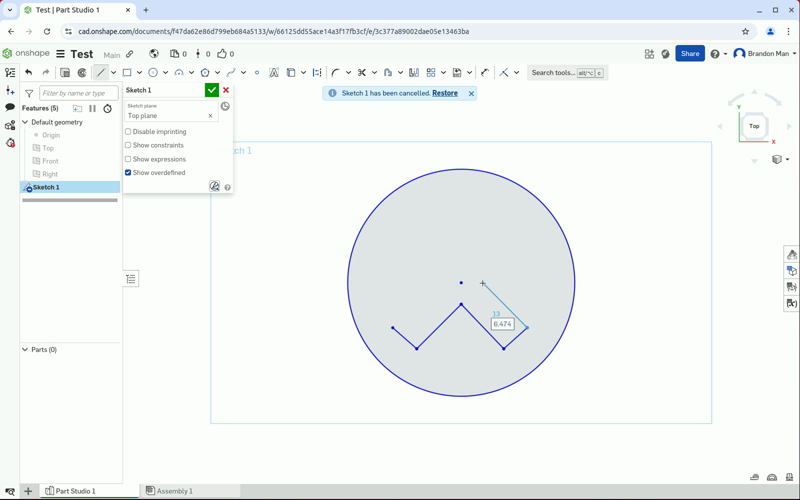
click(482, 282)
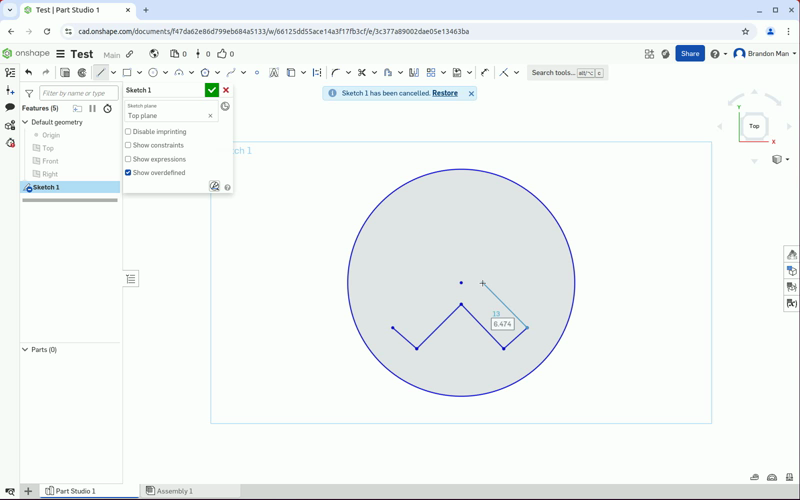
key_up(shift)
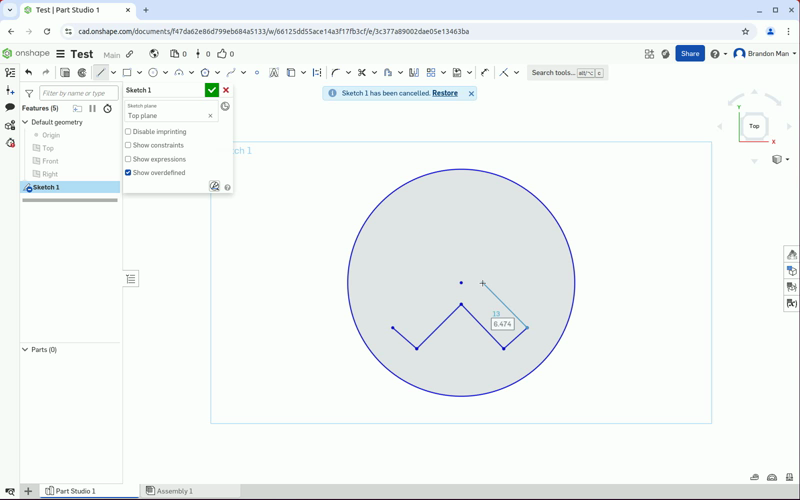
key_down(shift)
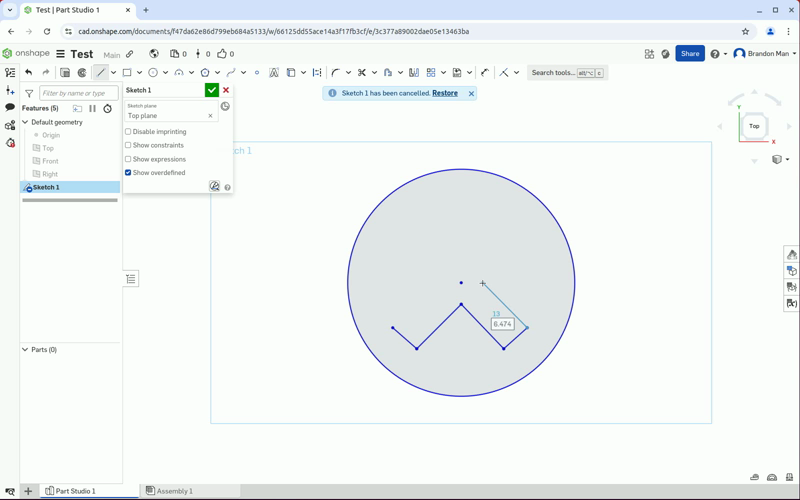
mouse_move(527, 238)
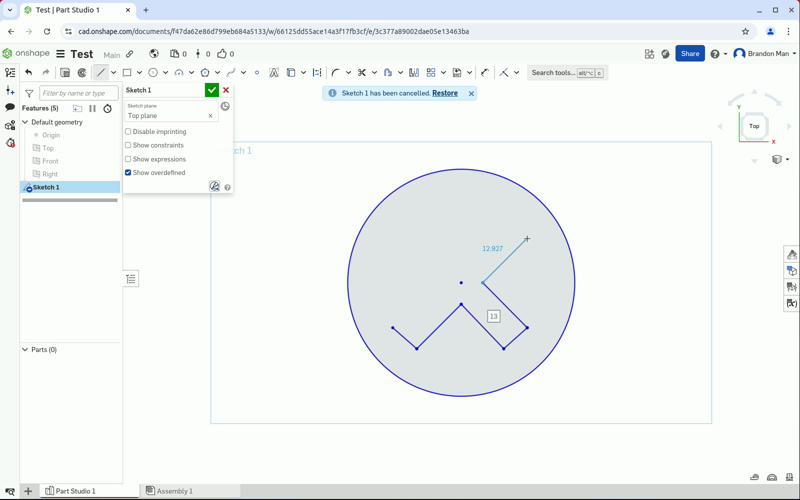
click(527, 238)
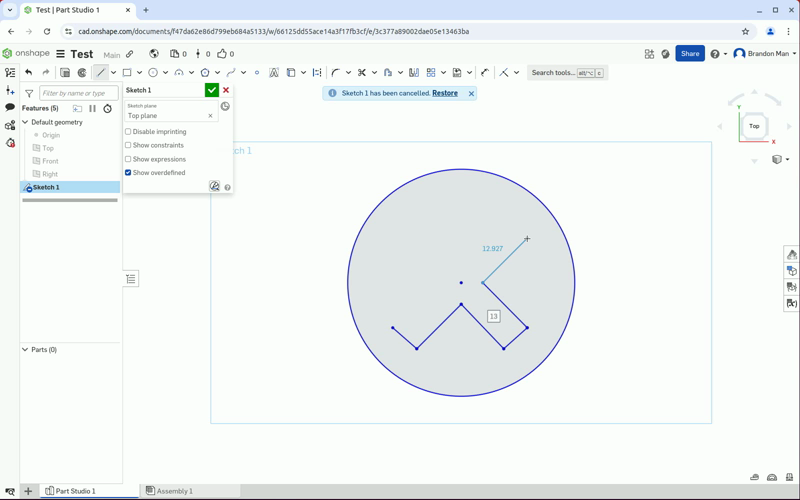
key_up(shift)
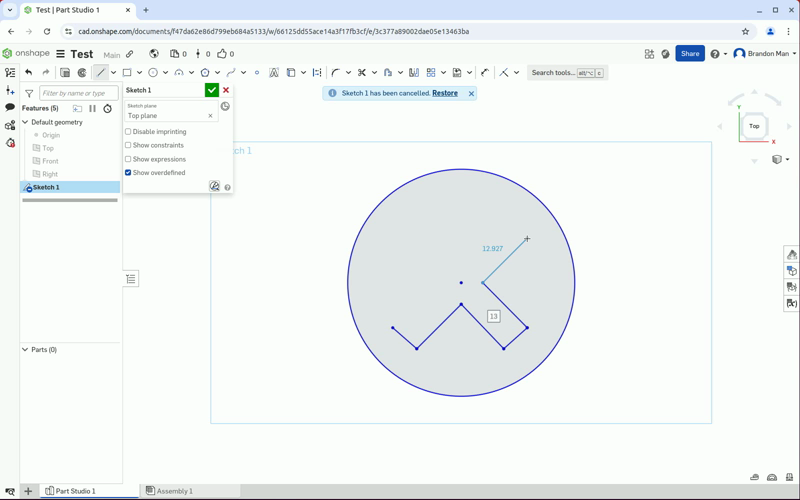
key_down(shift)
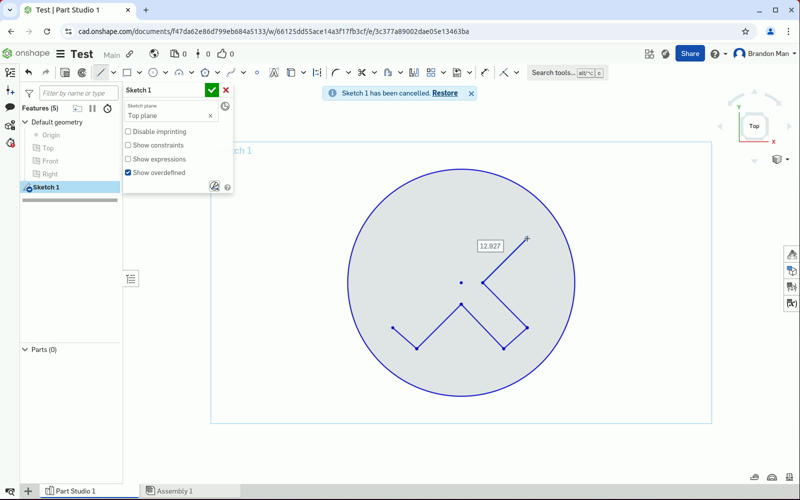
mouse_move(557, 238)
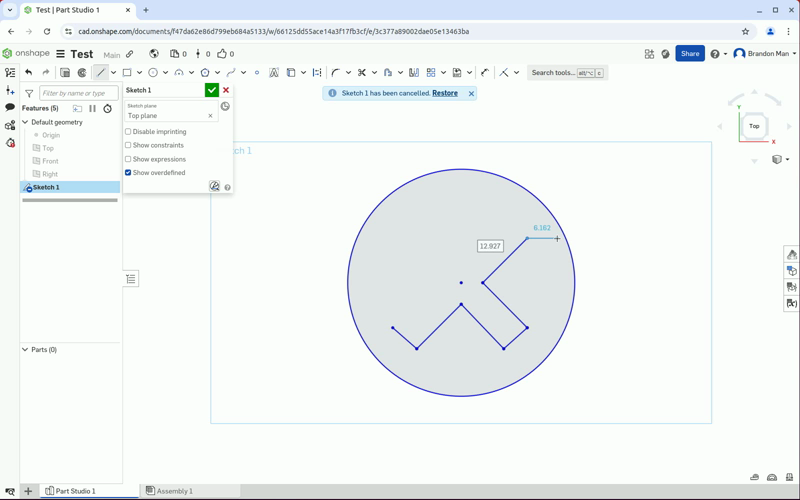
mouse_move(503, 216)
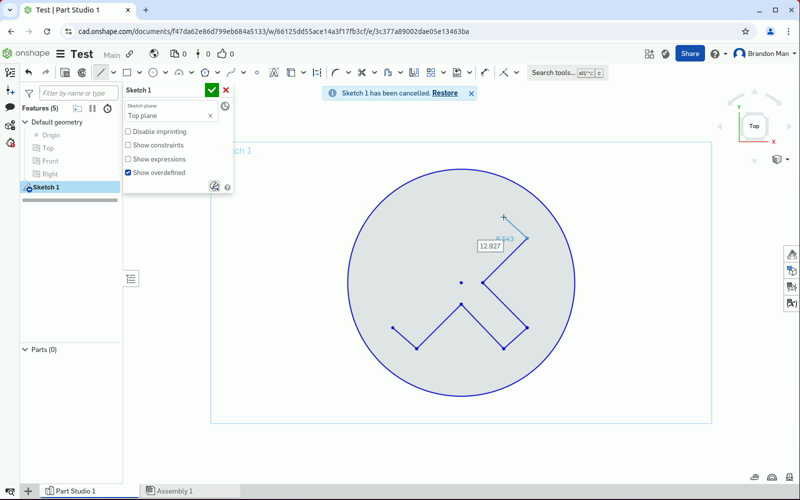
click(503, 216)
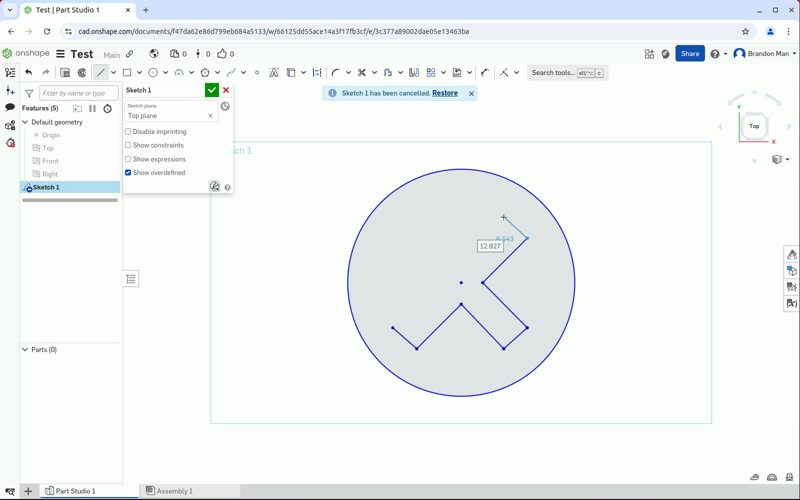
key_up(shift)
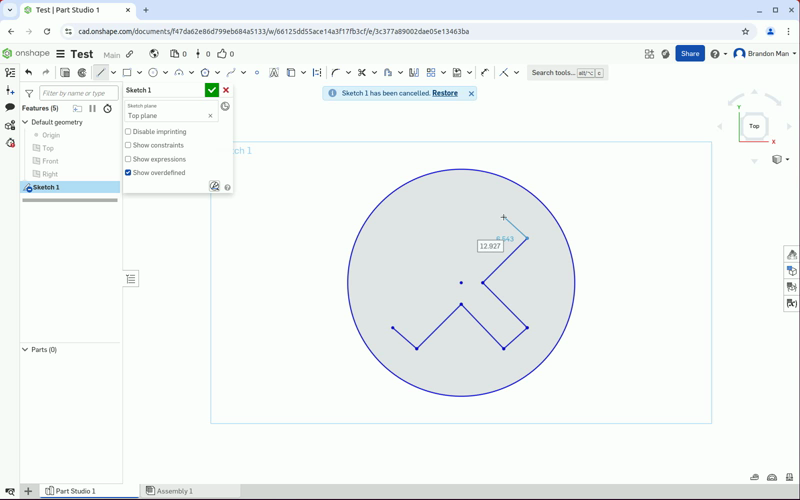
key_down(shift)
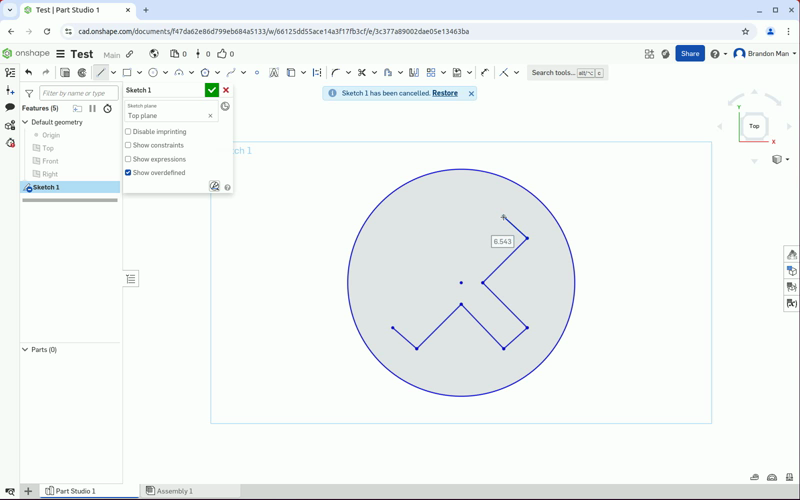
mouse_move(461, 261)
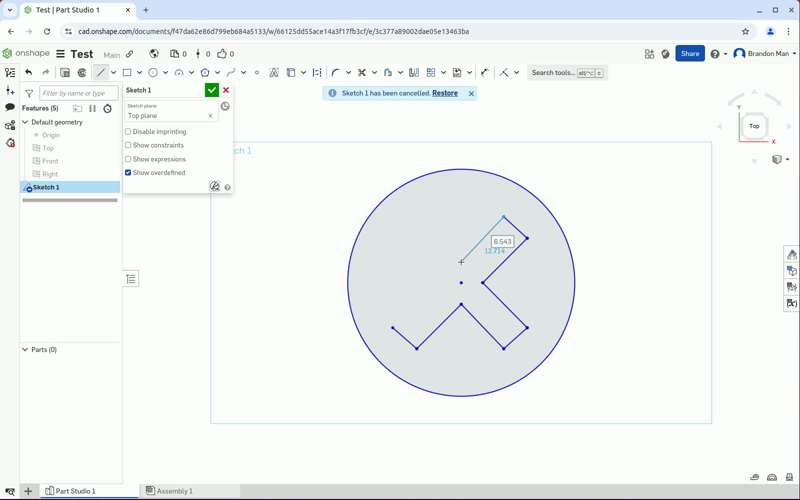
click(461, 261)
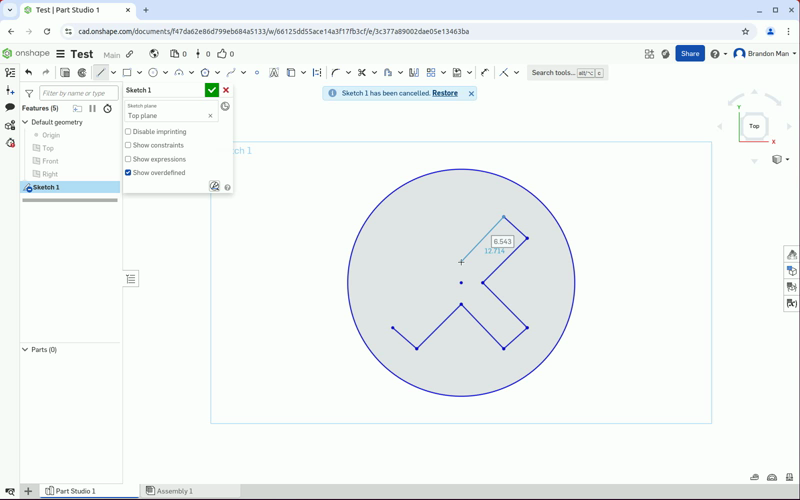
key_up(shift)
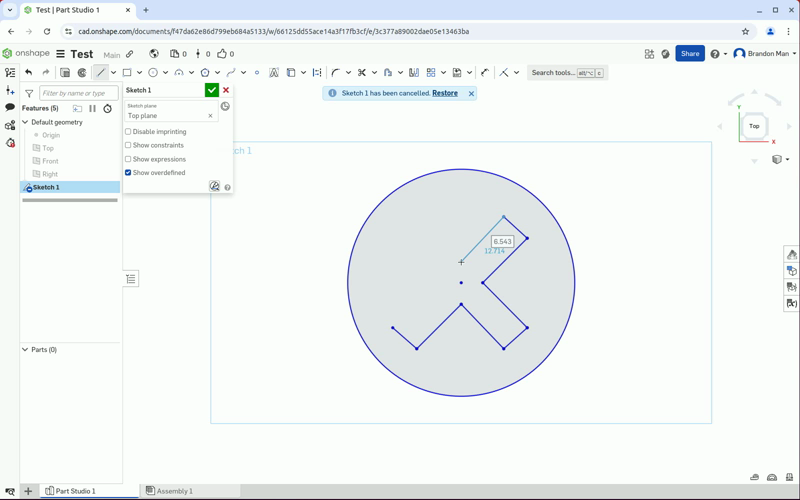
key_down(shift)
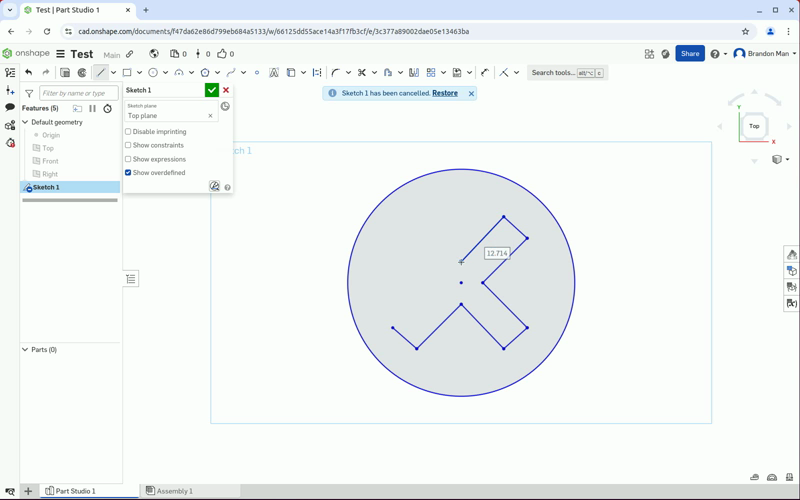
mouse_move(416, 216)
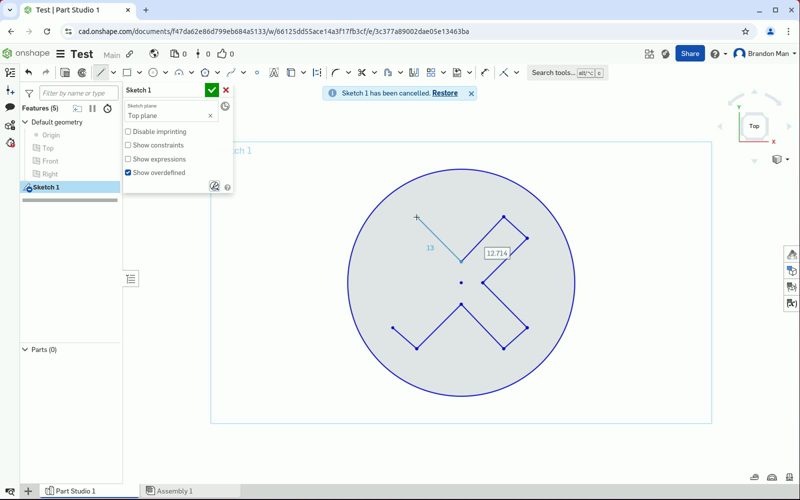
click(416, 216)
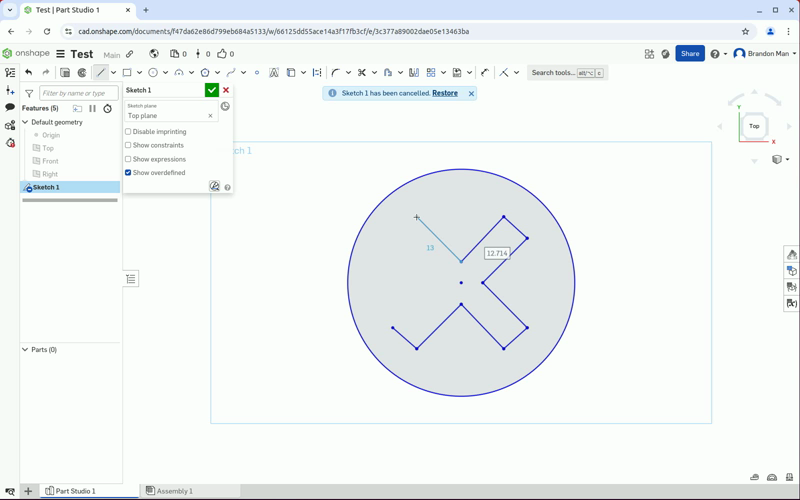
key_up(shift)
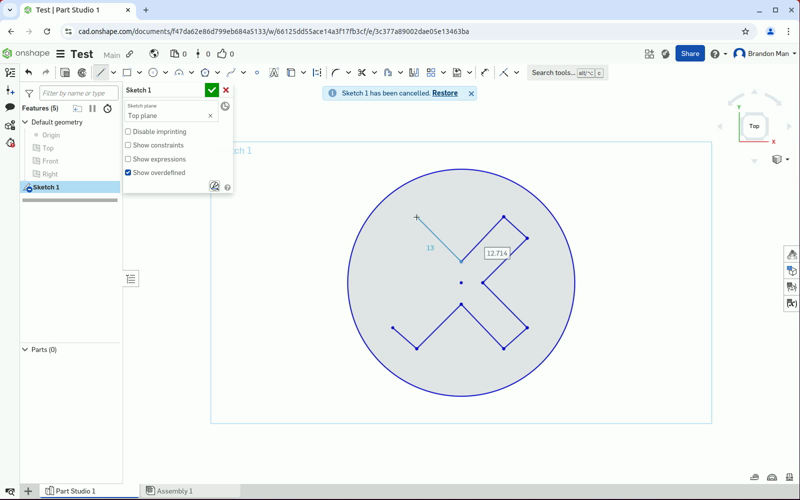
key_down(shift)
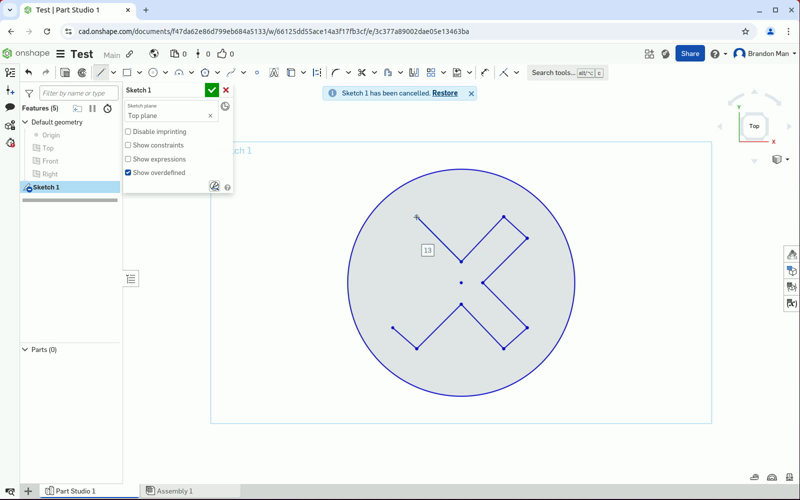
mouse_move(446, 216)
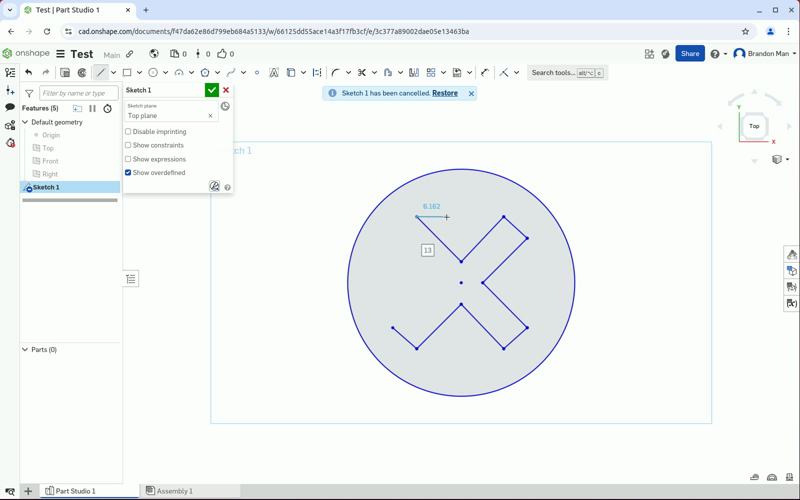
mouse_move(392, 238)
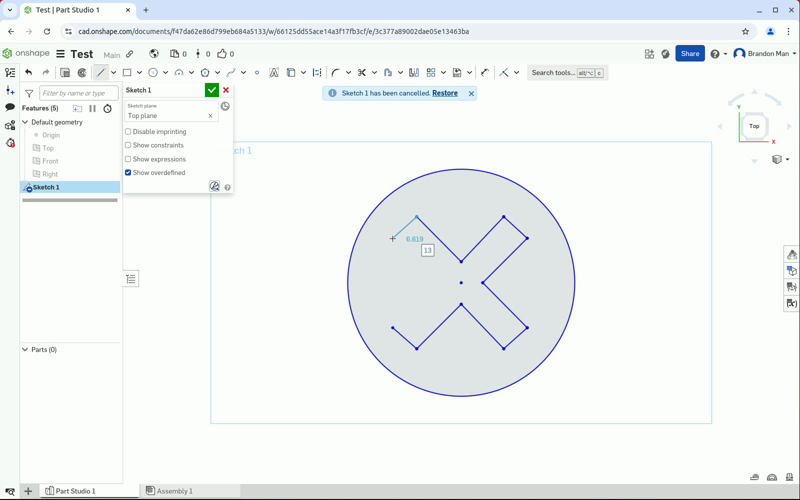
click(392, 238)
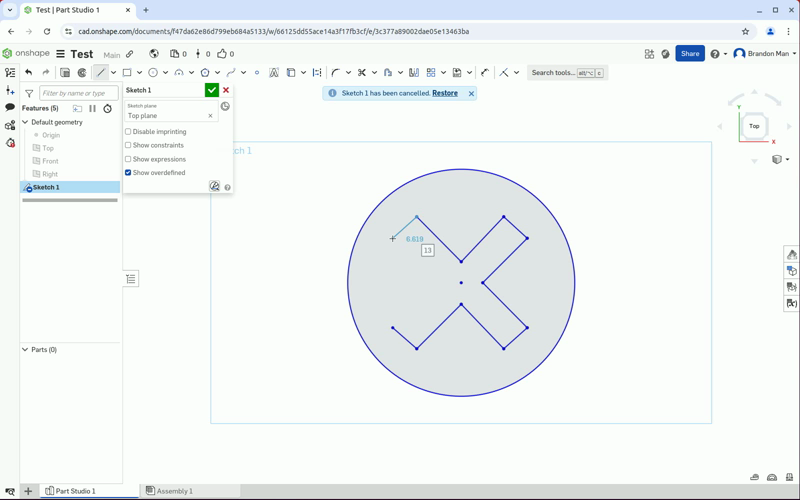
key_up(shift)
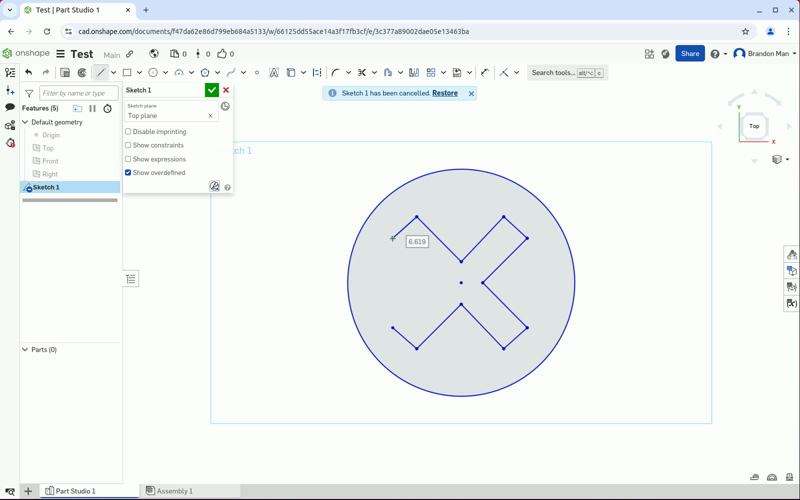
key_down(shift)
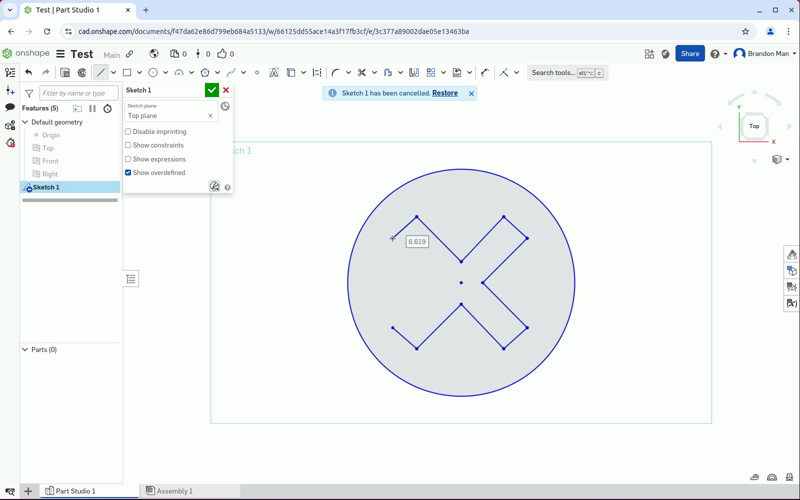
mouse_move(437, 282)
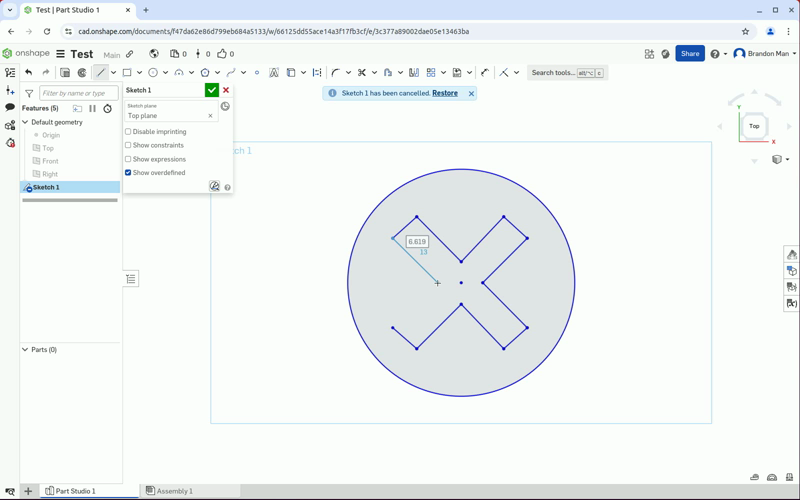
click(437, 282)
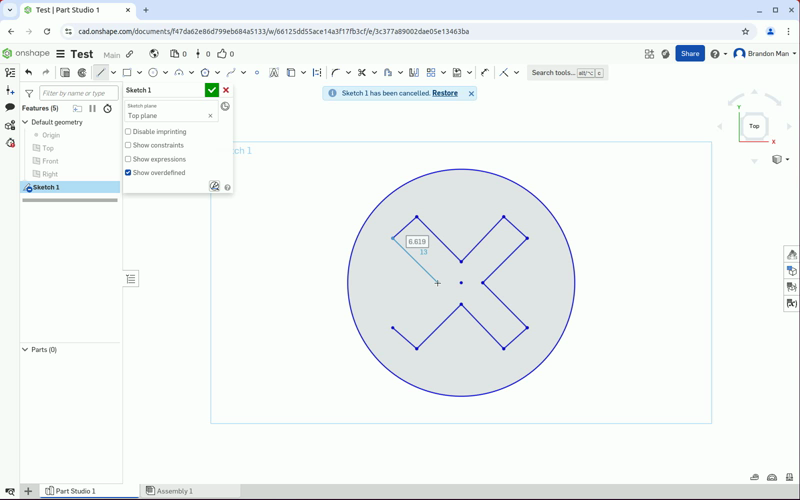
key_up(shift)
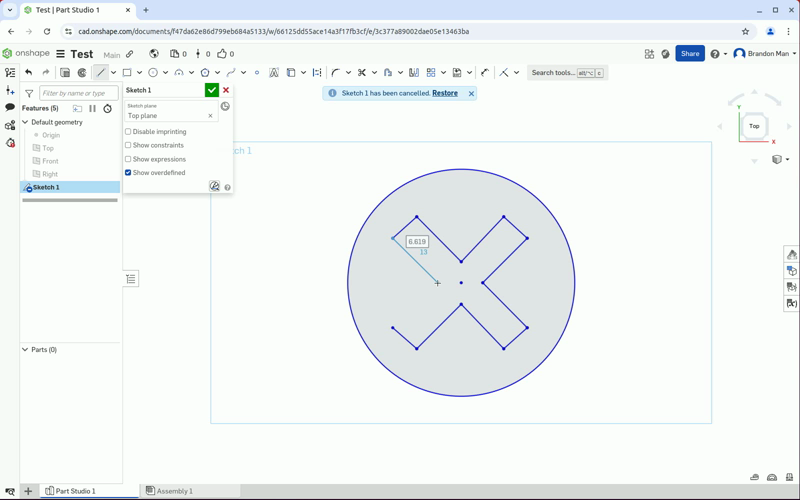
key_down(shift)
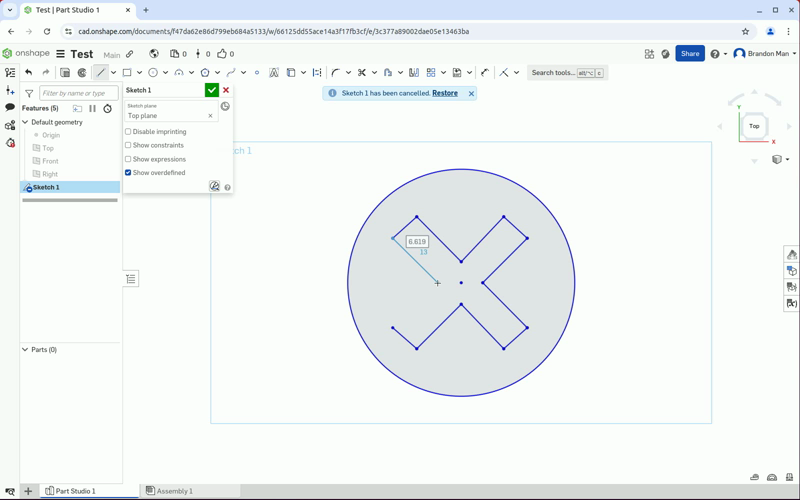
mouse_move(392, 327)
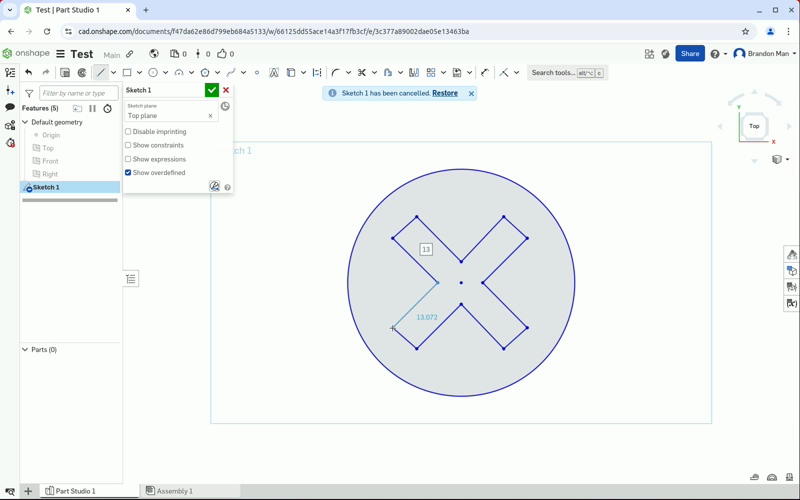
key_up(shift)
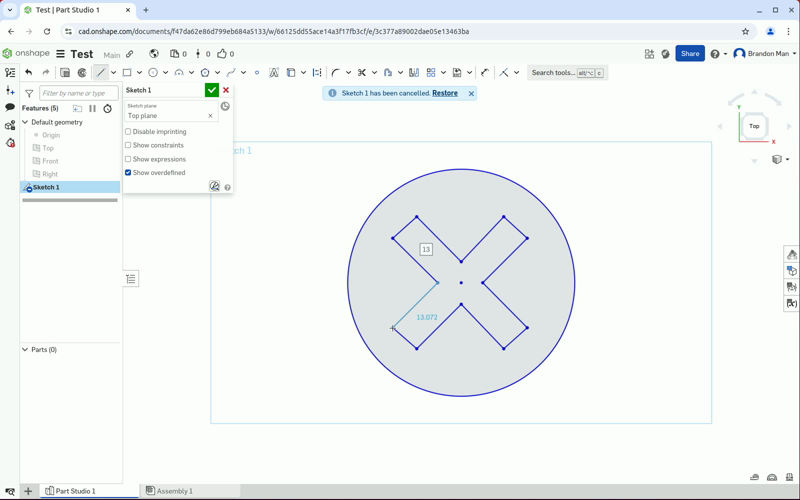
click(392, 327)
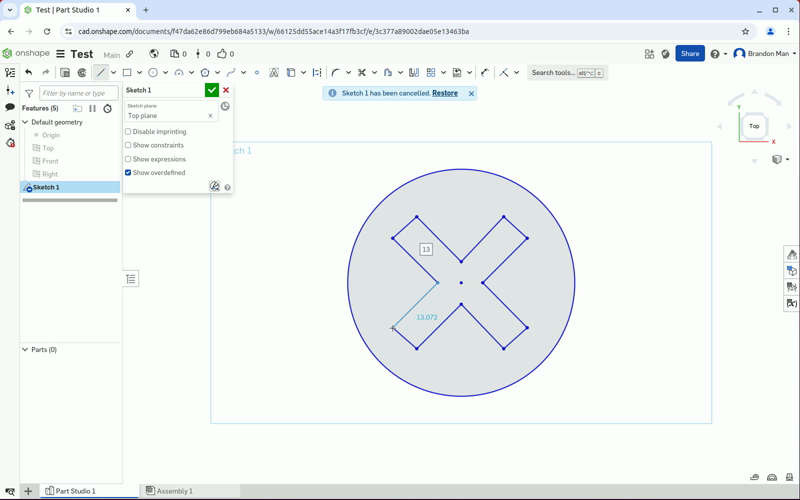
key(esc)
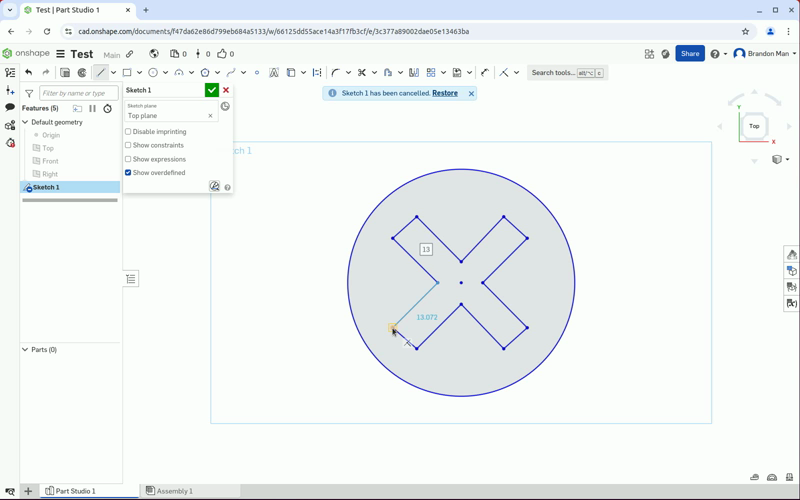
mouse_move(380, 303)
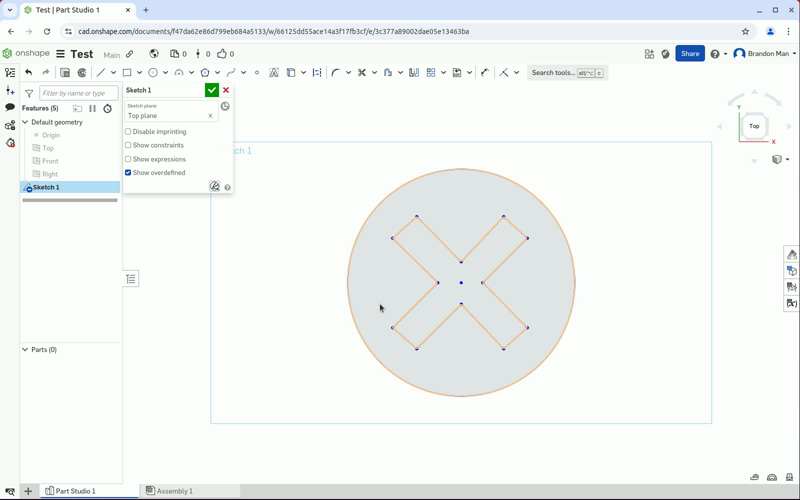
click(380, 303)
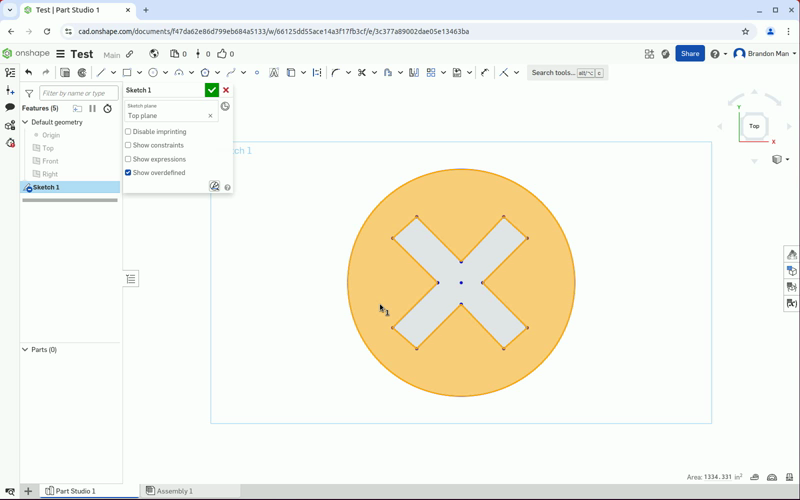
mouse_move(73, 352)
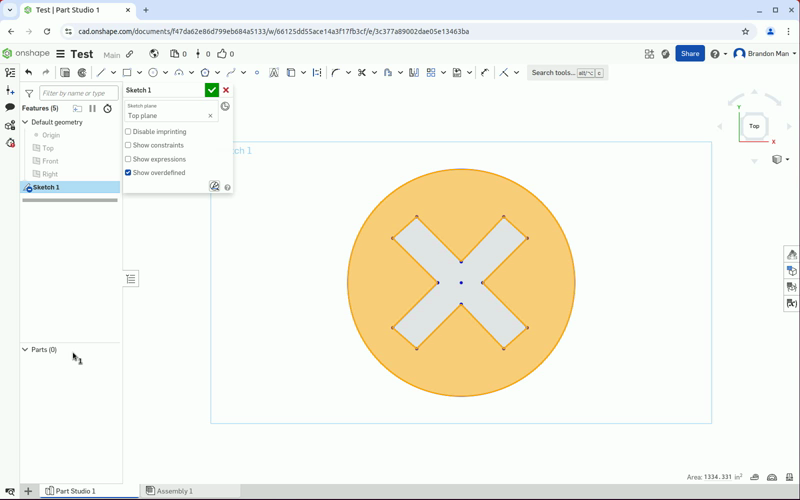
key(shift+y)
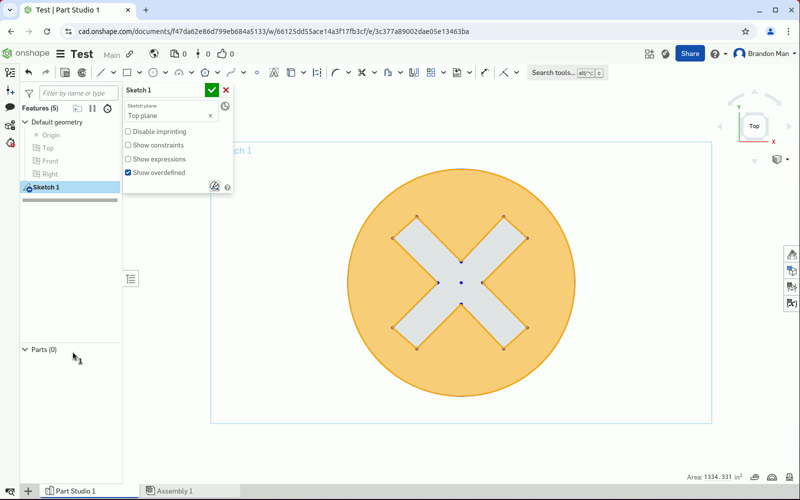
key(shift+e)
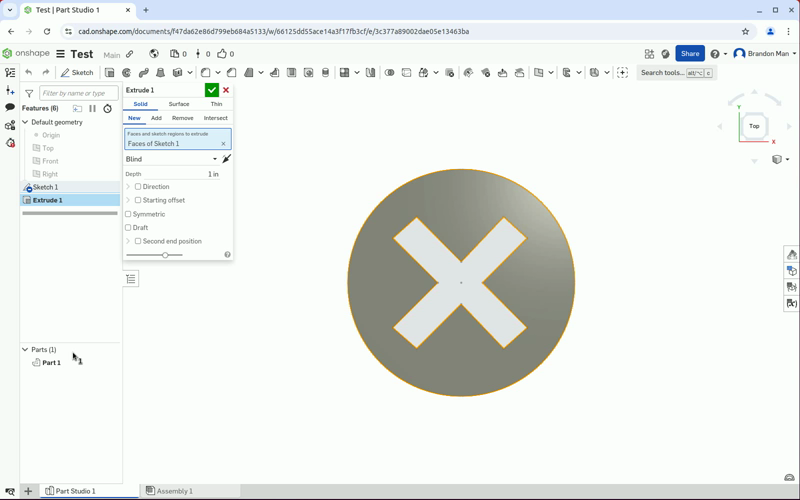
mouse_move(143, 106)
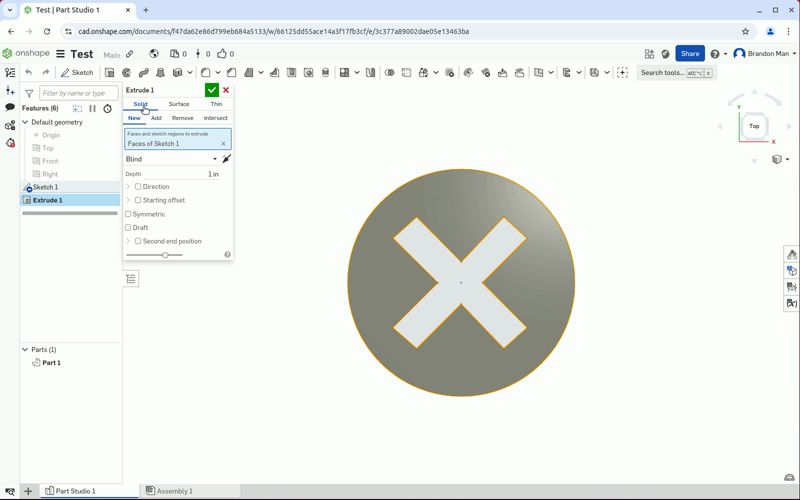
click(143, 106)
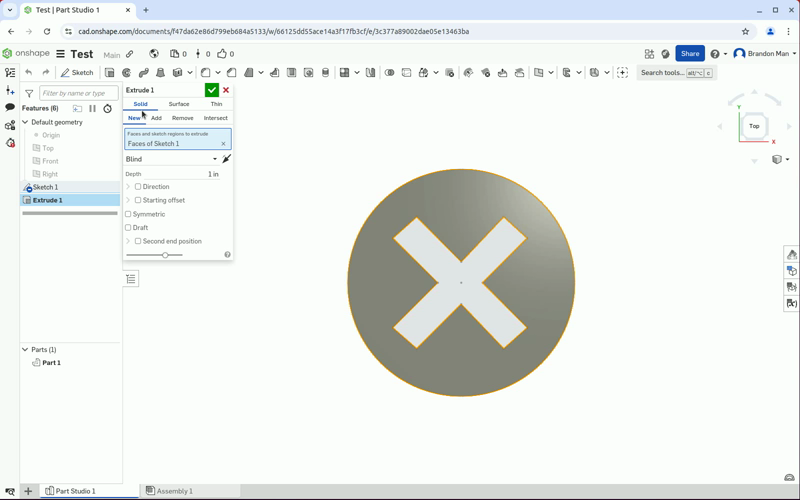
mouse_move(137, 120)
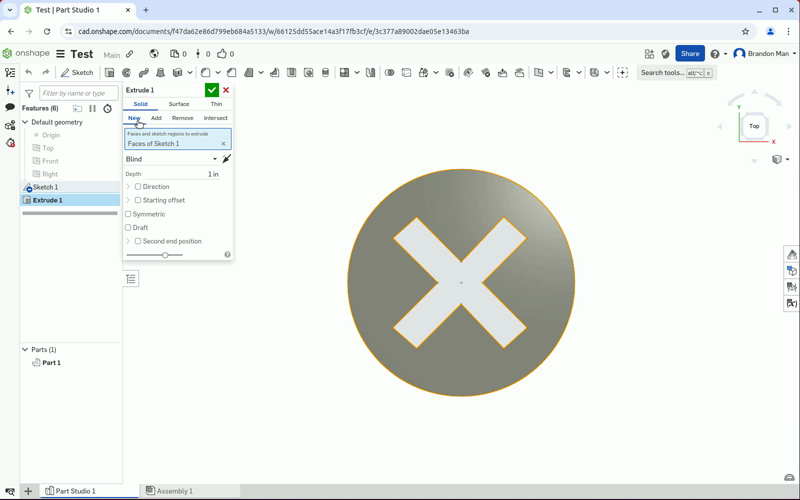
click(137, 120)
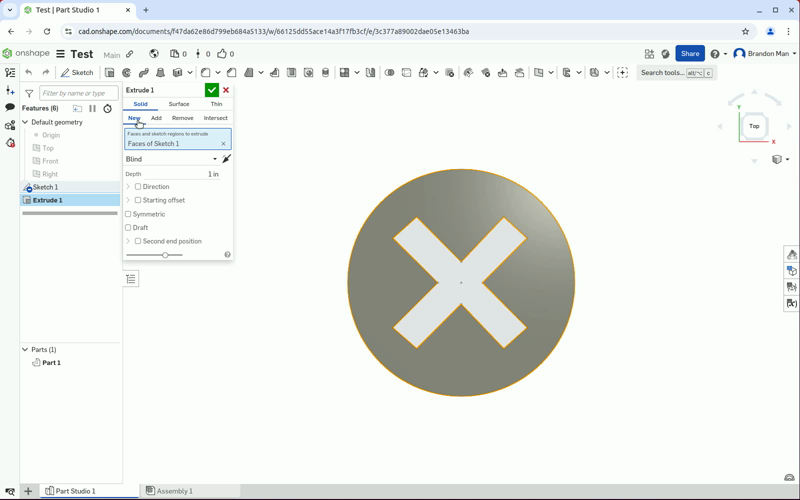
key(tab, 4)
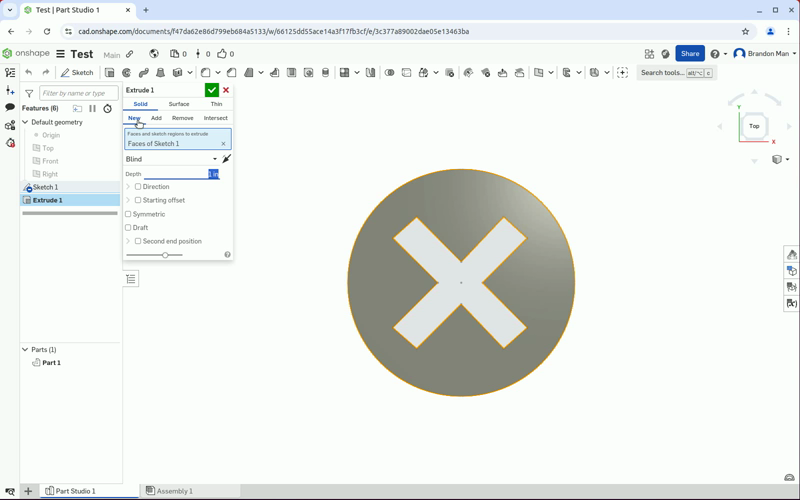
text(1.204)
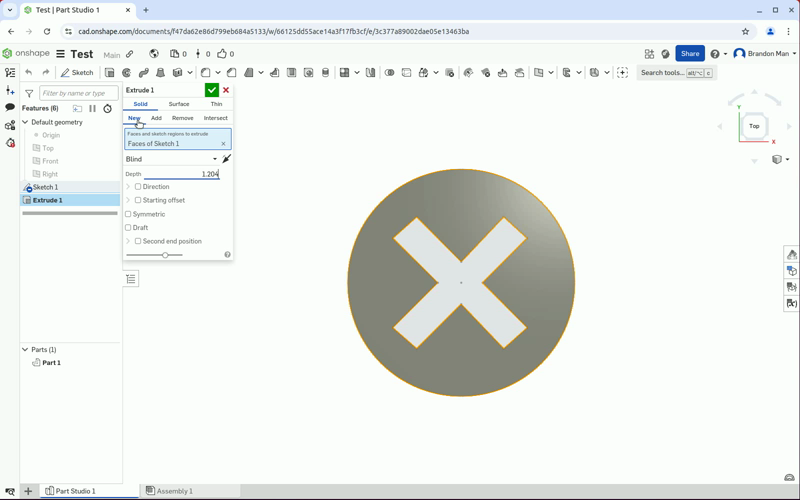
key(enter)
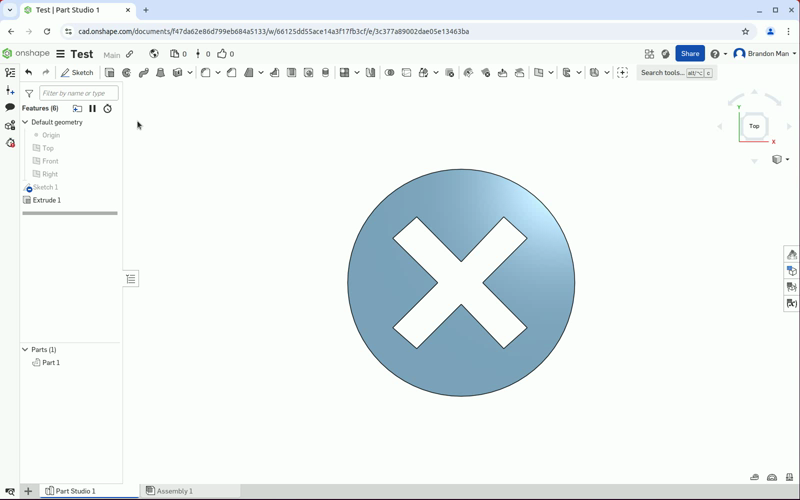
key(shift+h)
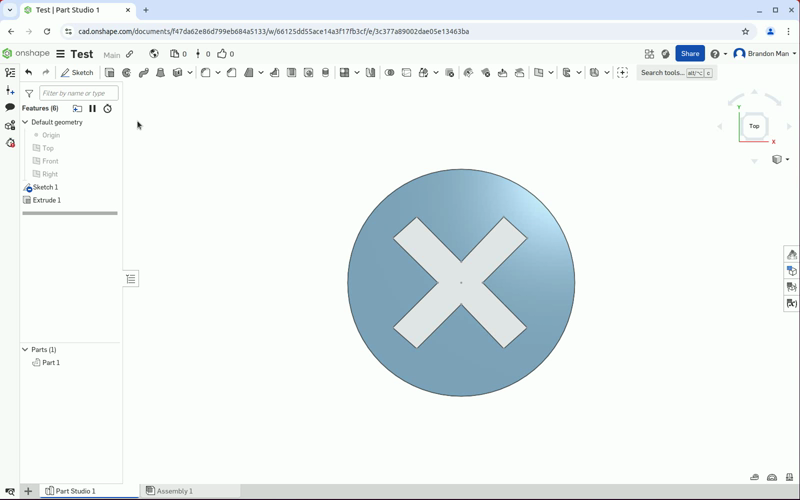
key(shift+h)
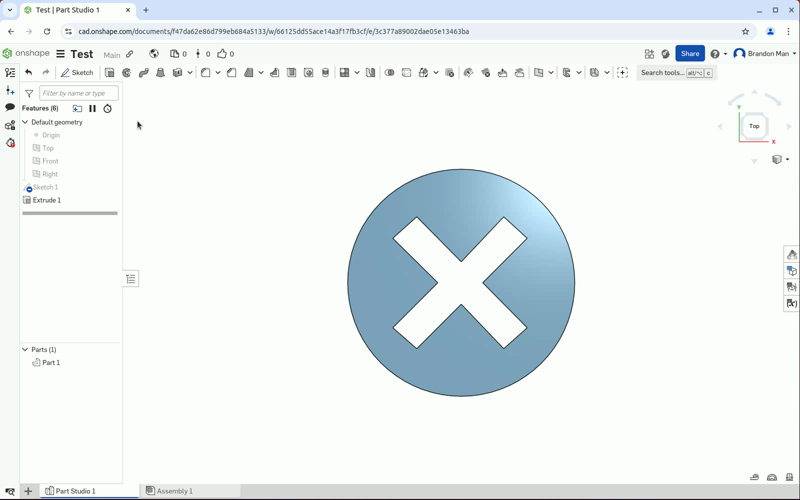
mouse_move(73, 189)
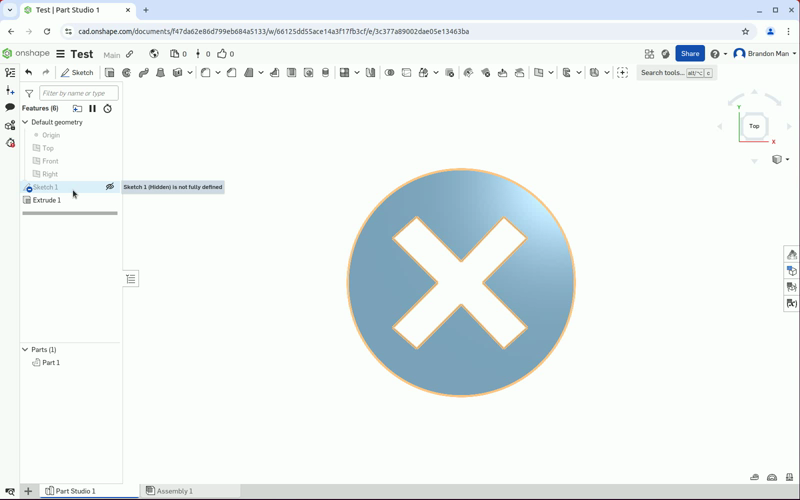
click(73, 189)
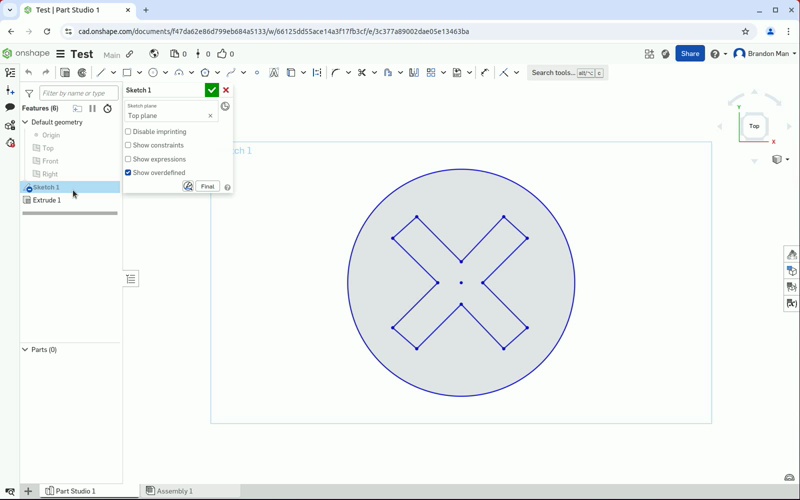
mouse_move(229, 92)
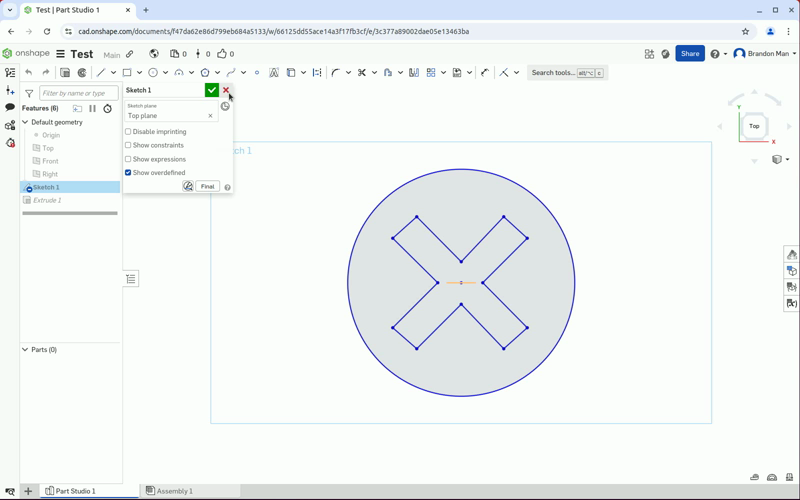
click(229, 92)
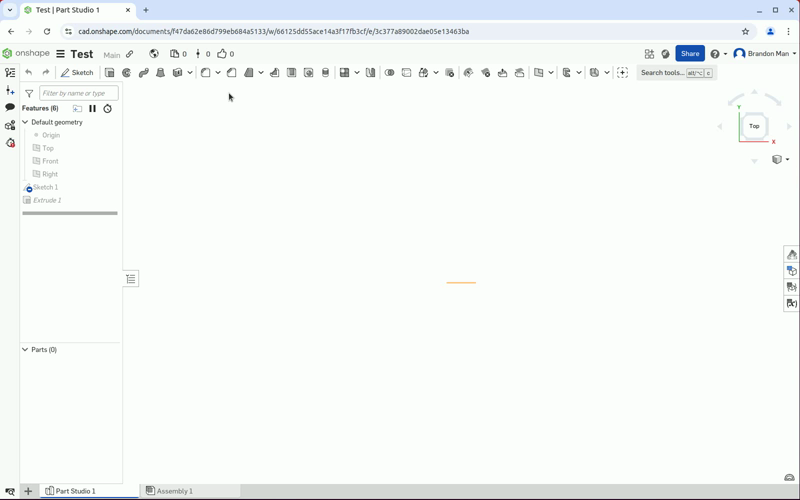
mouse_move(541, 75)
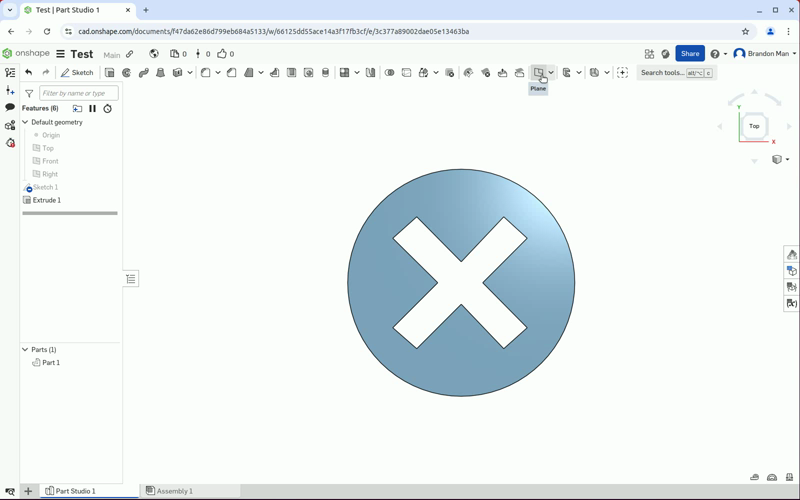
click(541, 75)
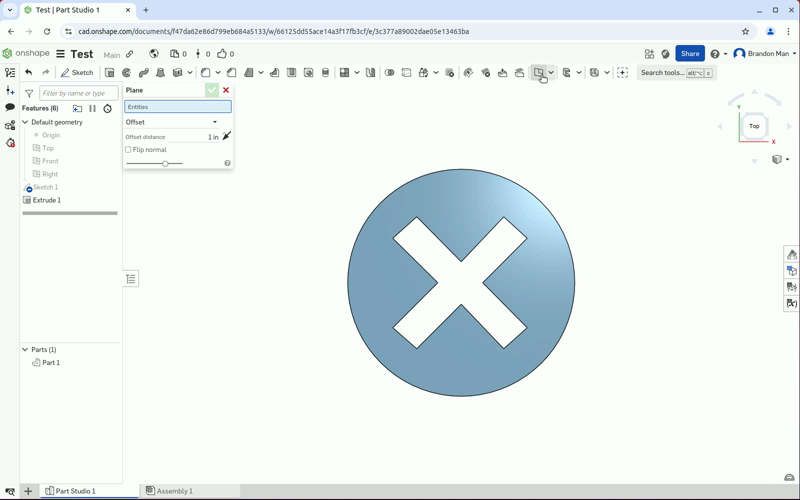
mouse_move(73, 150)
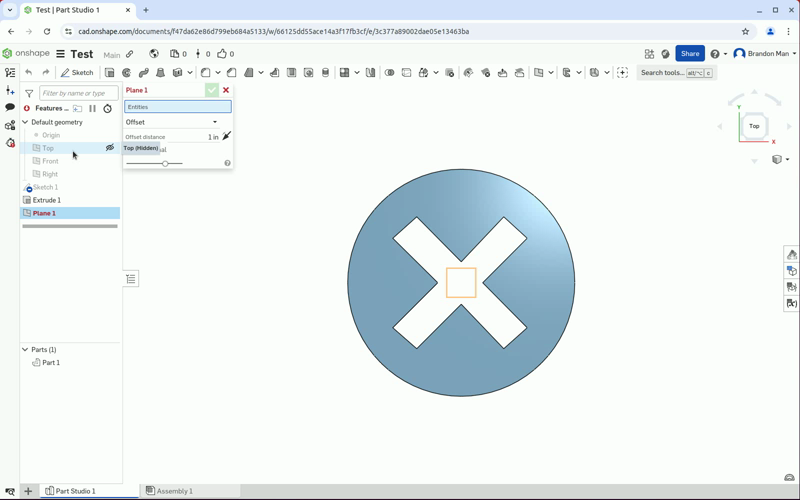
click(73, 150)
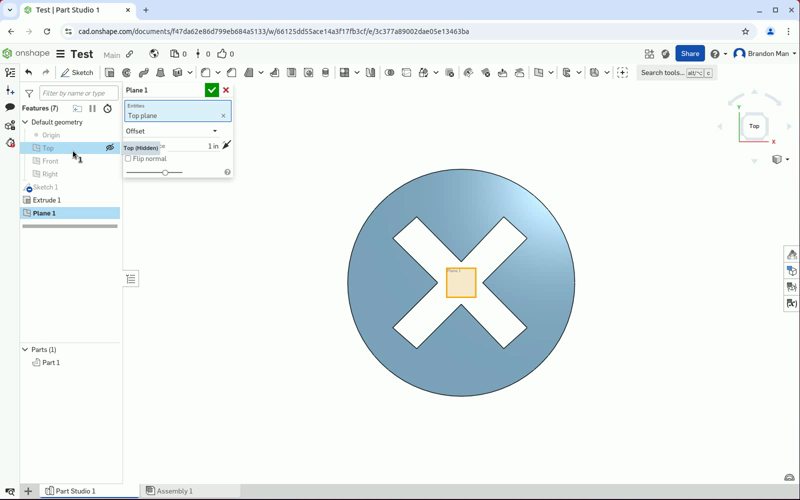
key(tab, 2)
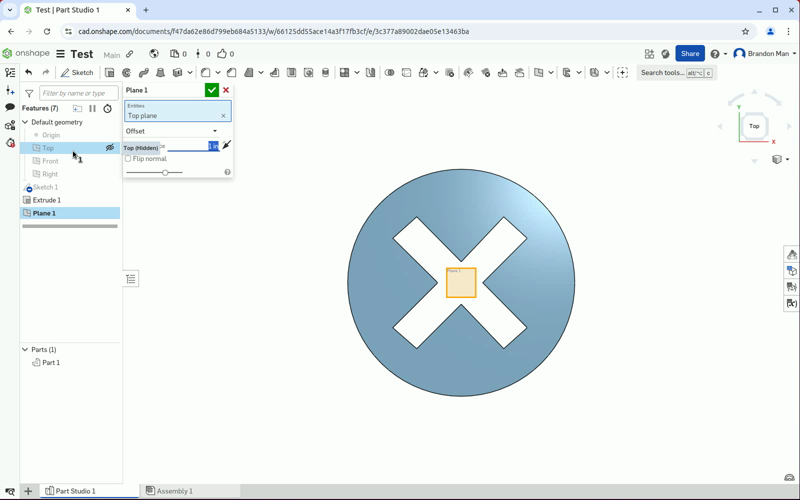
text(1.202)
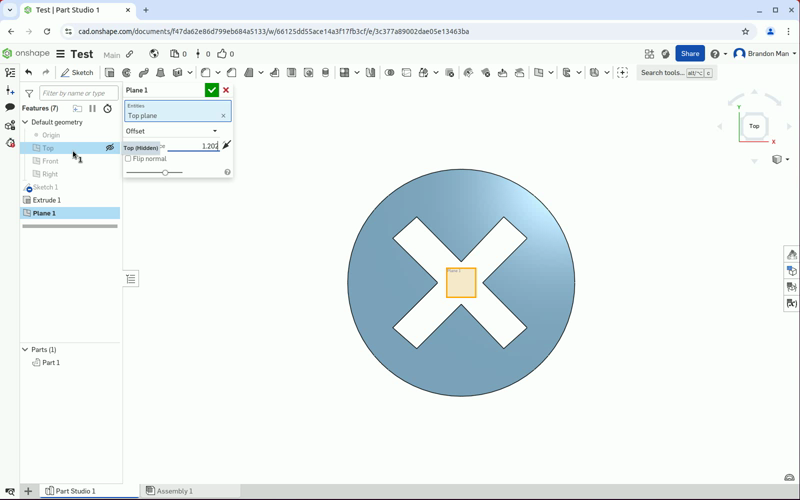
key(enter, 2)
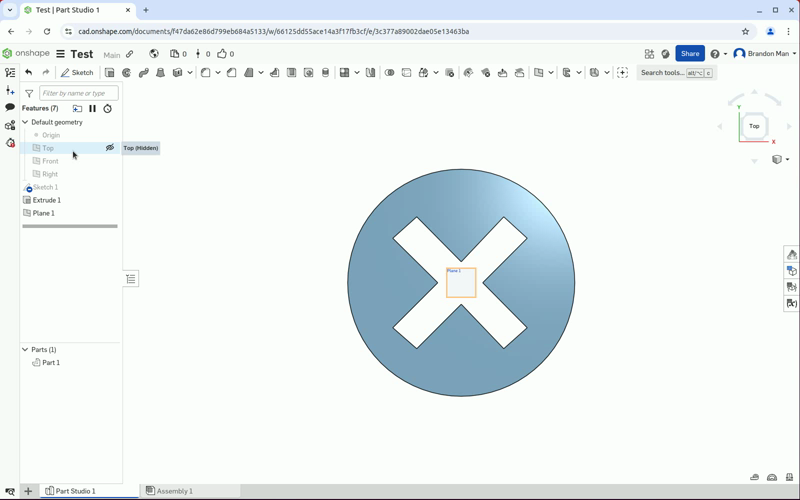
key(shift+s)
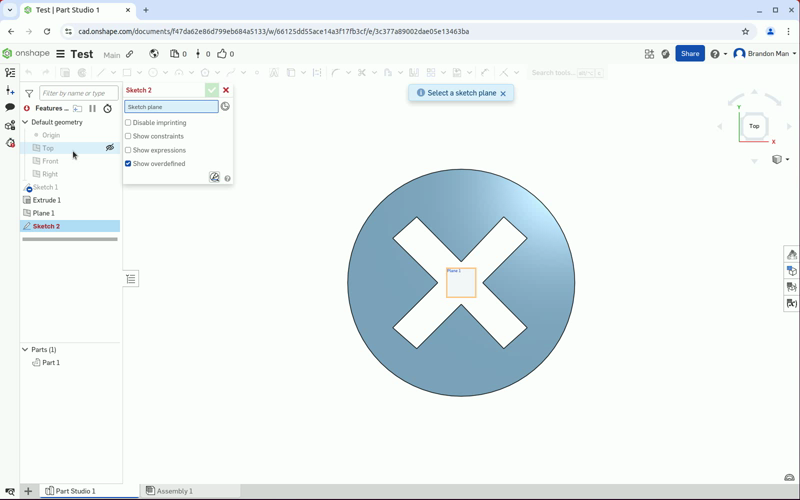
mouse_move(73, 215)
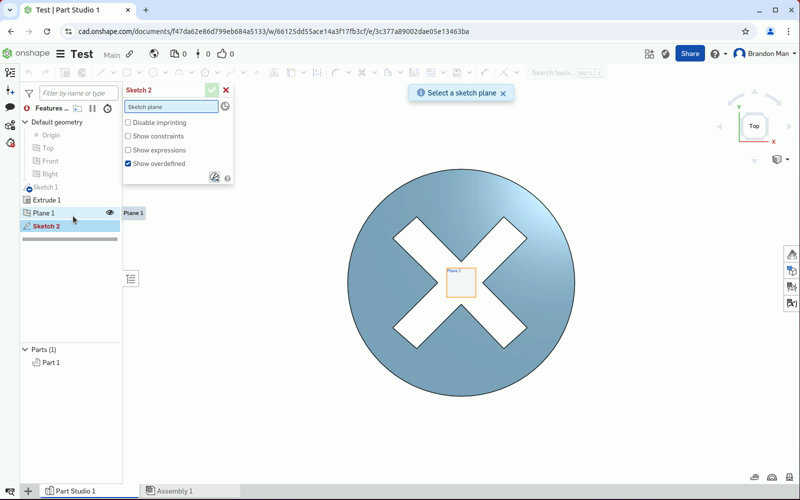
click(73, 215)
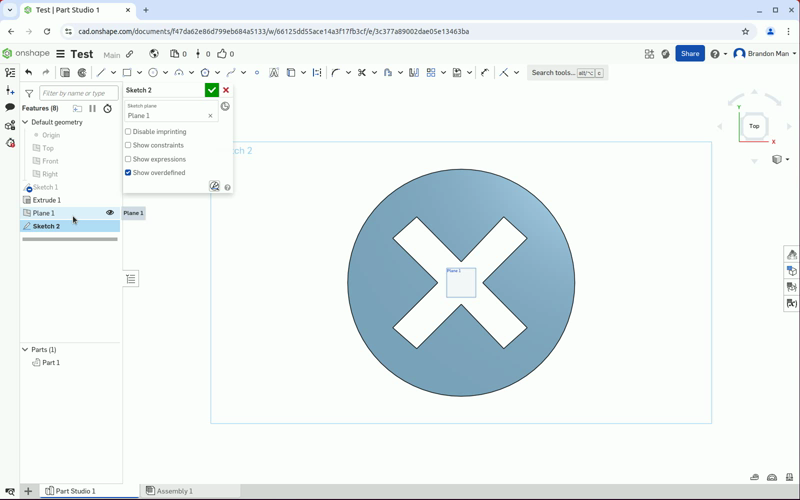
mouse_move(73, 352)
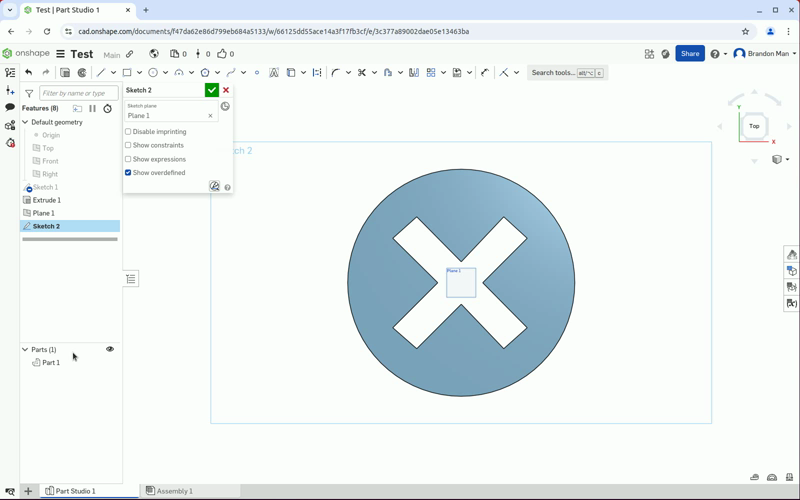
key(y)
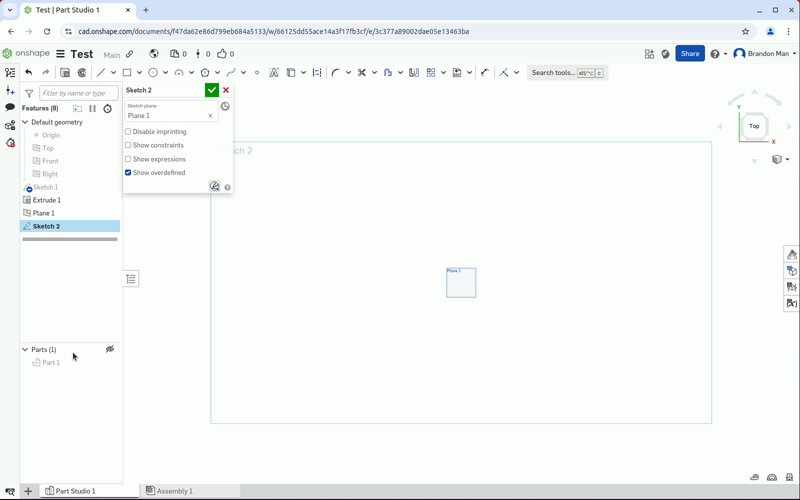
key(l)
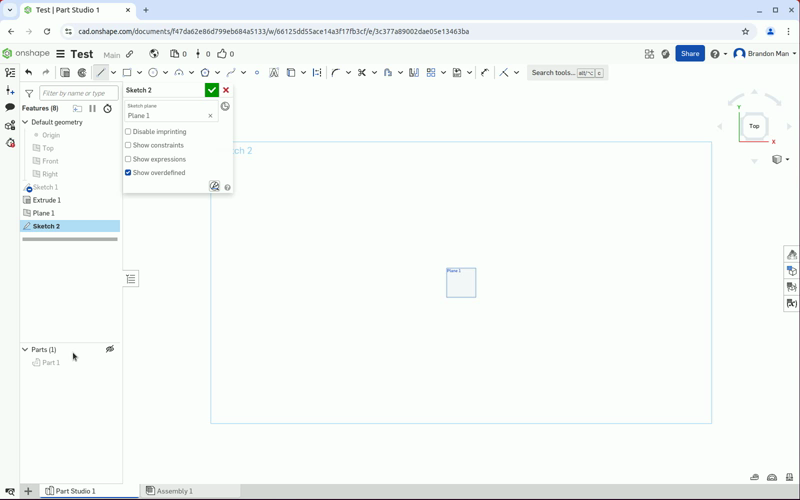
key_down(shift)
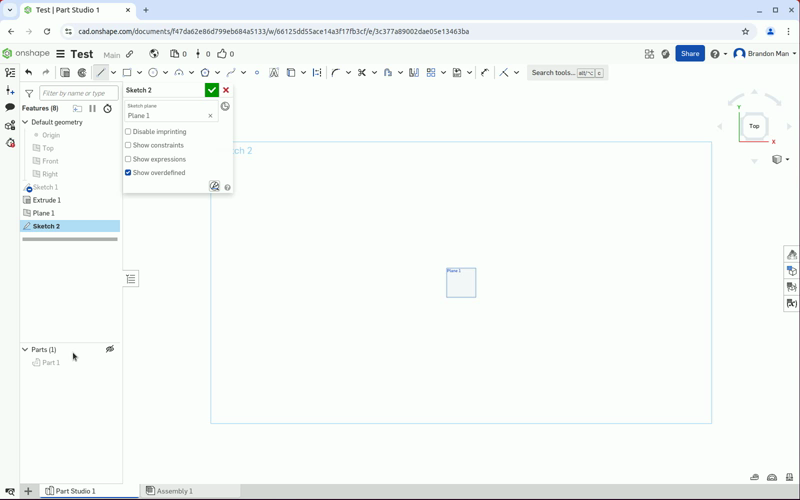
mouse_move(355, 291)
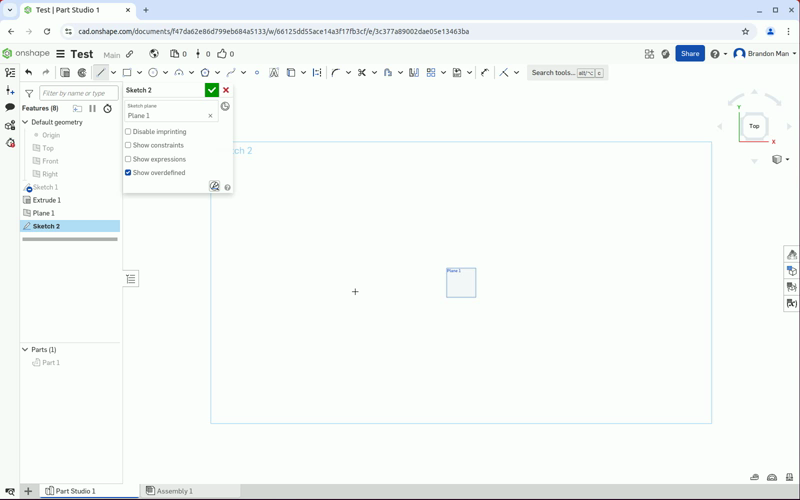
click(355, 291)
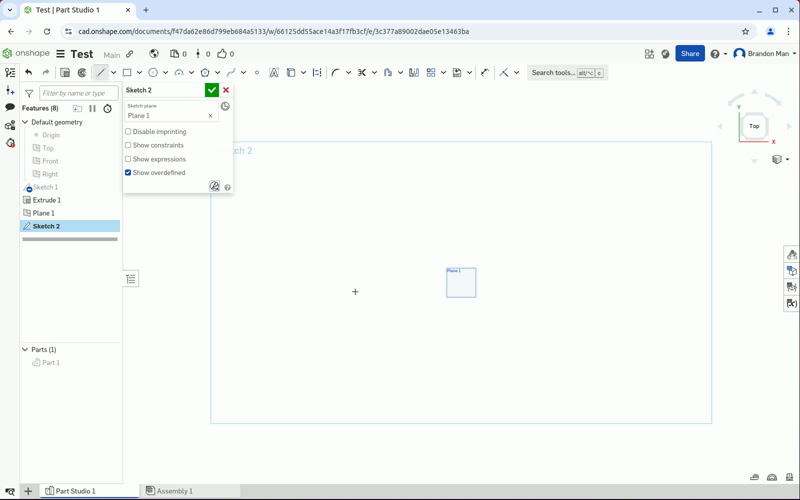
key_up(shift)
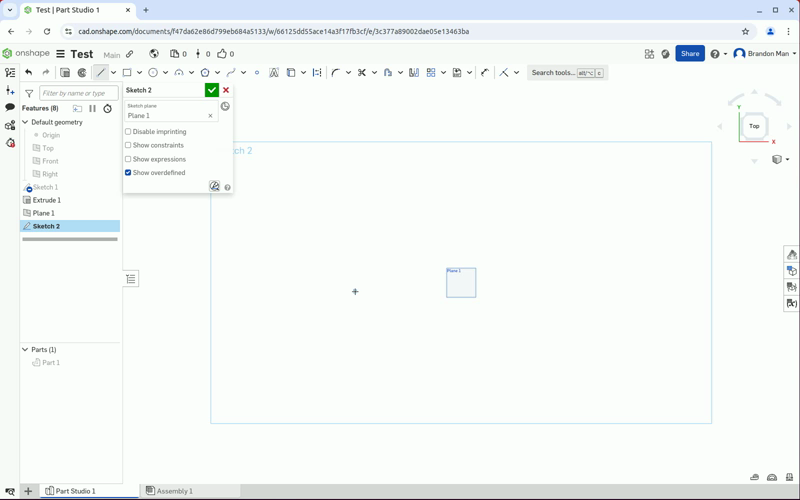
key_down(shift)
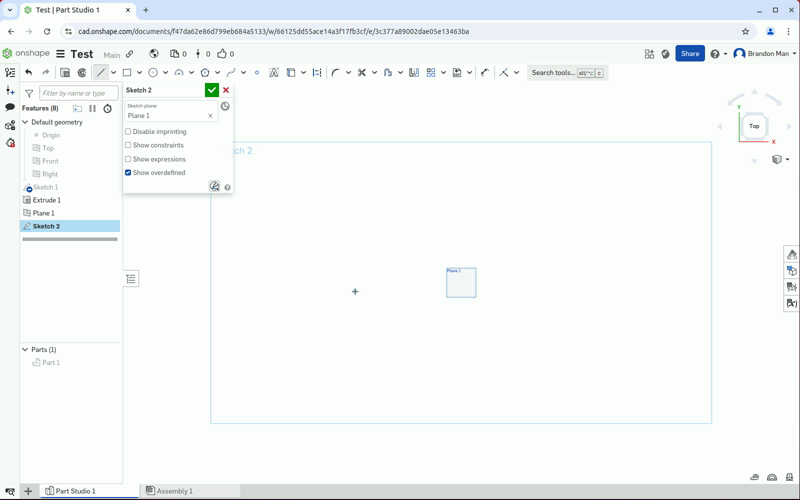
mouse_move(385, 291)
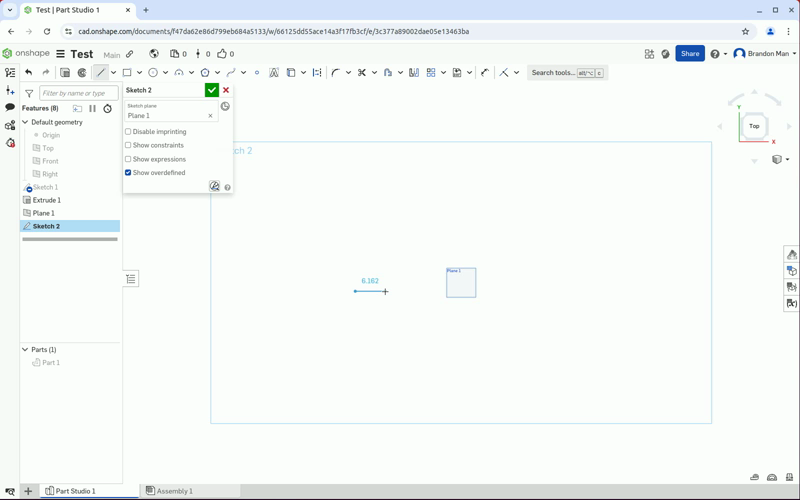
mouse_move(366, 291)
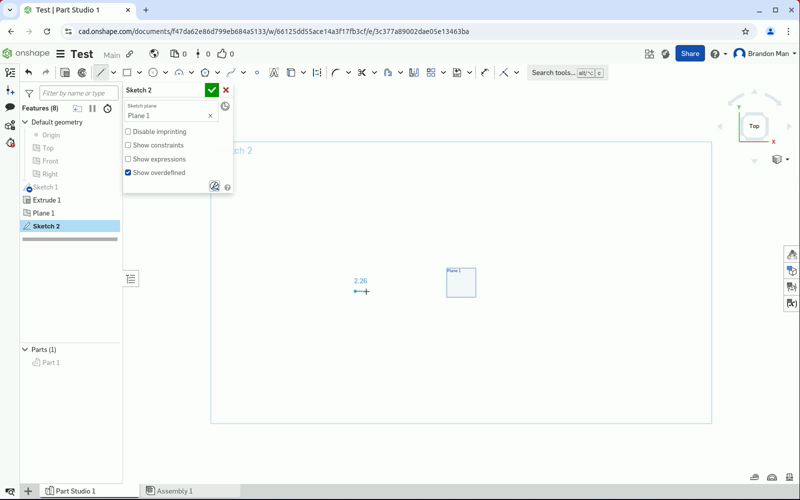
click(366, 291)
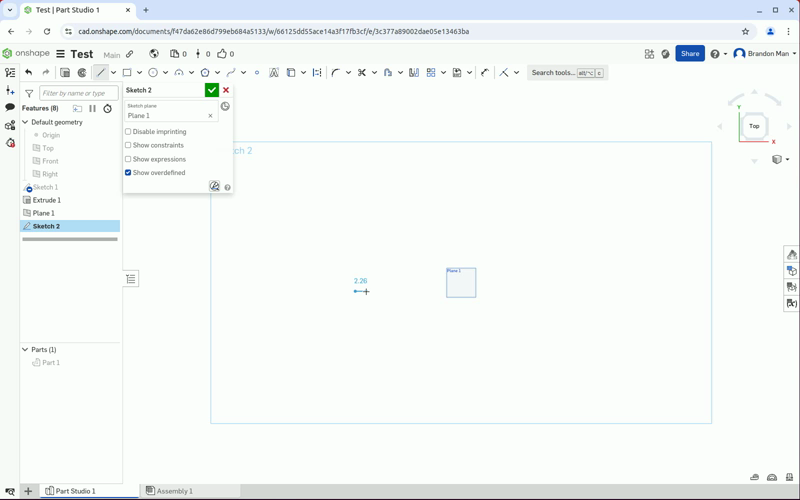
key_up(shift)
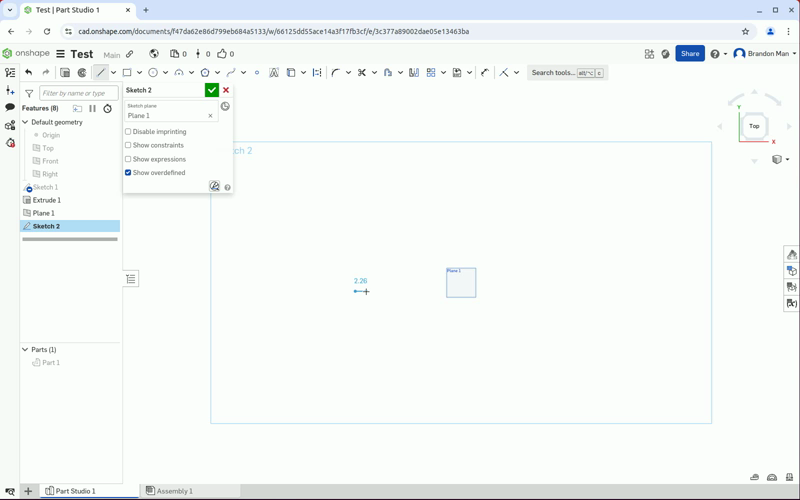
key(esc)
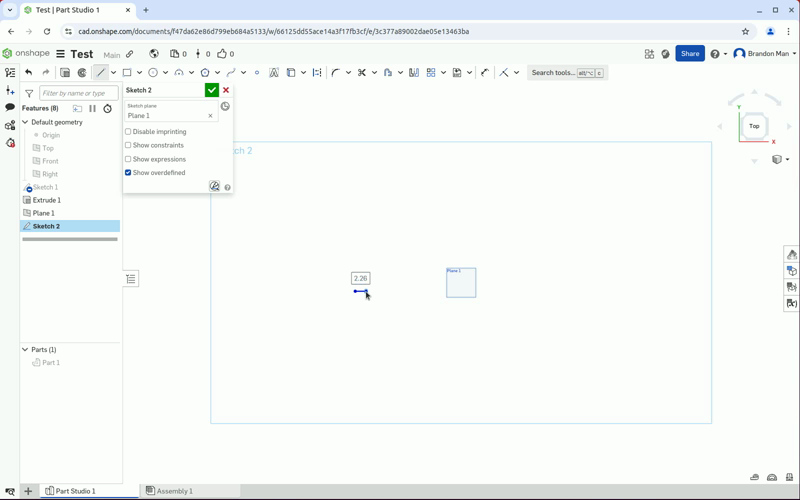
key(a)
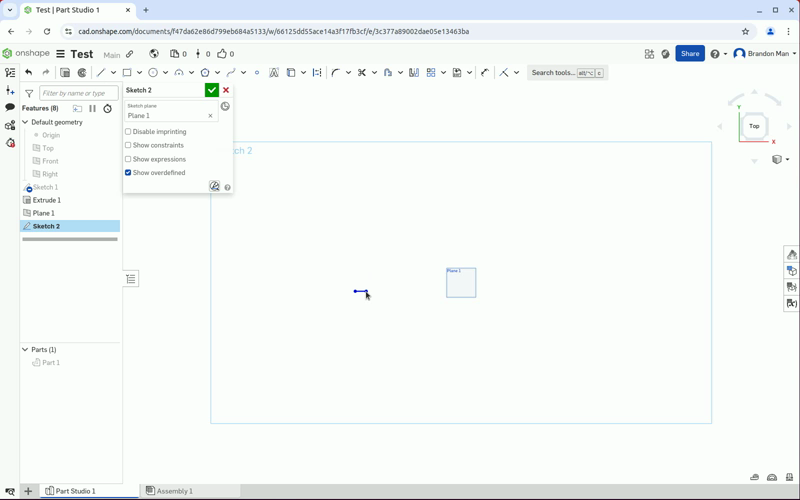
mouse_move(366, 291)
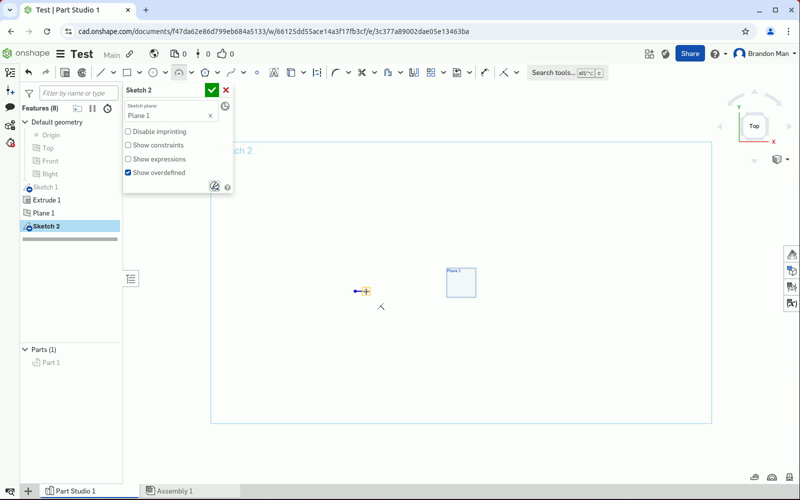
click(366, 291)
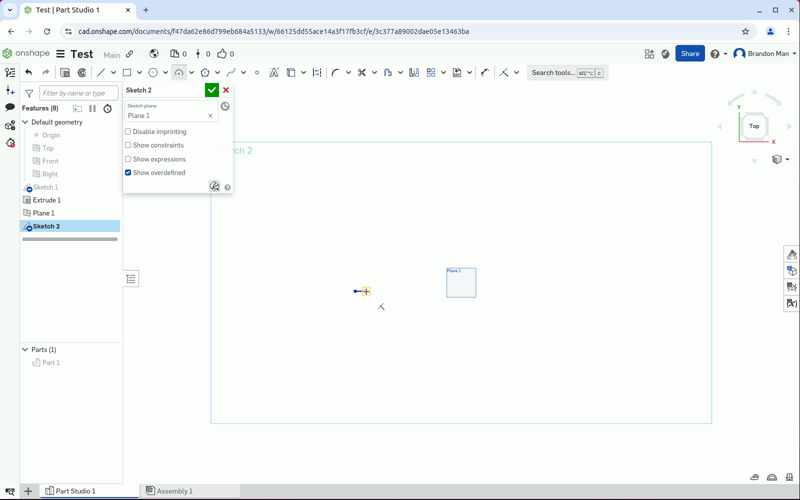
key_down(shift)
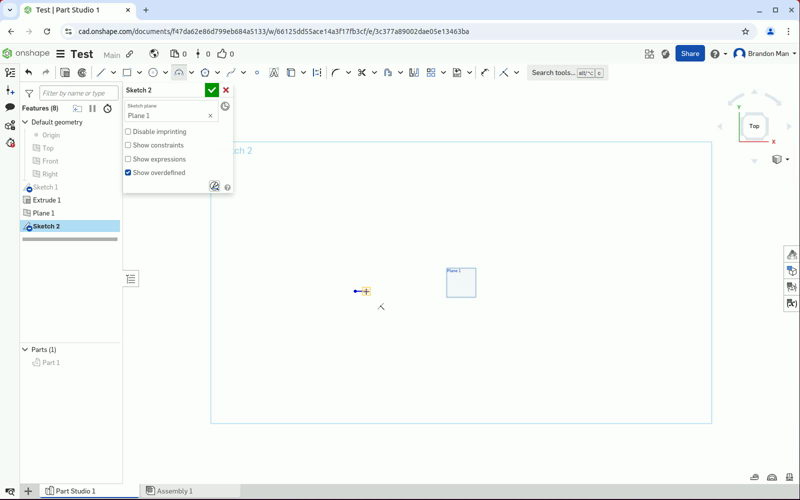
mouse_move(554, 291)
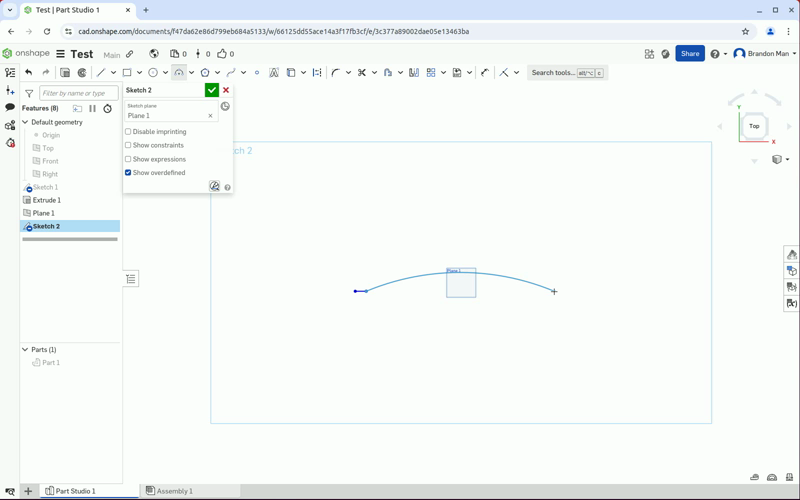
click(554, 291)
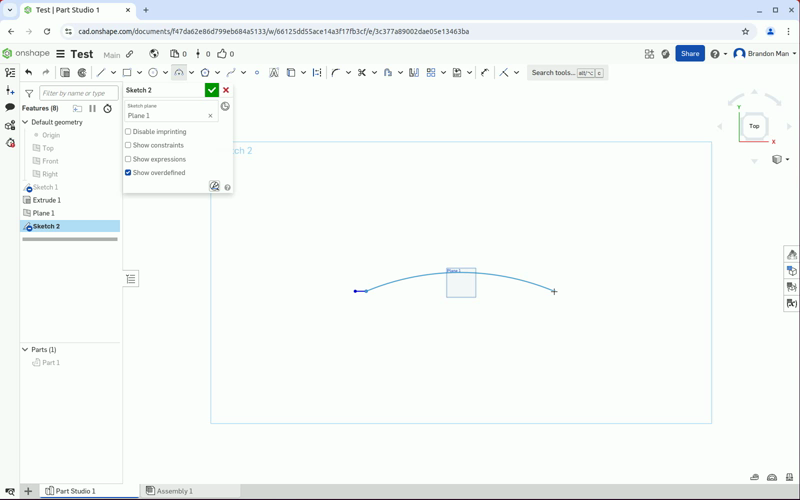
mouse_move(460, 377)
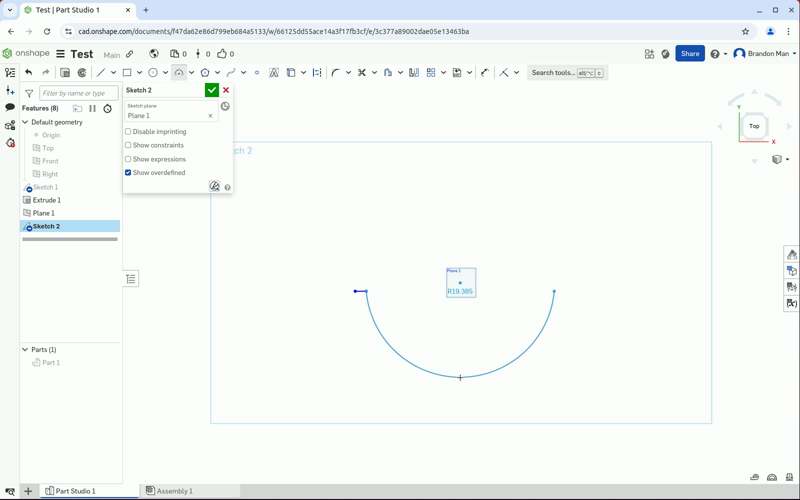
click(460, 377)
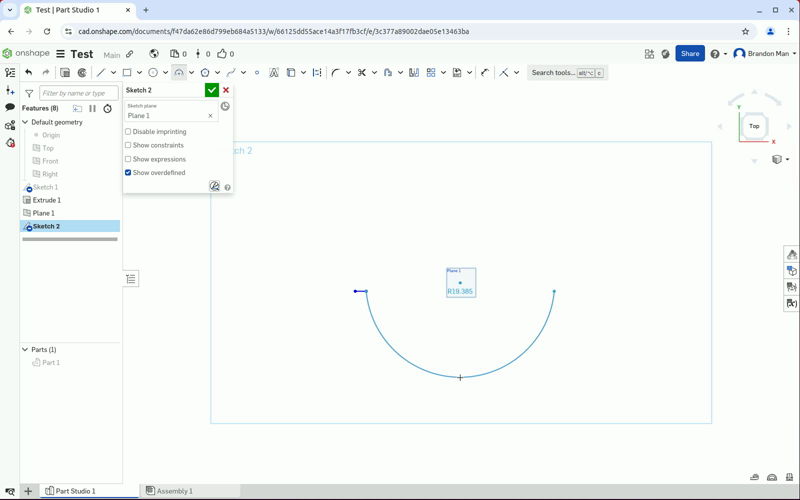
key_up(shift)
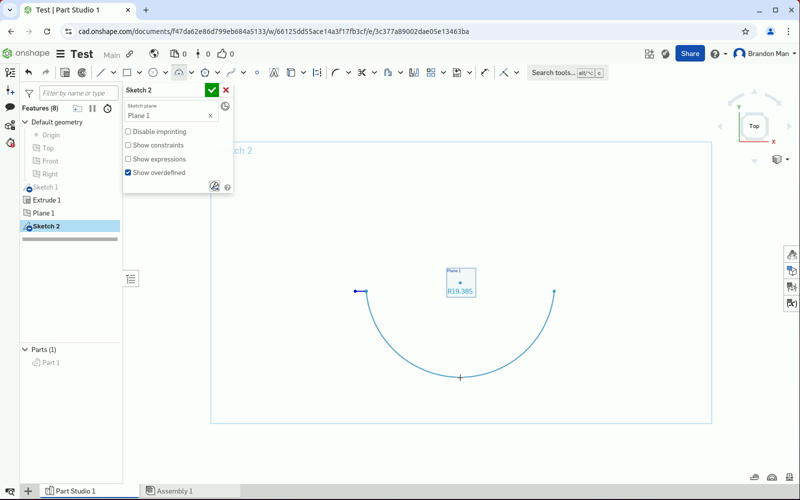
key(esc)
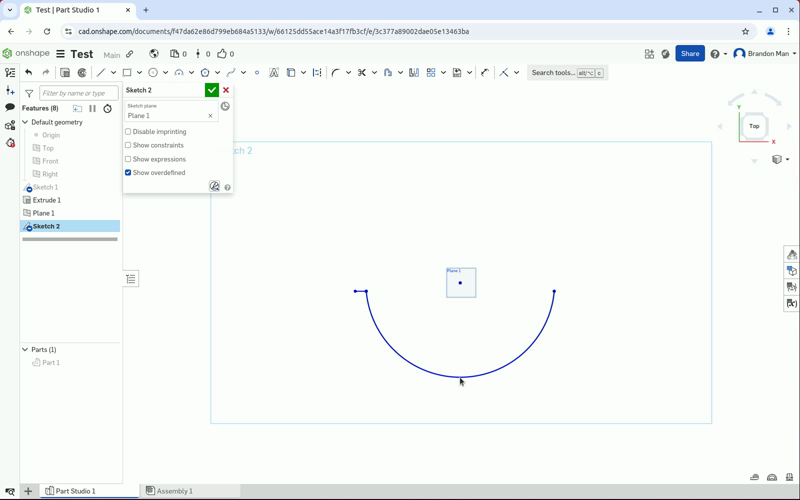
key(l)
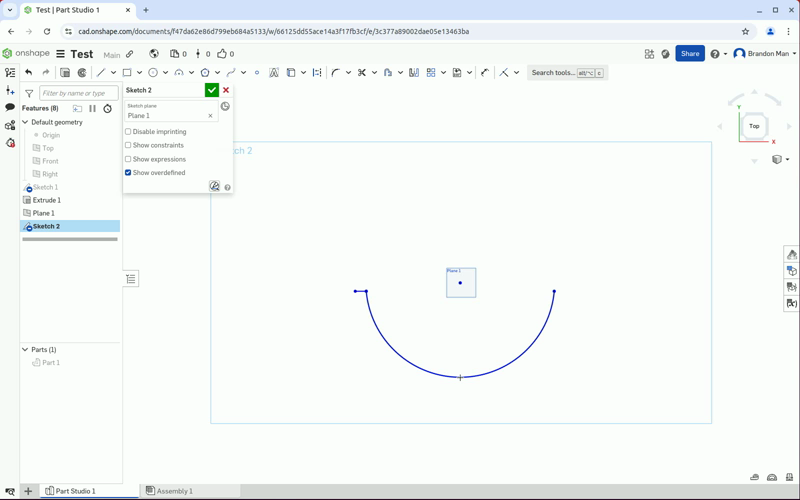
mouse_move(554, 291)
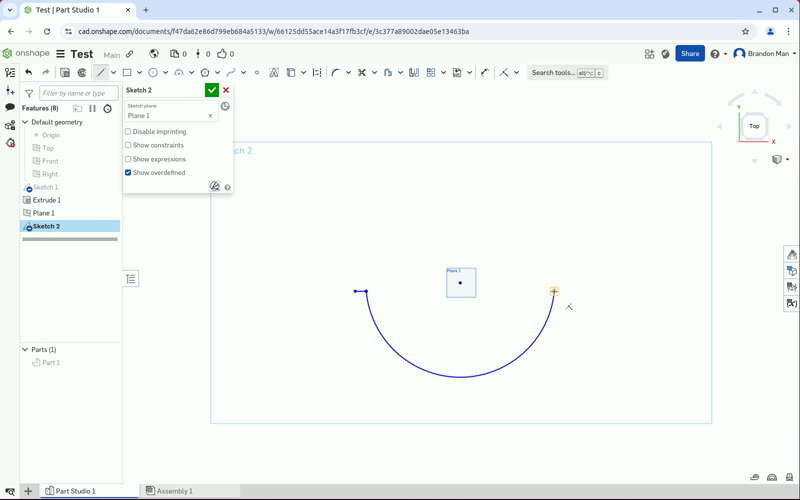
click(554, 291)
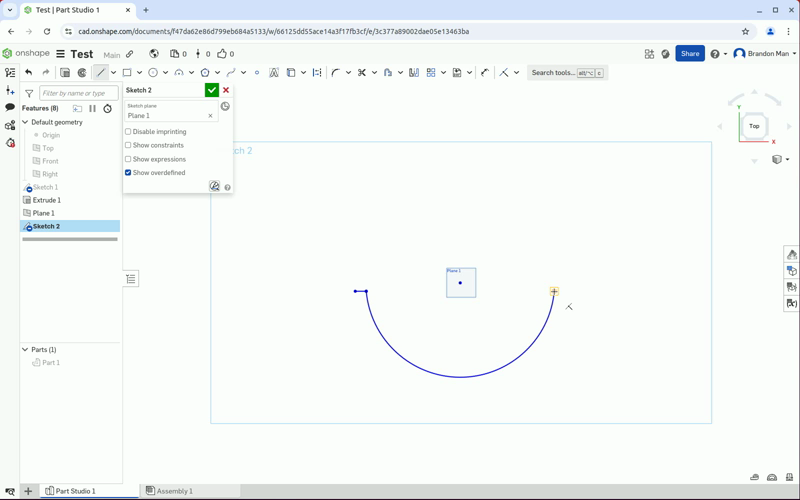
key_down(shift)
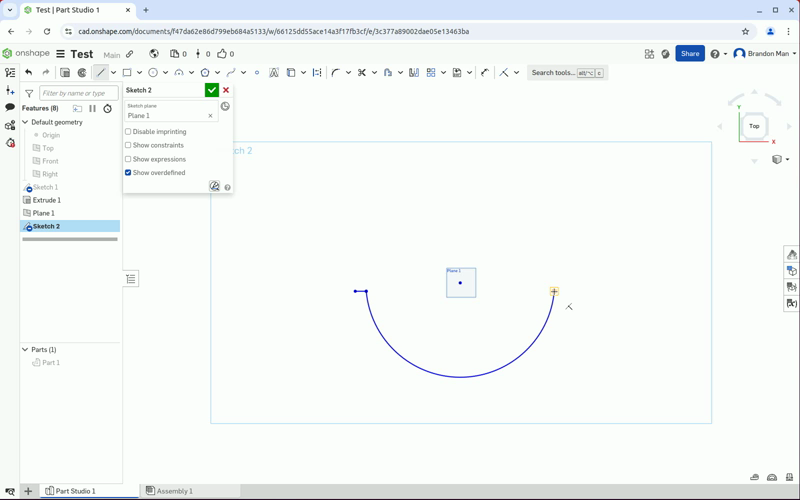
mouse_move(584, 291)
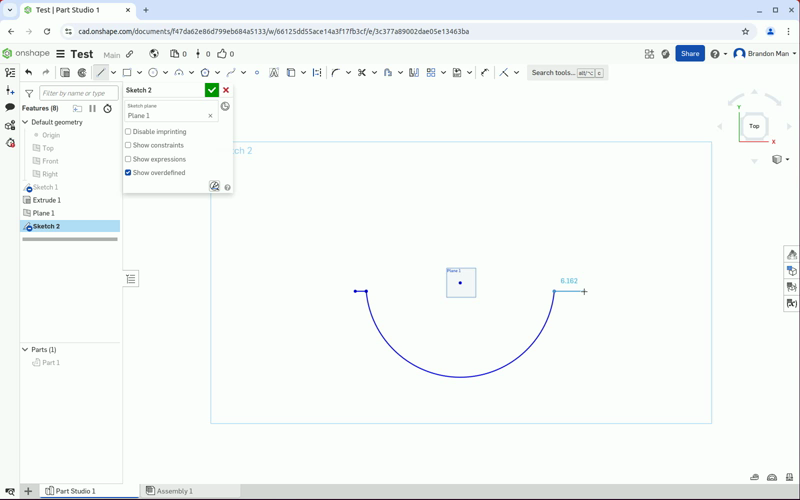
mouse_move(565, 291)
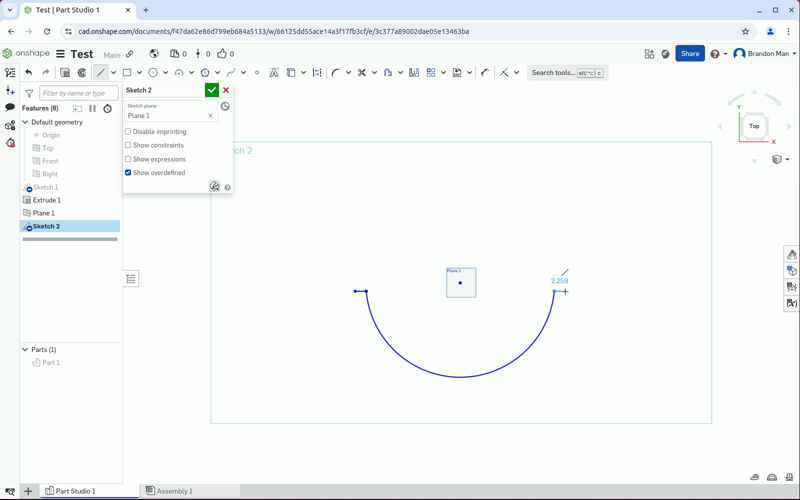
click(565, 291)
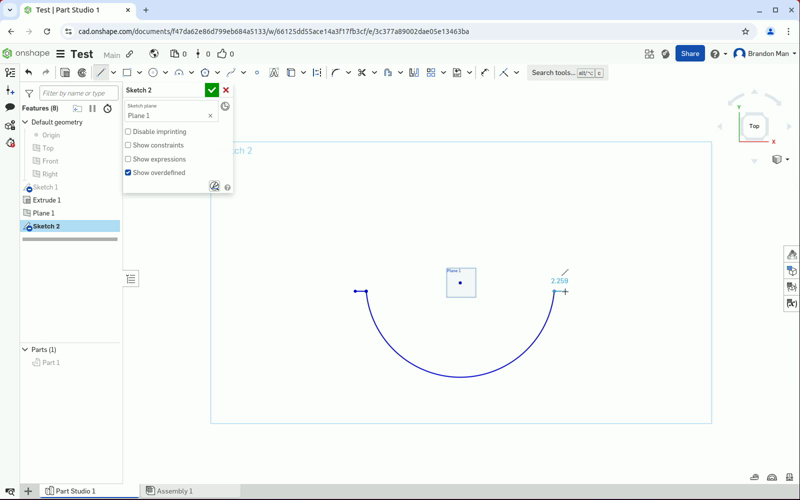
key_up(shift)
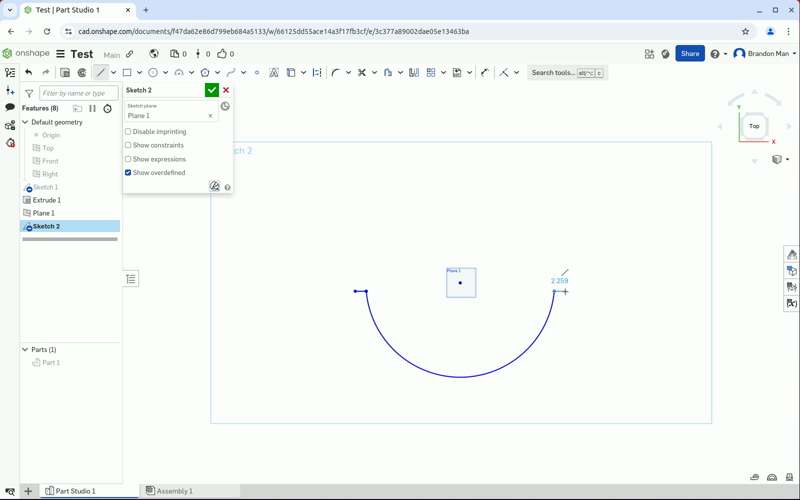
key_down(shift)
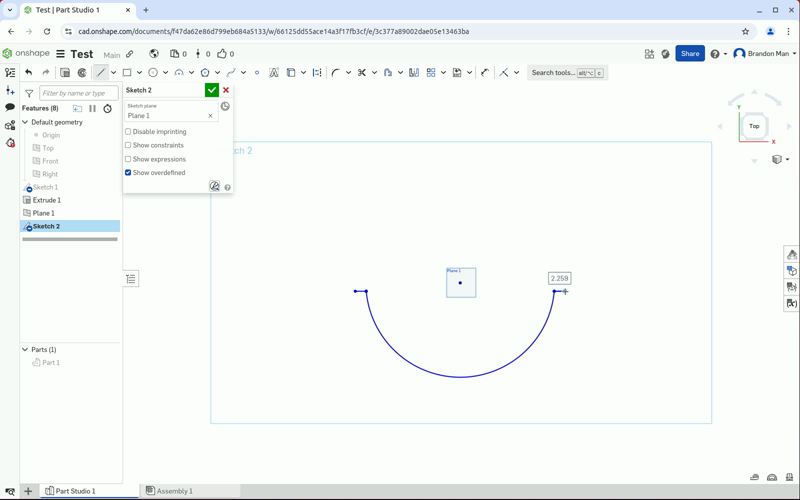
mouse_move(589, 291)
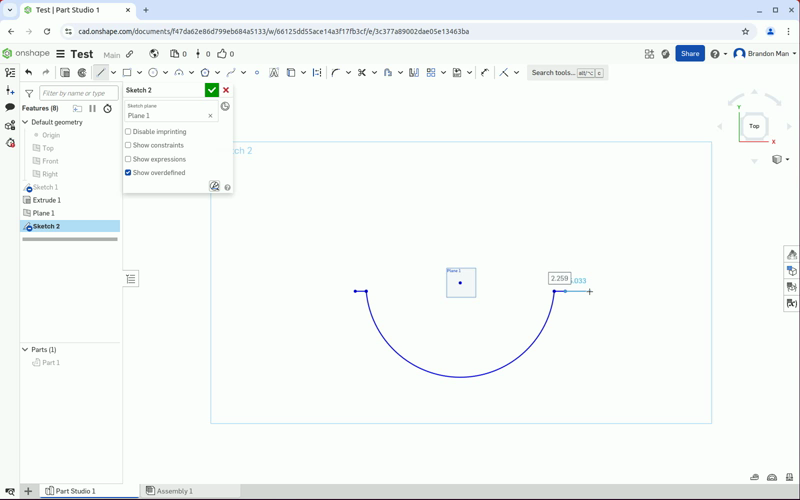
mouse_move(565, 275)
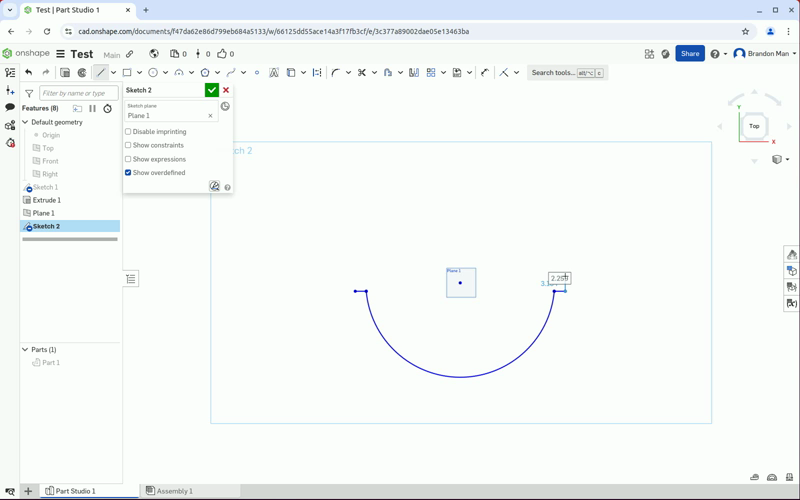
click(565, 275)
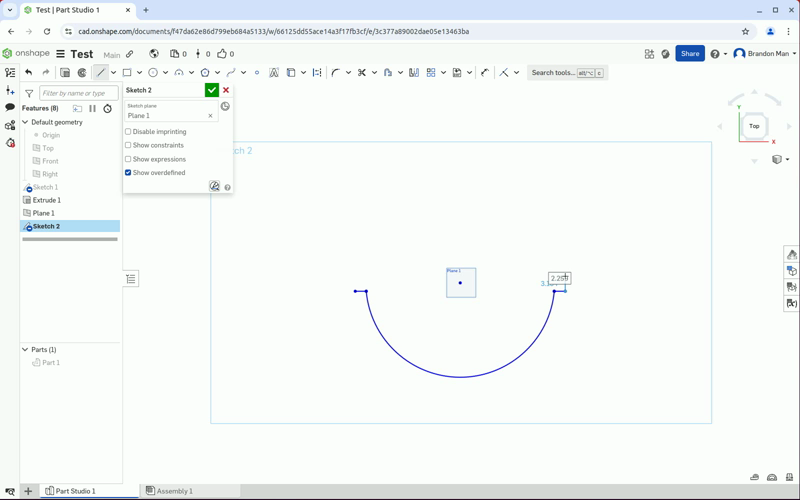
key_up(shift)
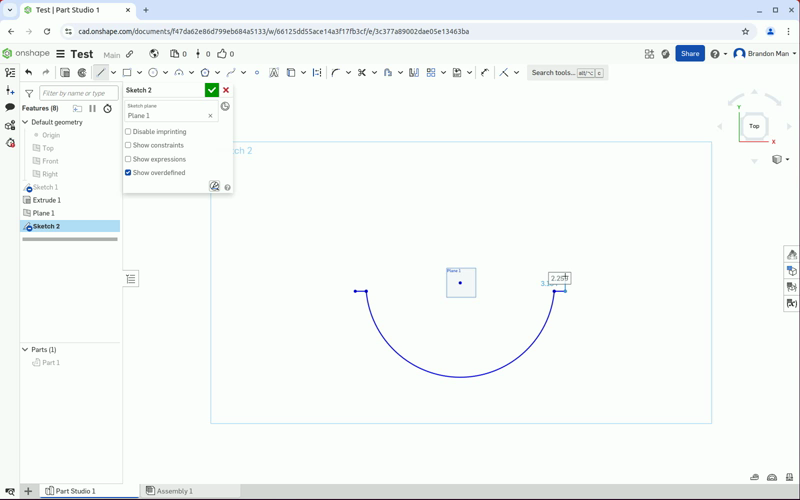
key_down(shift)
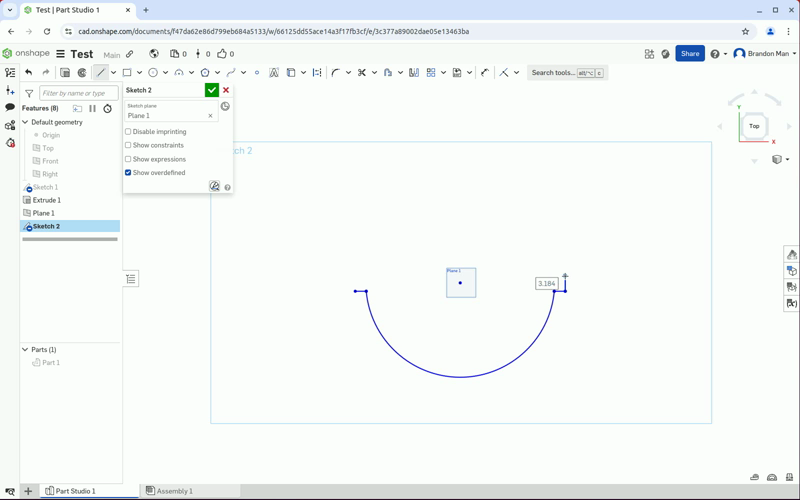
mouse_move(589, 275)
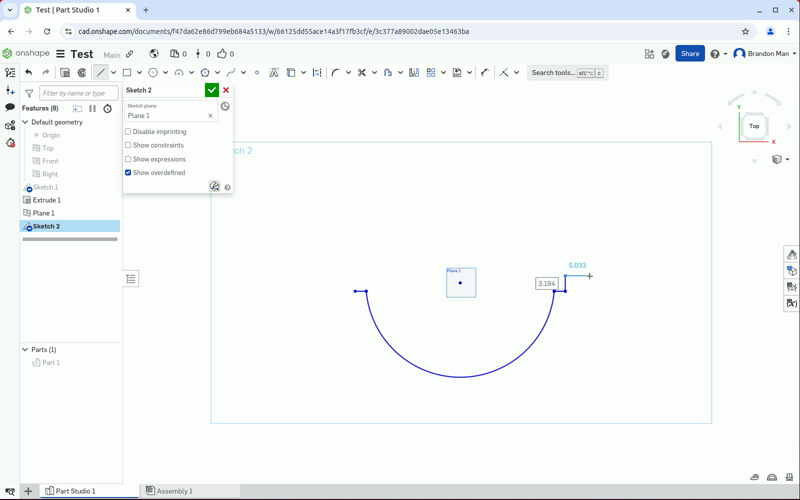
mouse_move(554, 275)
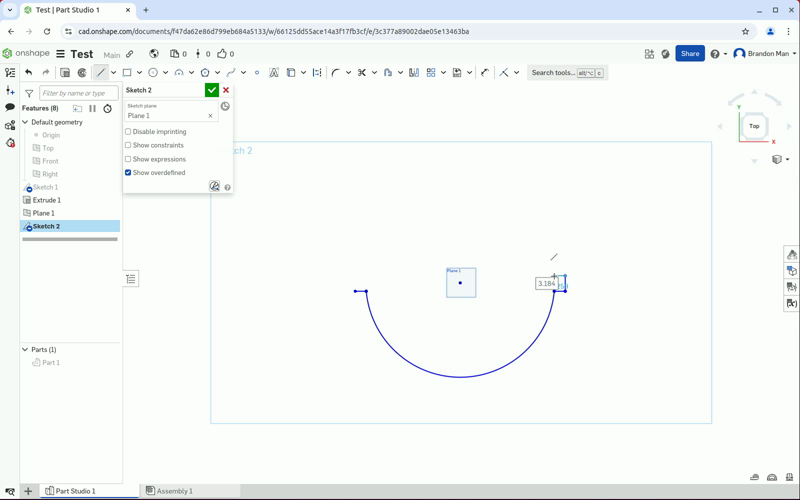
click(554, 275)
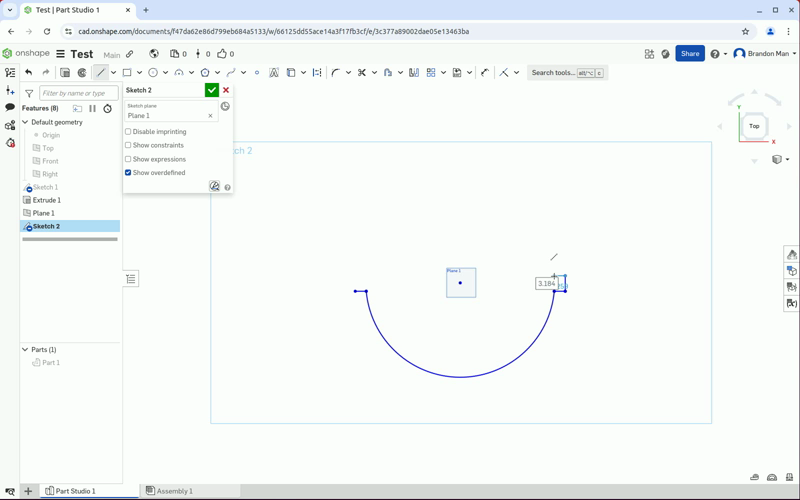
key_up(shift)
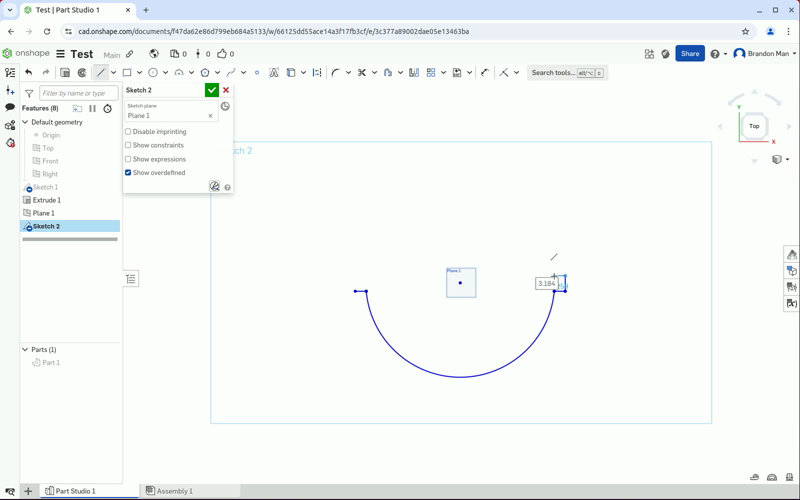
key(esc)
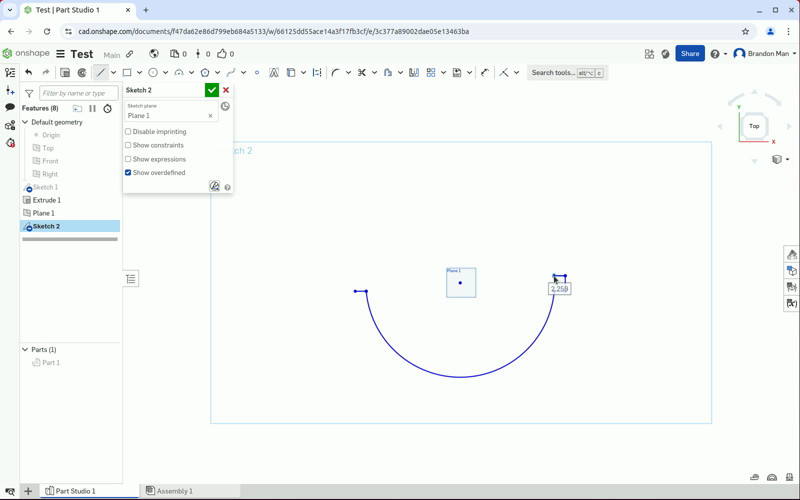
key(a)
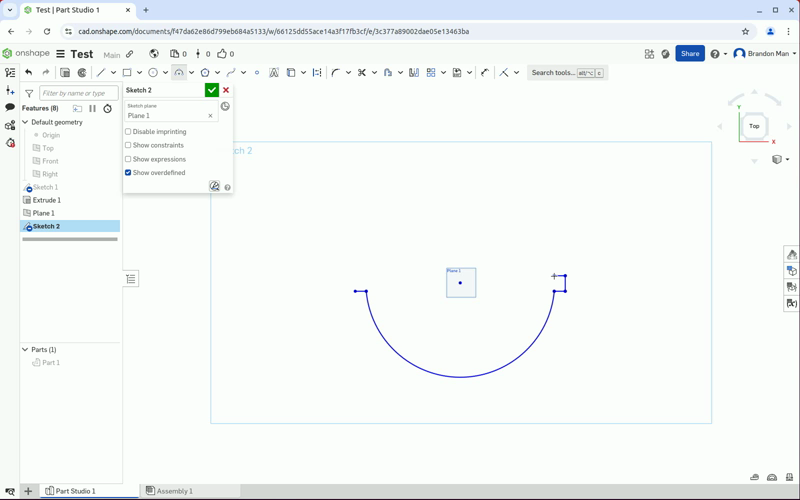
mouse_move(554, 275)
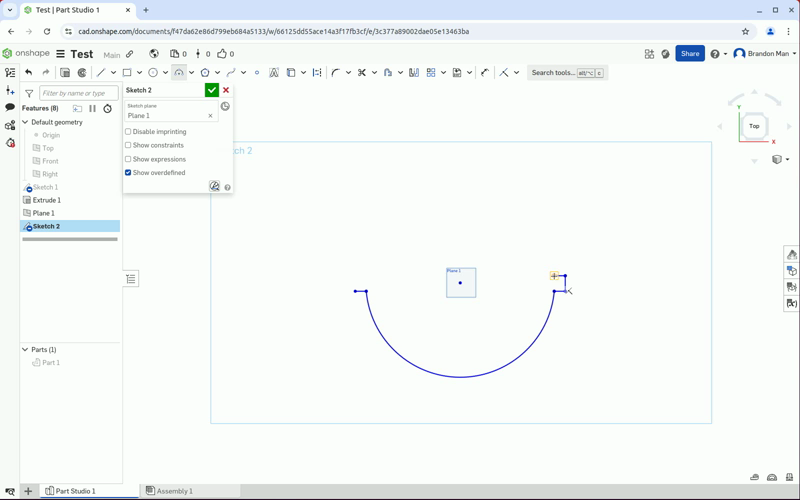
click(554, 275)
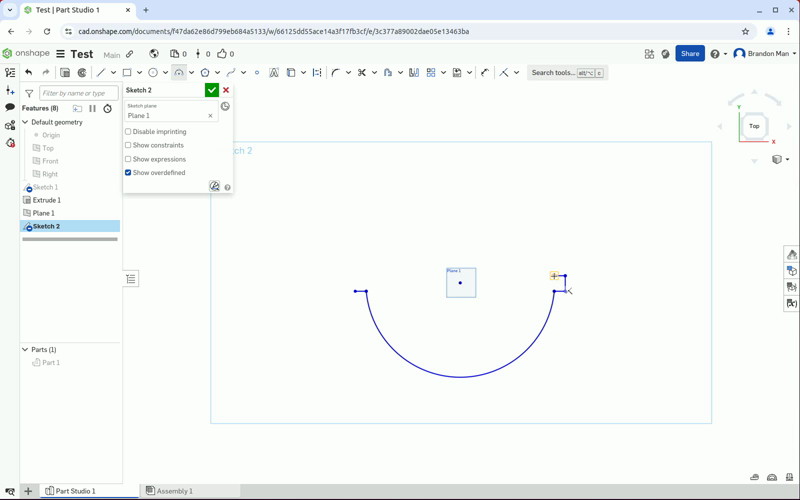
key_down(shift)
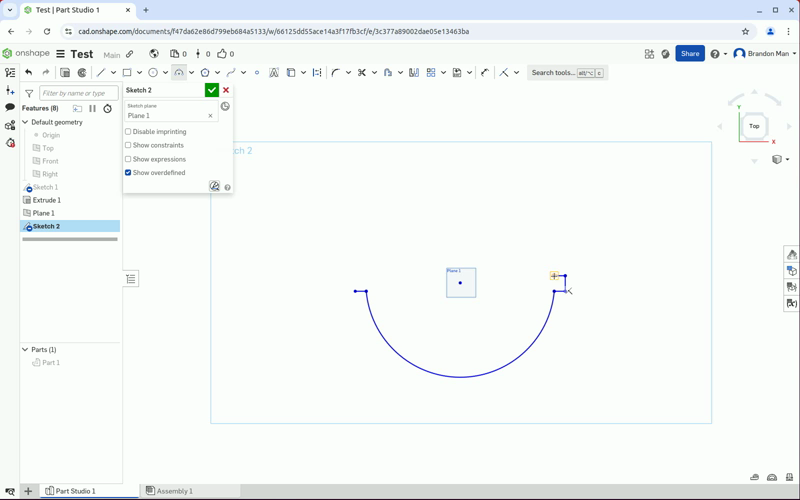
mouse_move(366, 275)
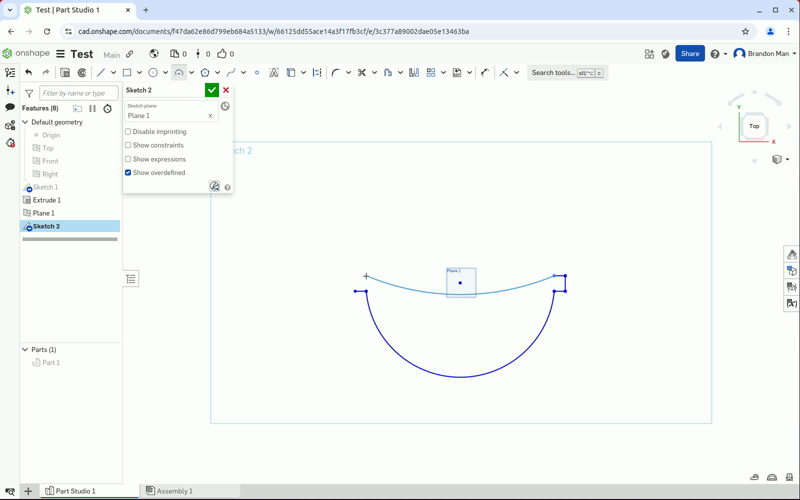
click(366, 275)
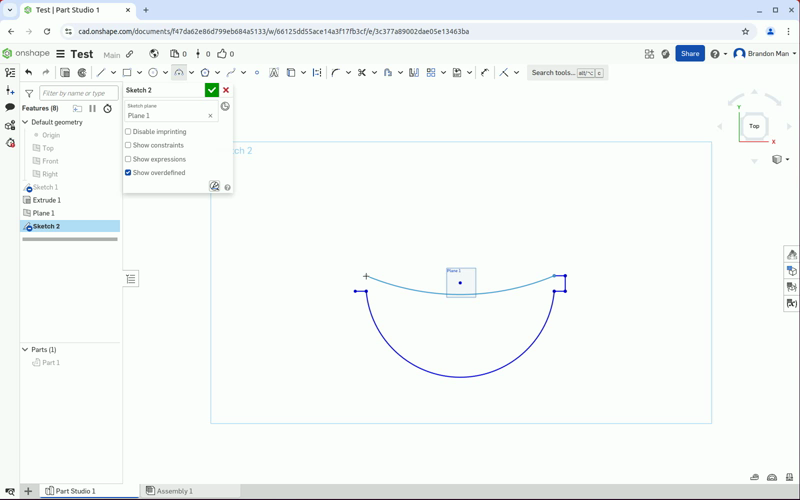
mouse_move(460, 189)
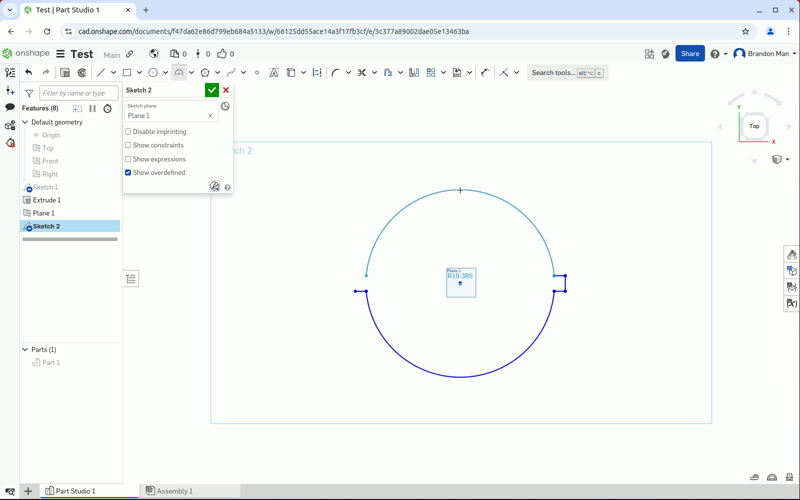
click(460, 189)
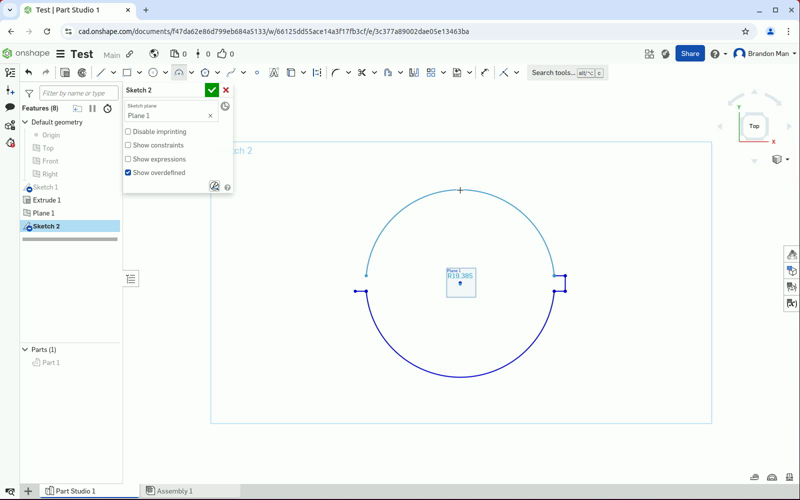
key_up(shift)
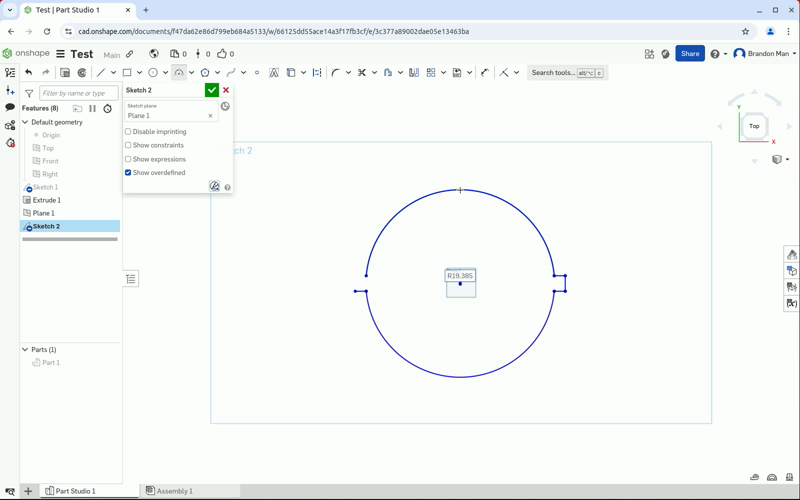
key(esc)
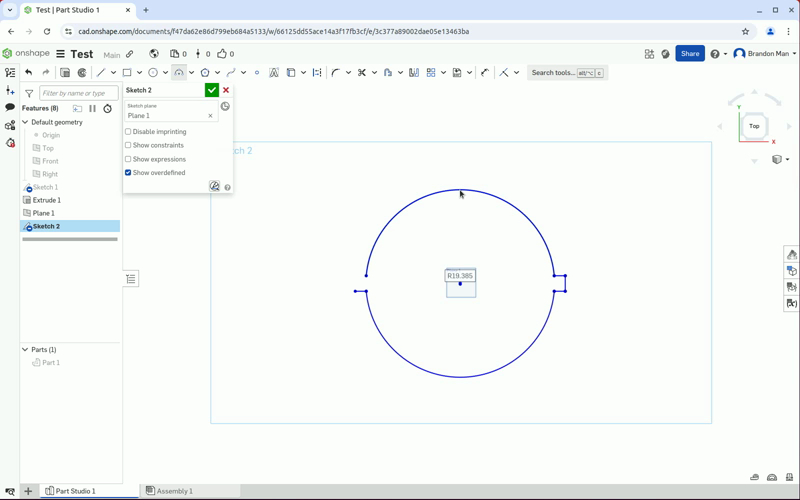
key(l)
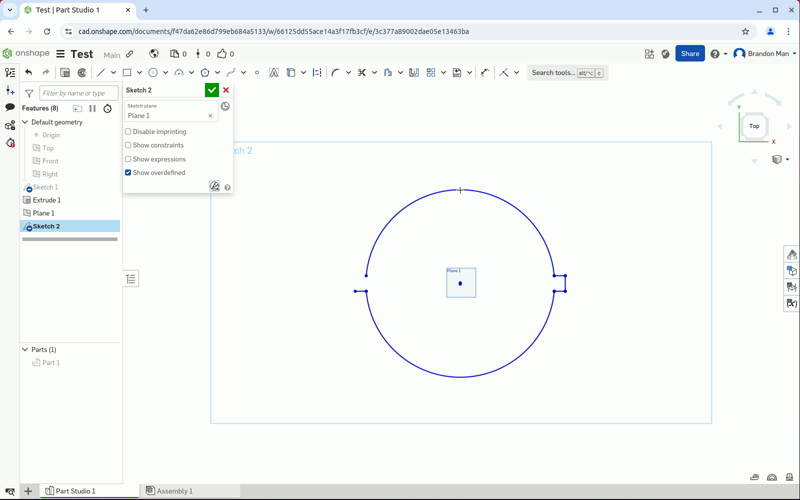
mouse_move(366, 275)
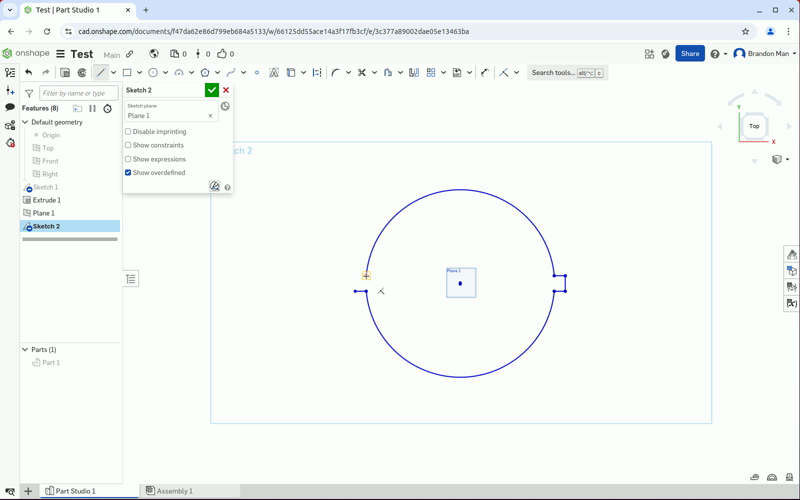
click(366, 275)
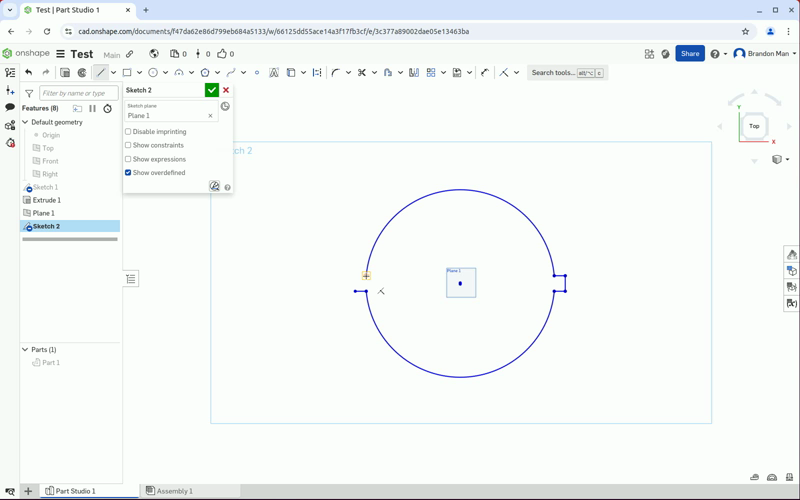
key_down(shift)
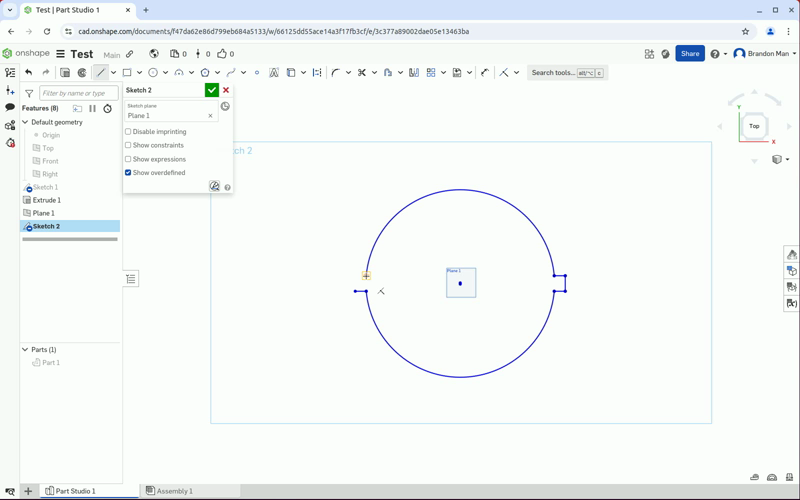
mouse_move(396, 275)
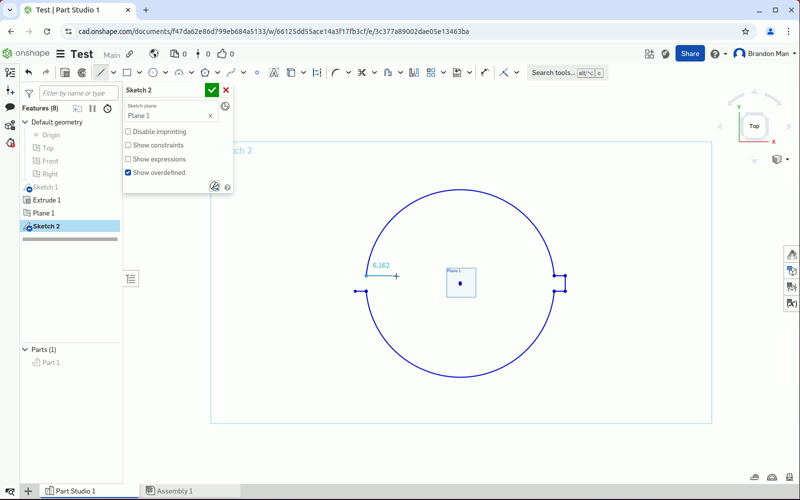
mouse_move(355, 275)
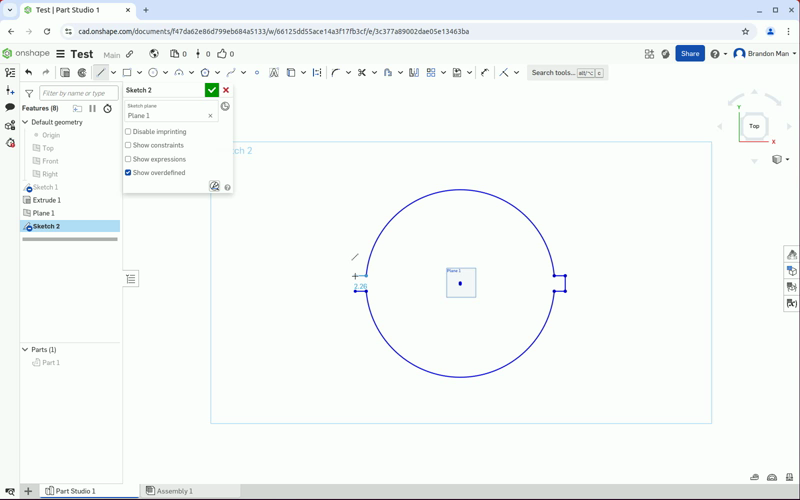
click(355, 275)
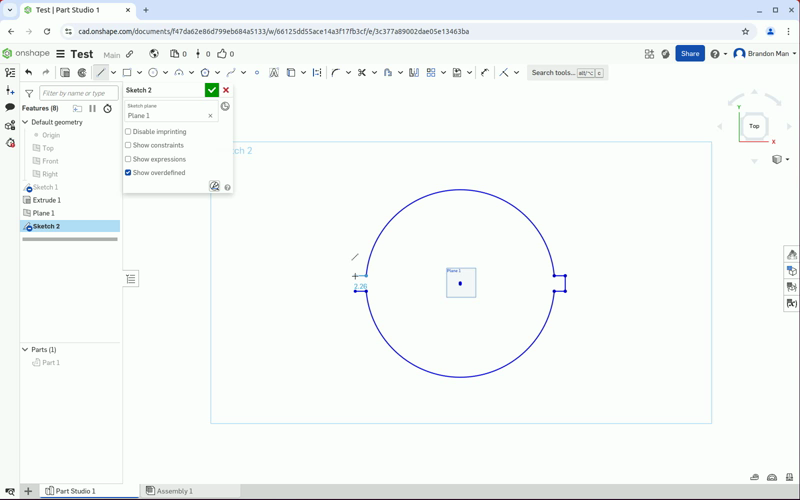
key_up(shift)
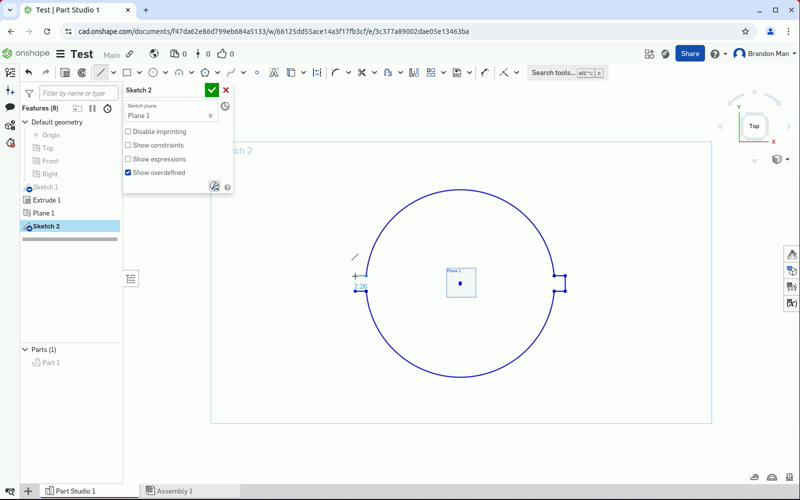
mouse_move(385, 275)
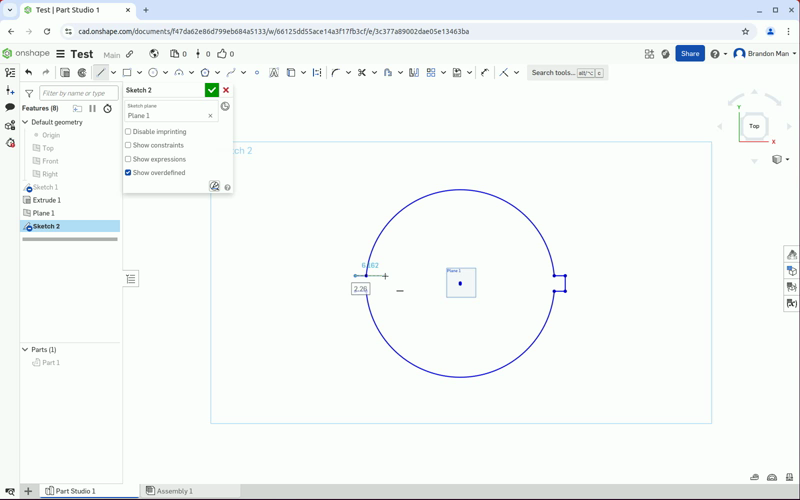
key_down(shift)
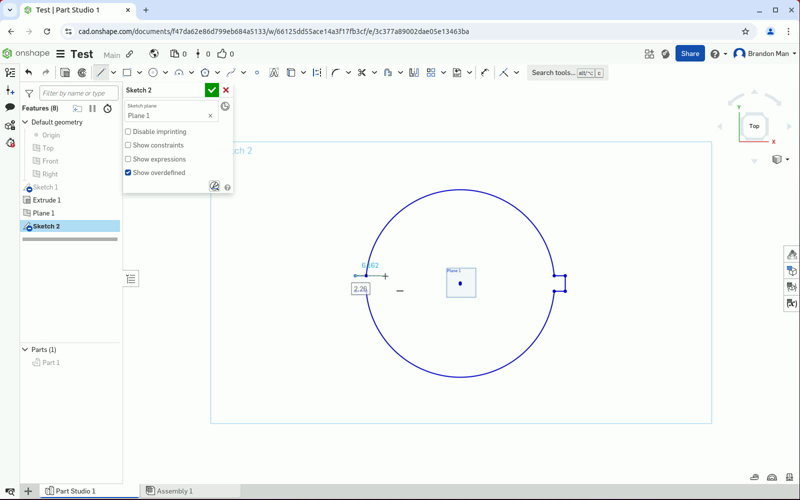
mouse_move(355, 291)
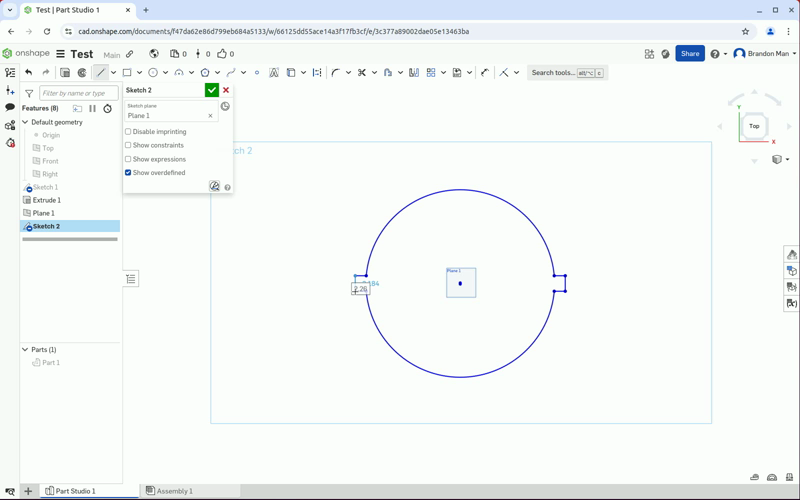
key_up(shift)
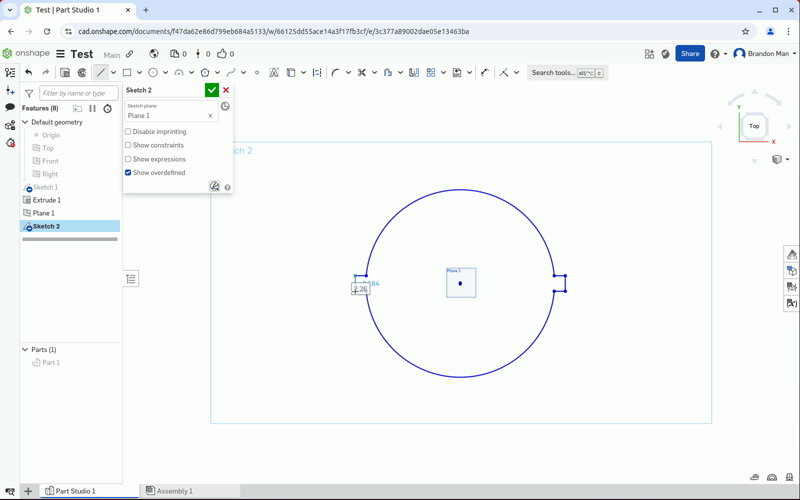
click(355, 291)
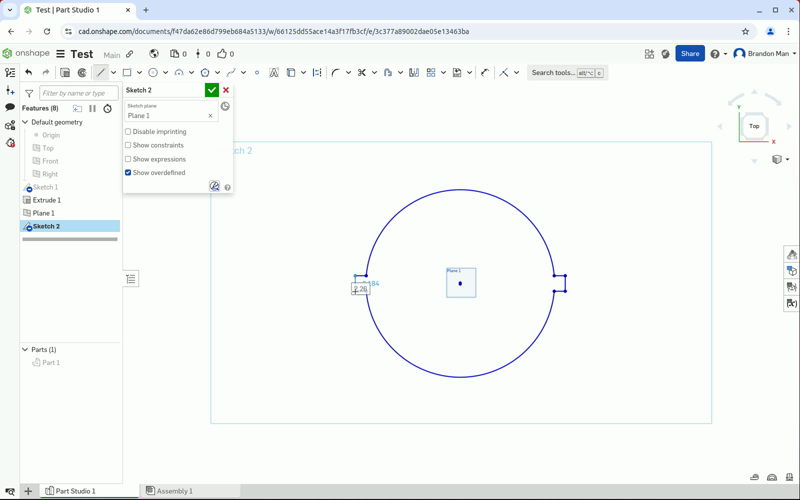
key(esc)
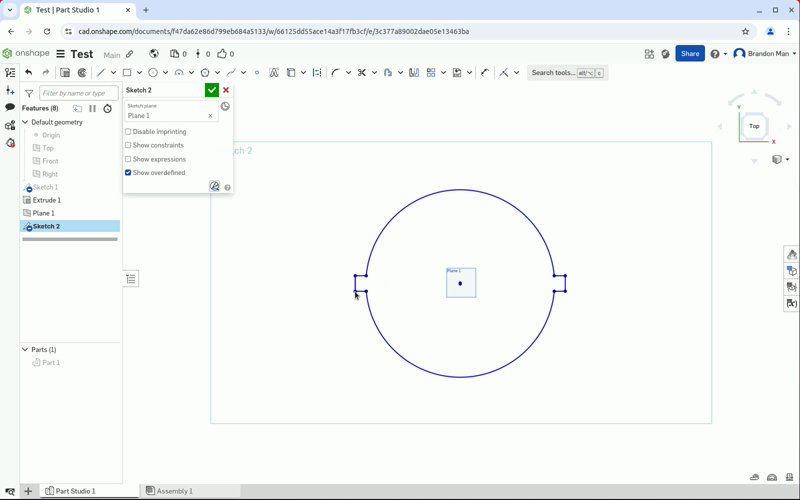
key(l)
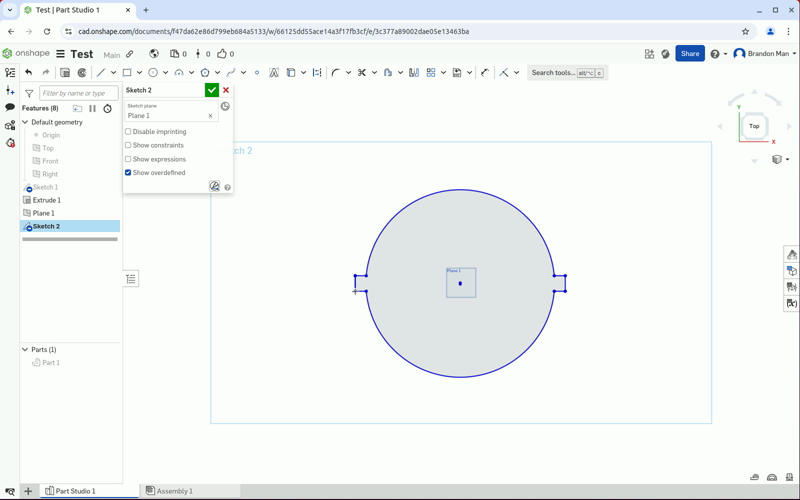
key_down(shift)
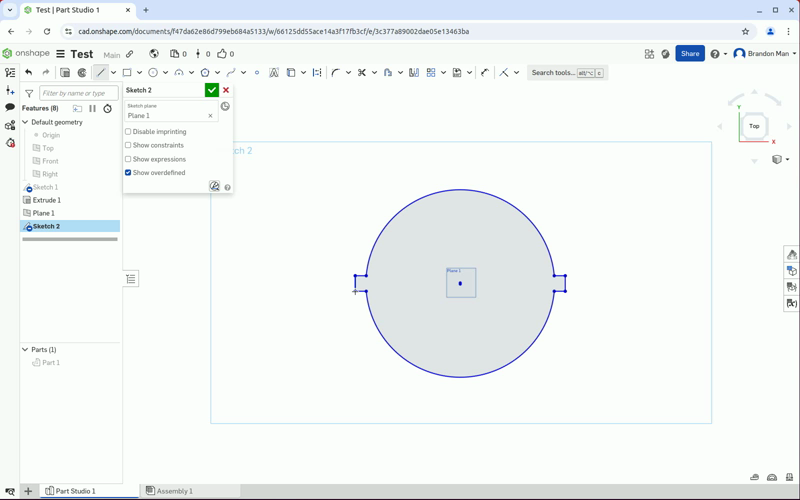
mouse_move(392, 328)
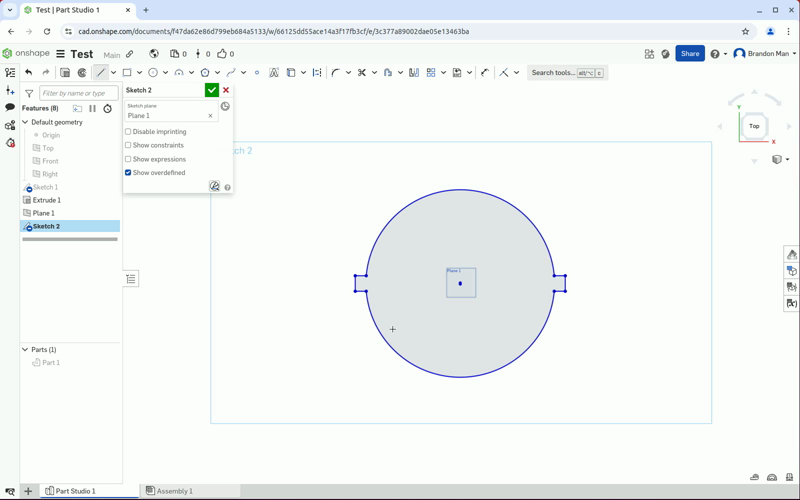
click(392, 328)
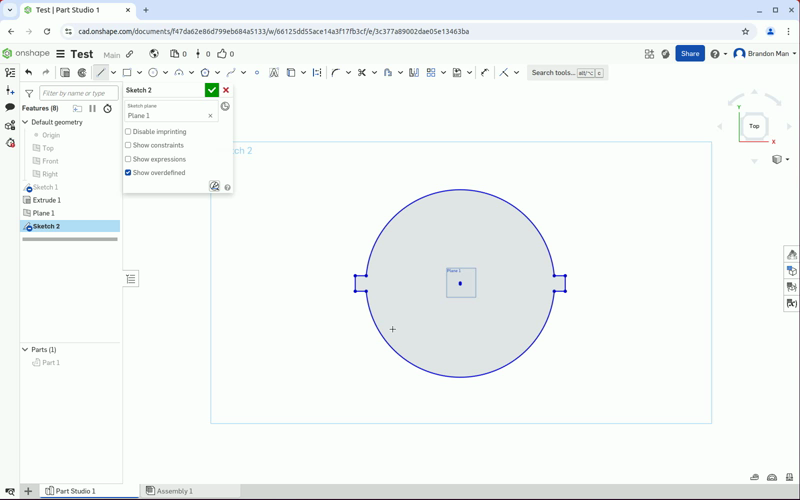
key_up(shift)
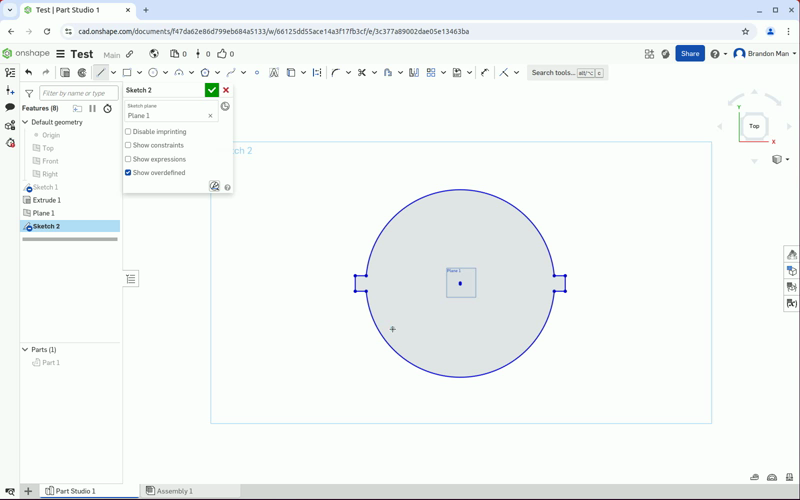
key_down(shift)
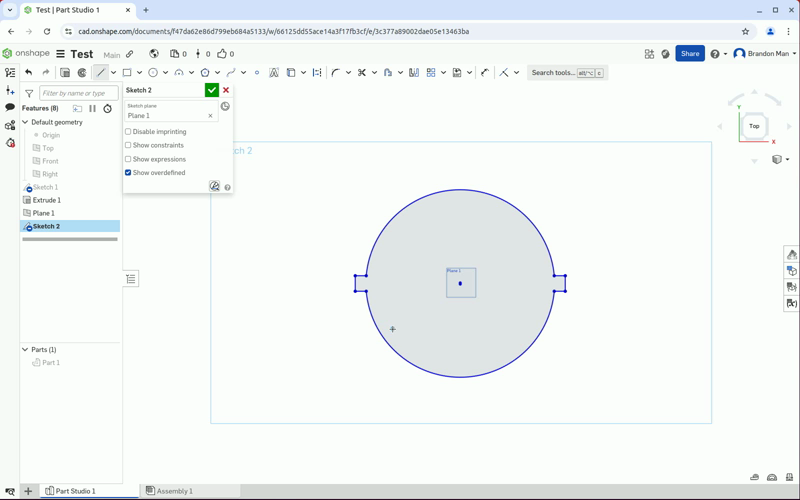
mouse_move(422, 328)
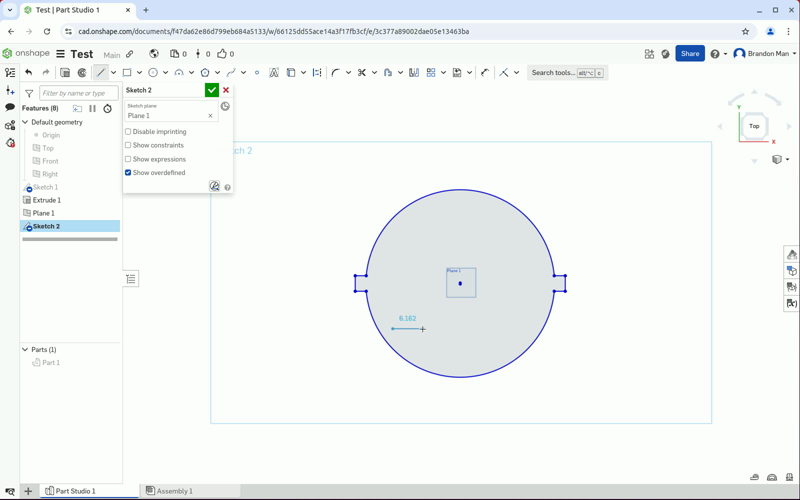
mouse_move(414, 350)
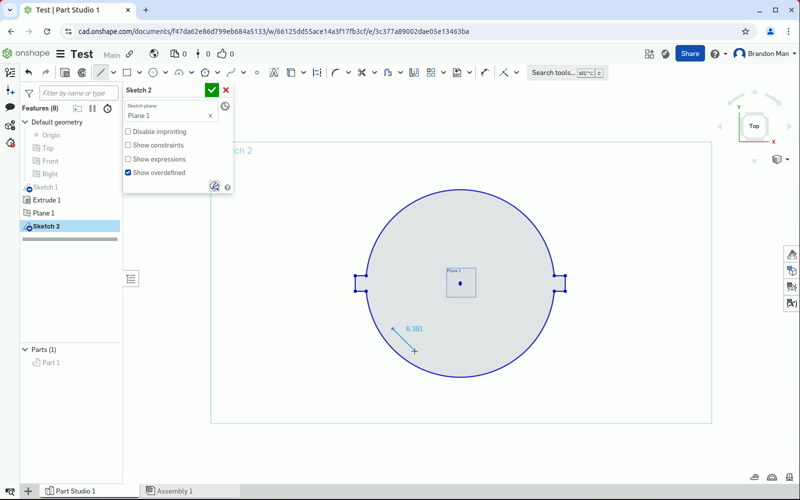
click(414, 350)
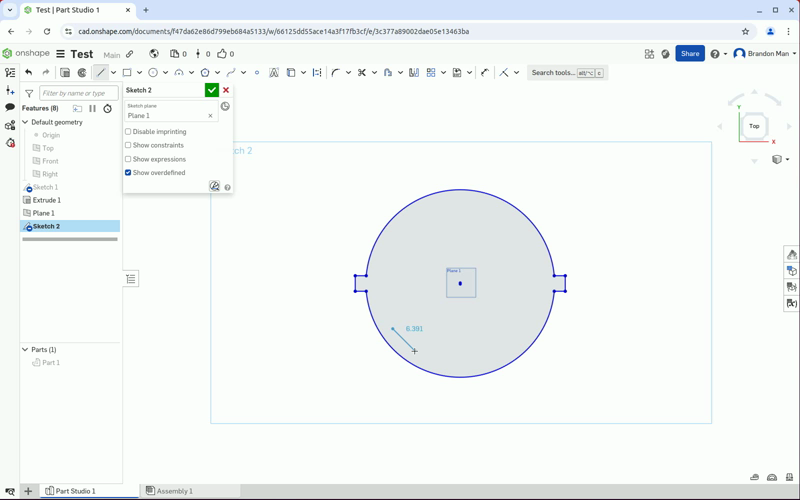
key_up(shift)
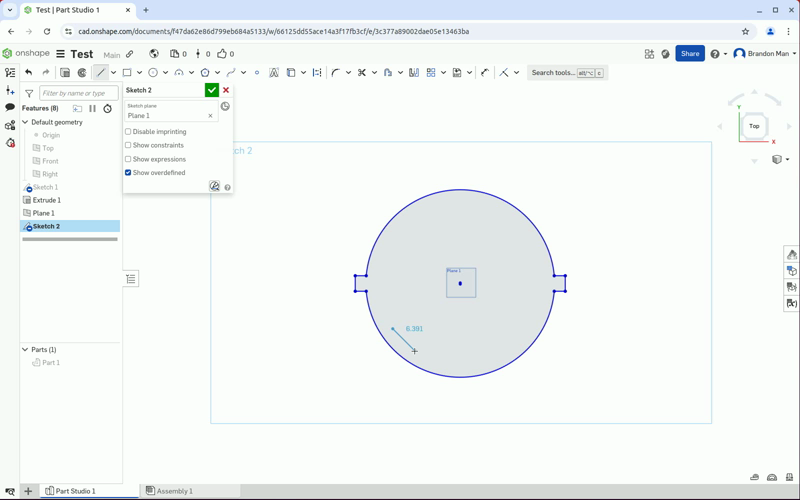
key_down(shift)
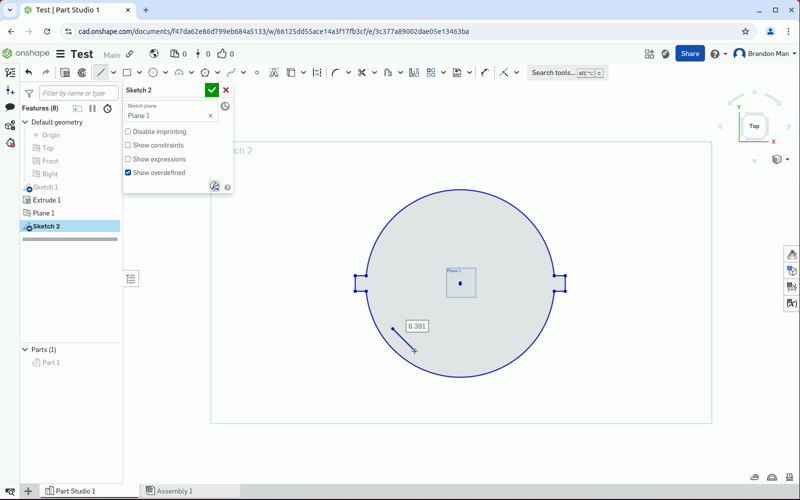
mouse_move(461, 306)
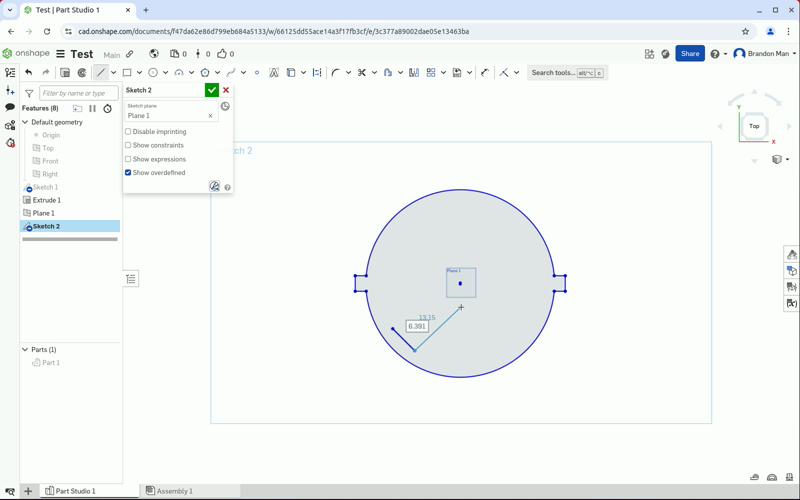
click(461, 306)
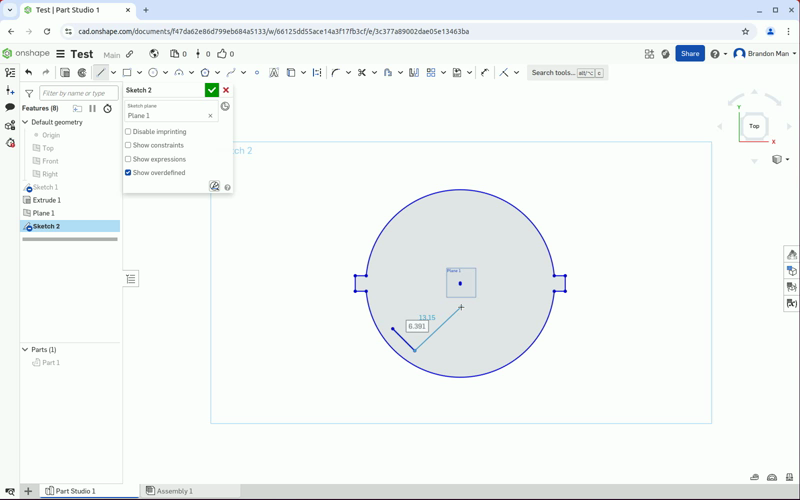
key_up(shift)
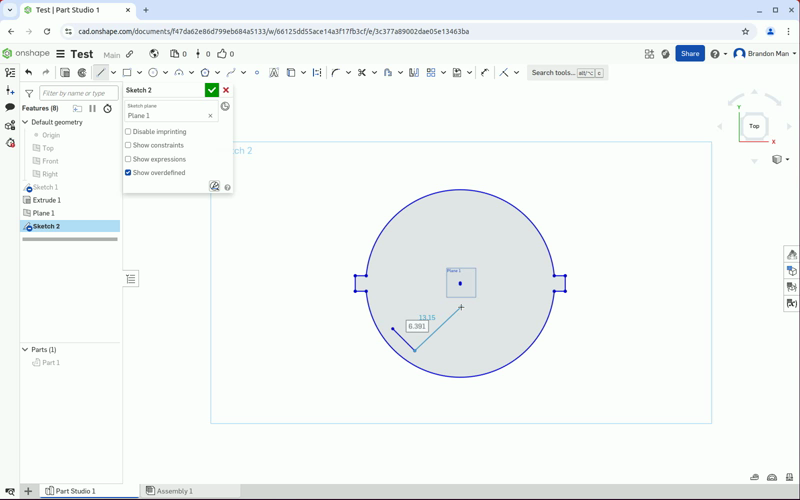
key_down(shift)
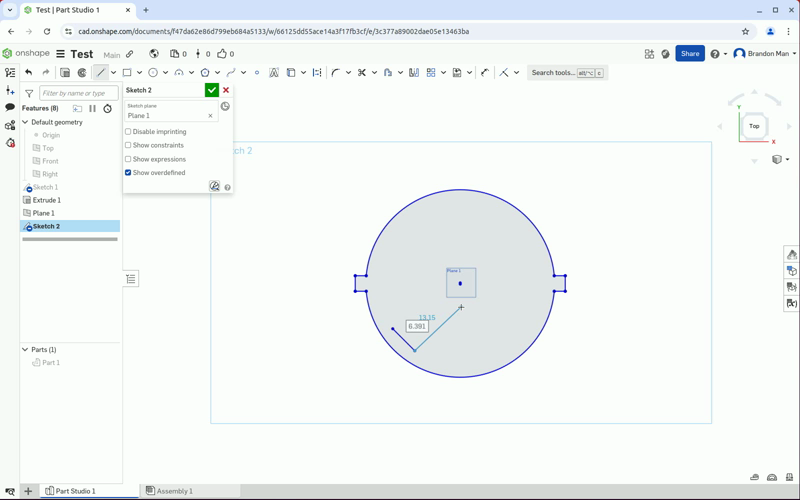
mouse_move(505, 350)
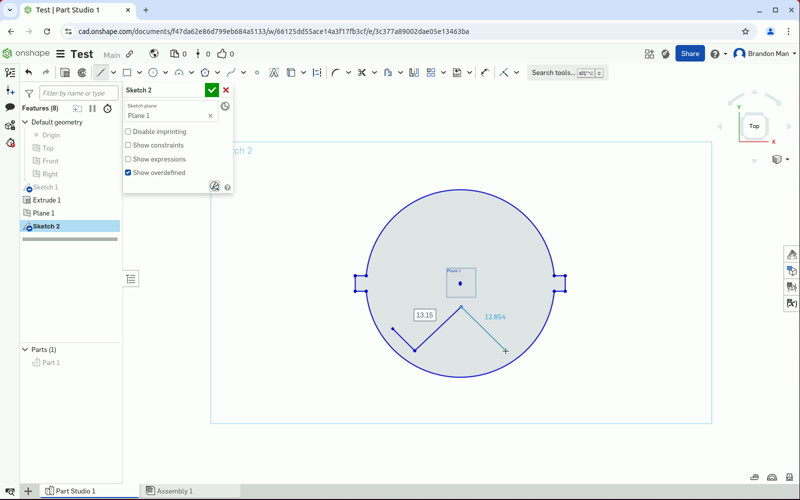
click(505, 350)
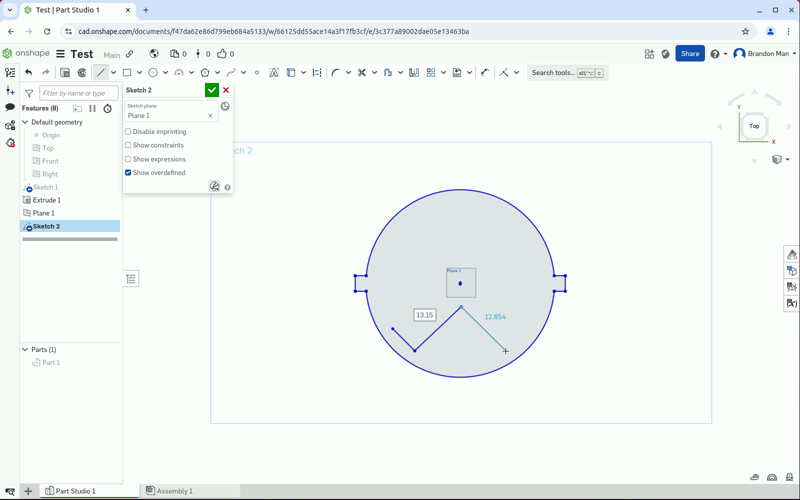
key_up(shift)
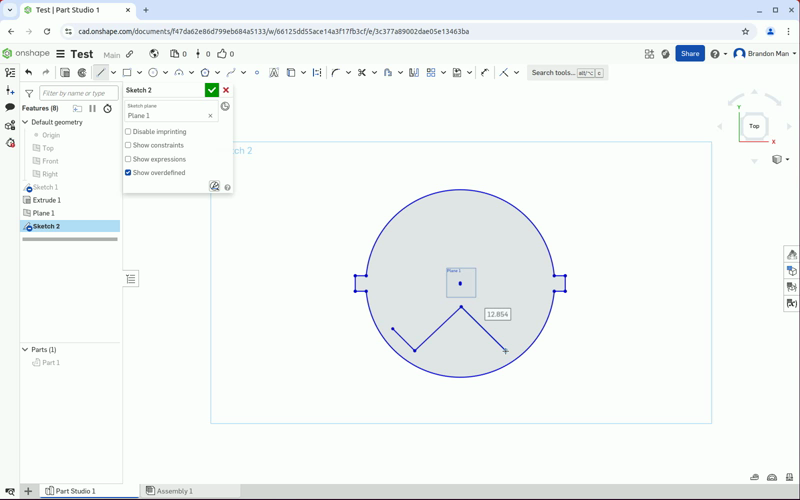
key_down(shift)
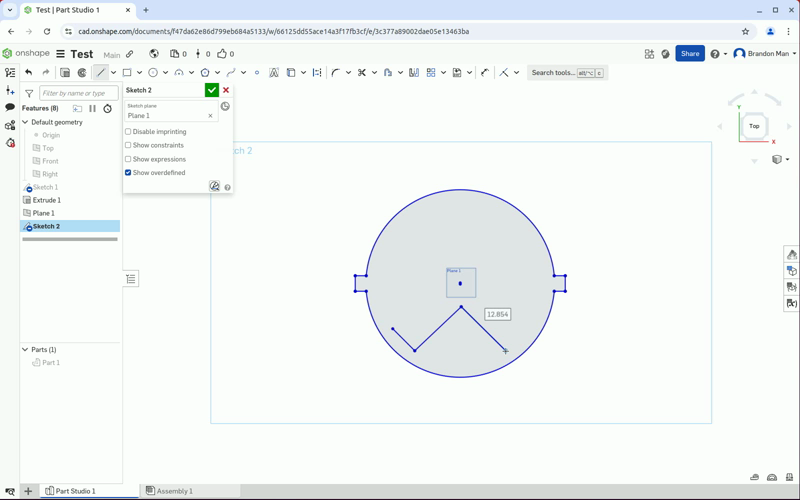
mouse_move(535, 350)
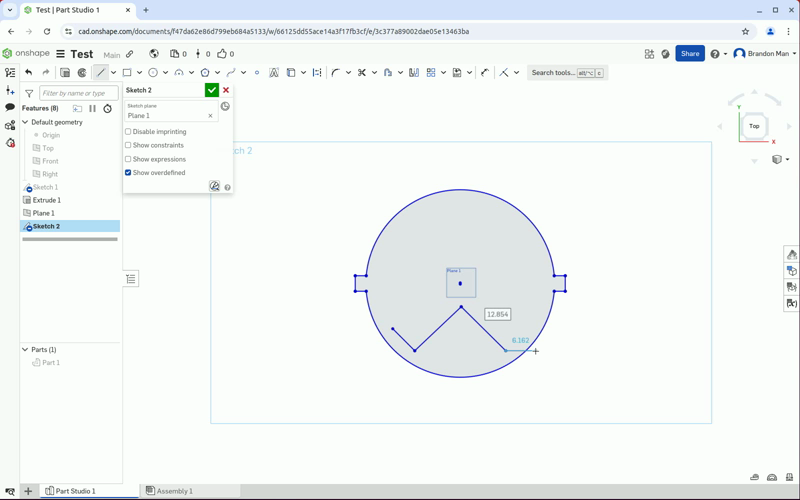
mouse_move(527, 328)
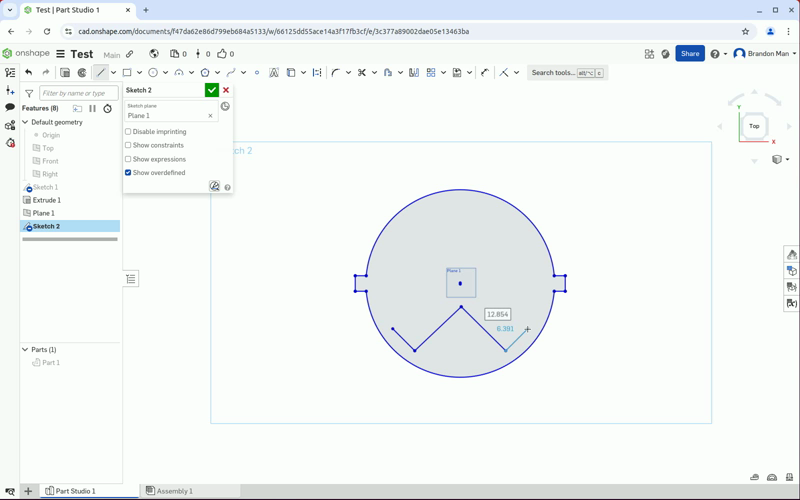
click(527, 328)
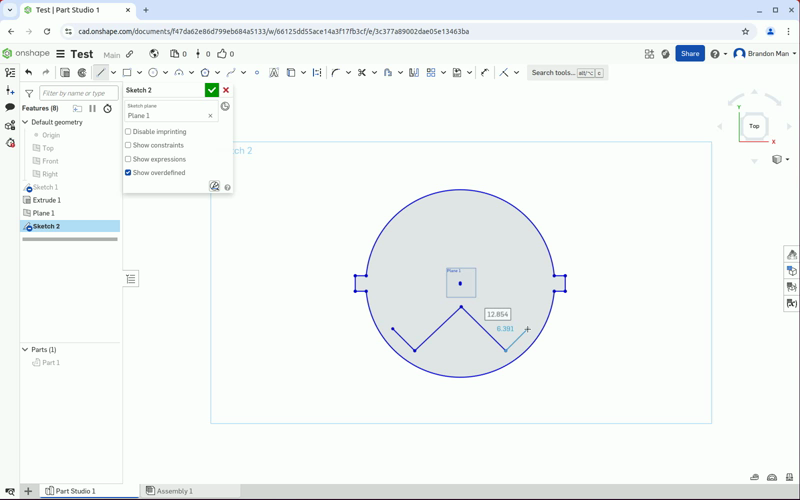
key_up(shift)
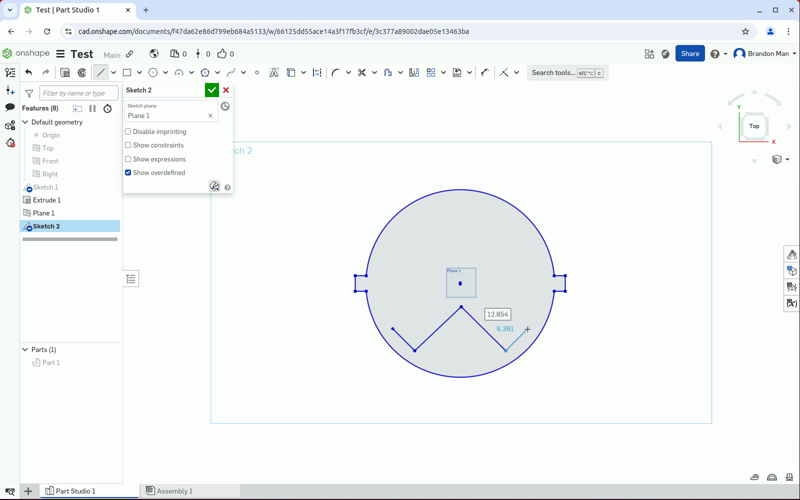
key_down(shift)
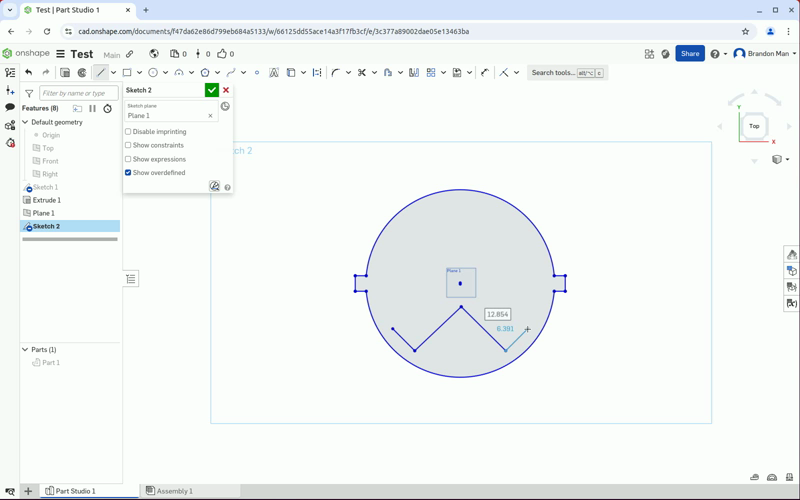
mouse_move(483, 282)
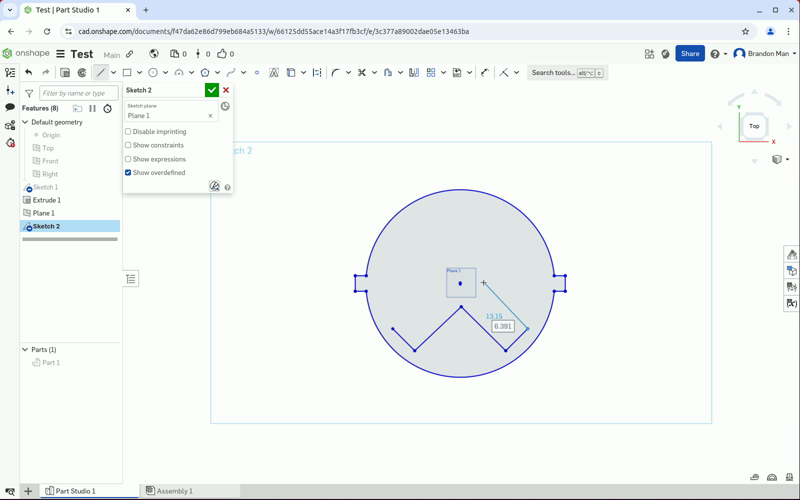
click(483, 282)
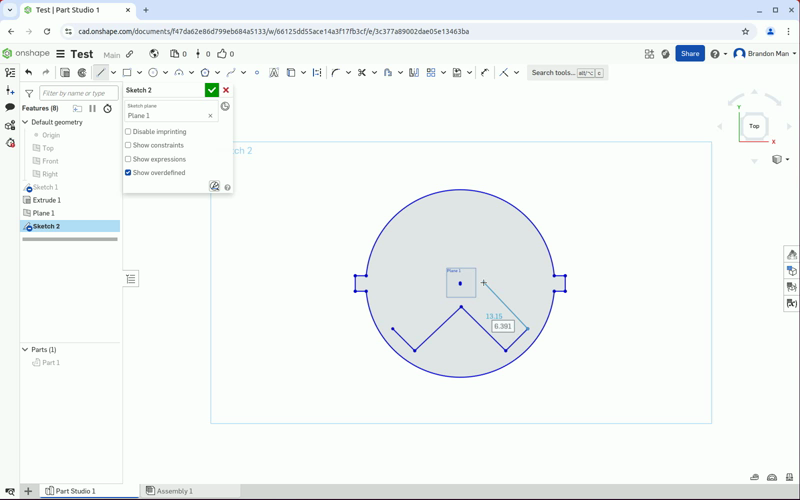
key_up(shift)
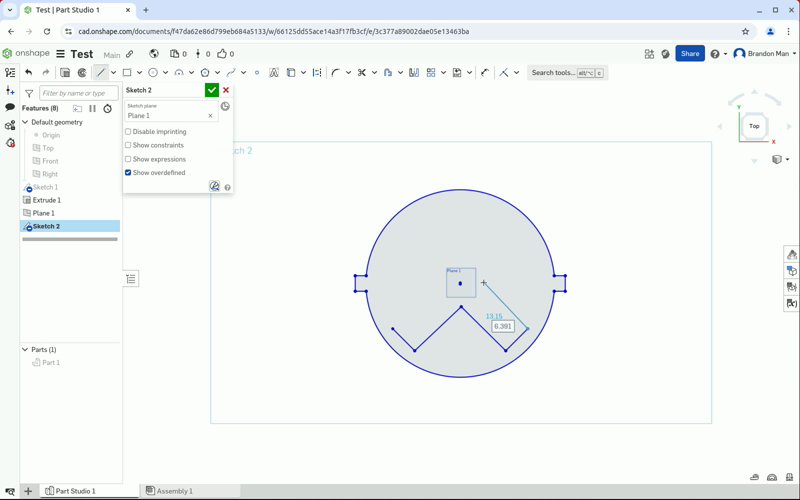
key_down(shift)
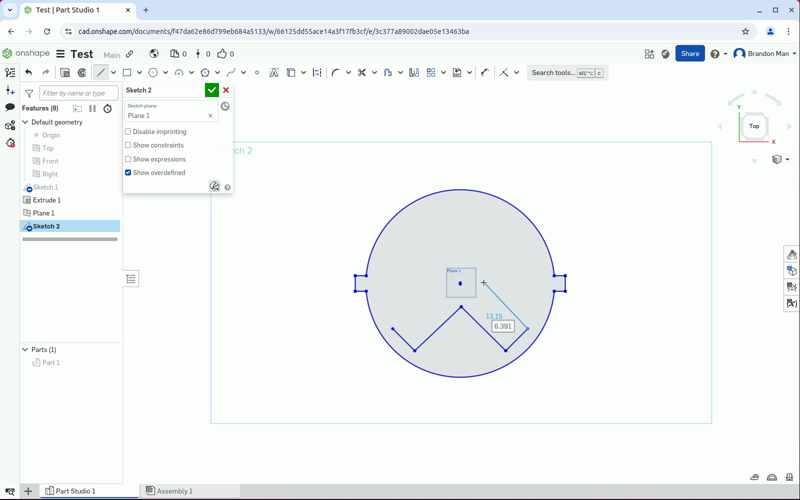
mouse_move(527, 238)
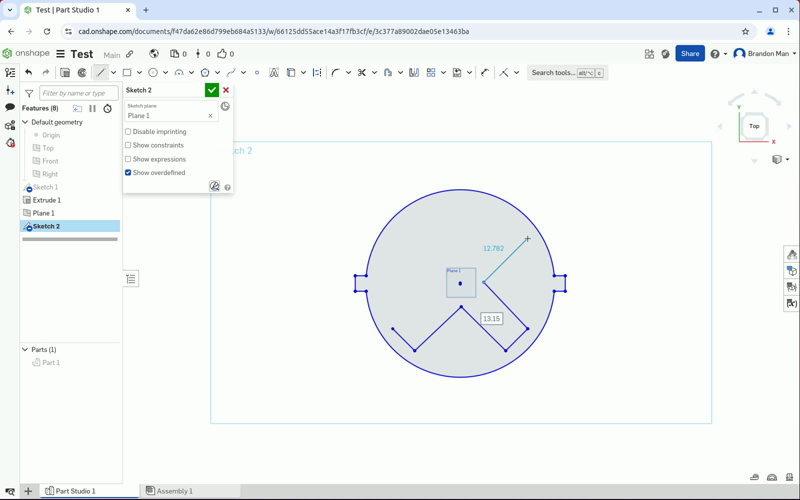
click(527, 238)
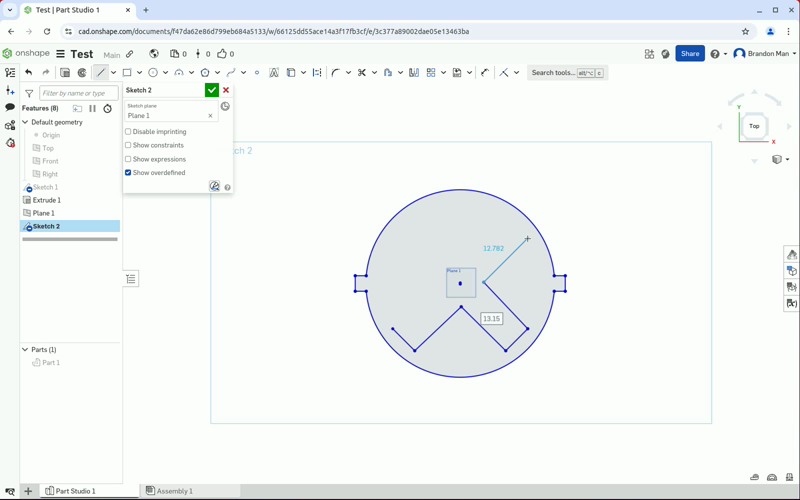
key_up(shift)
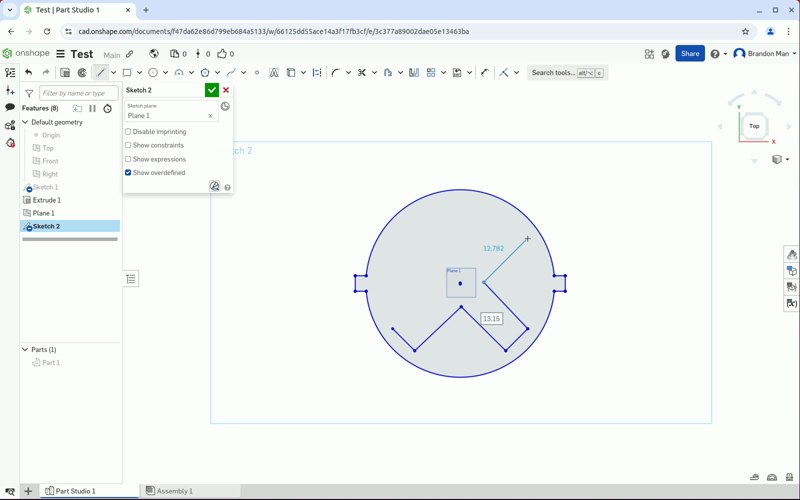
key_down(shift)
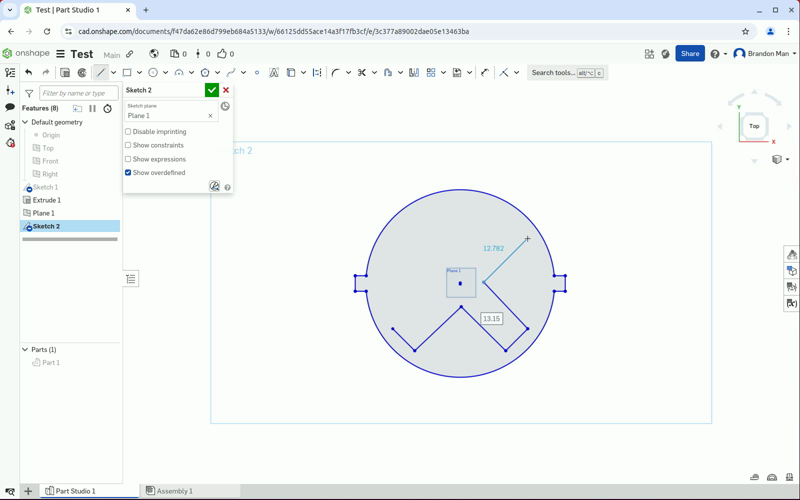
mouse_move(557, 238)
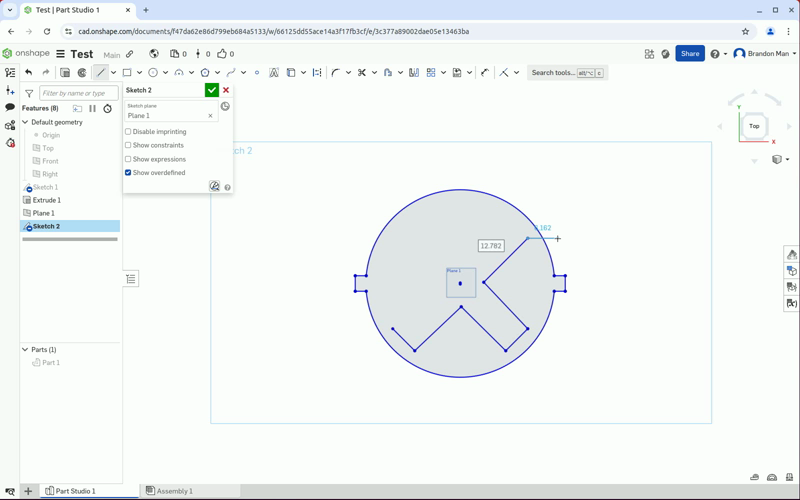
mouse_move(505, 216)
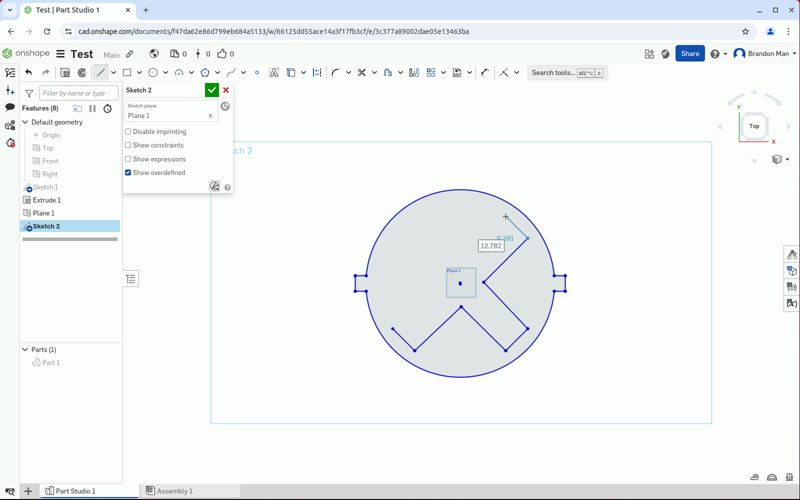
click(505, 216)
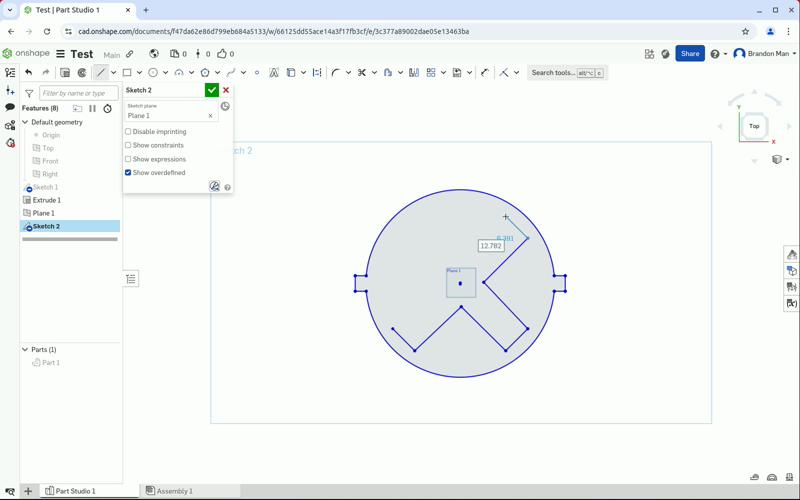
key_up(shift)
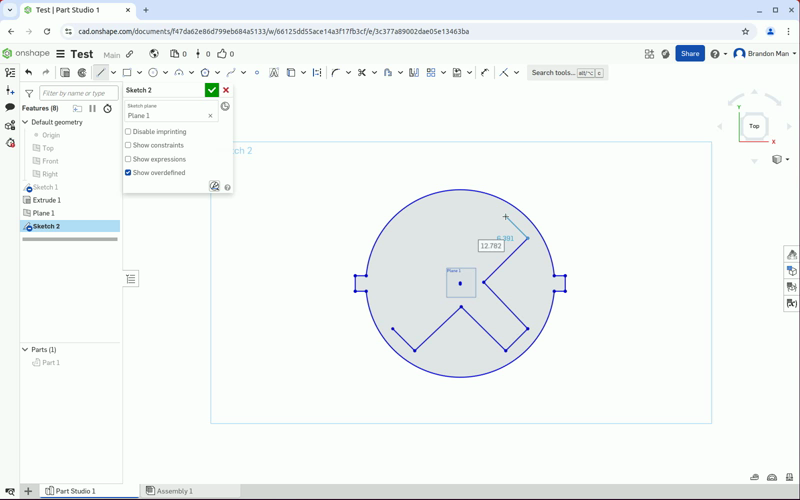
key_down(shift)
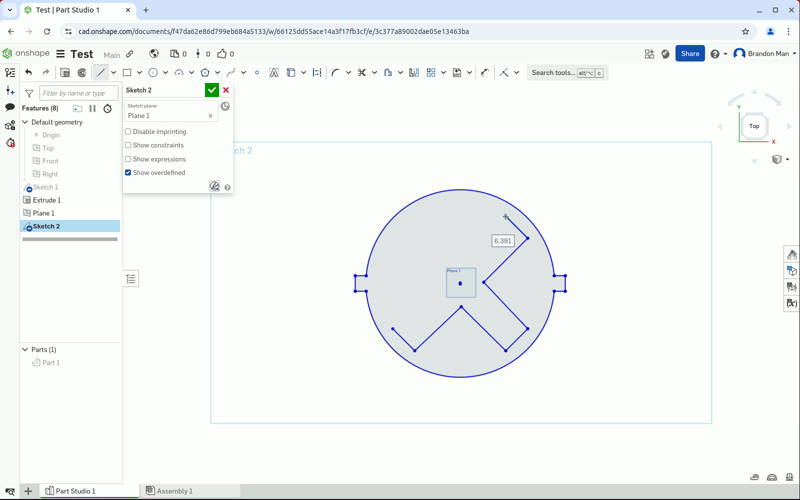
mouse_move(461, 260)
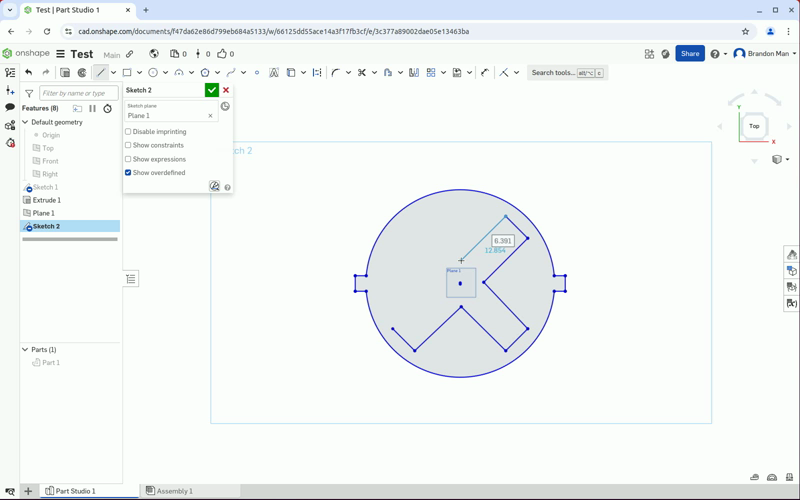
click(461, 260)
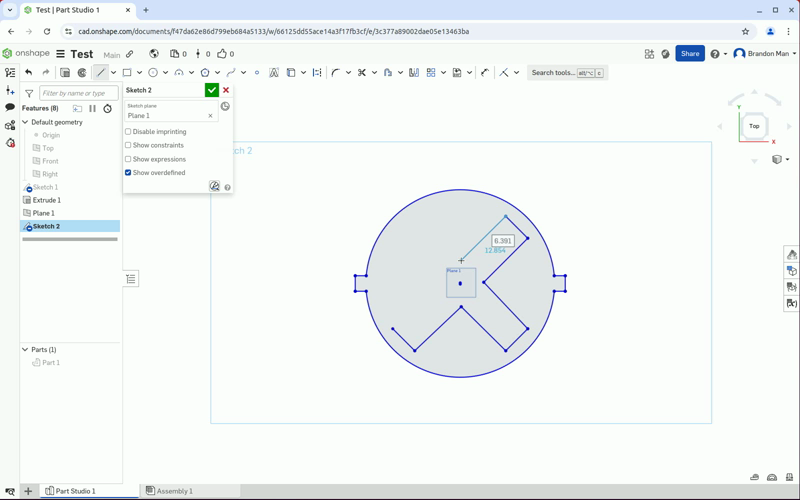
key_up(shift)
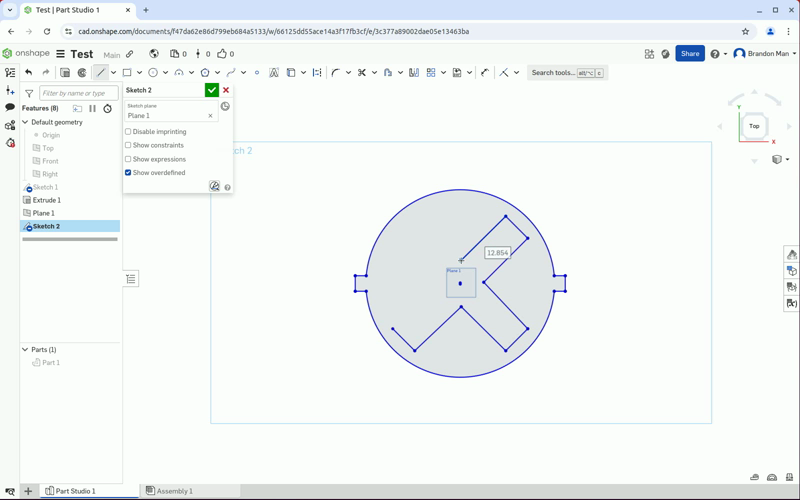
key_down(shift)
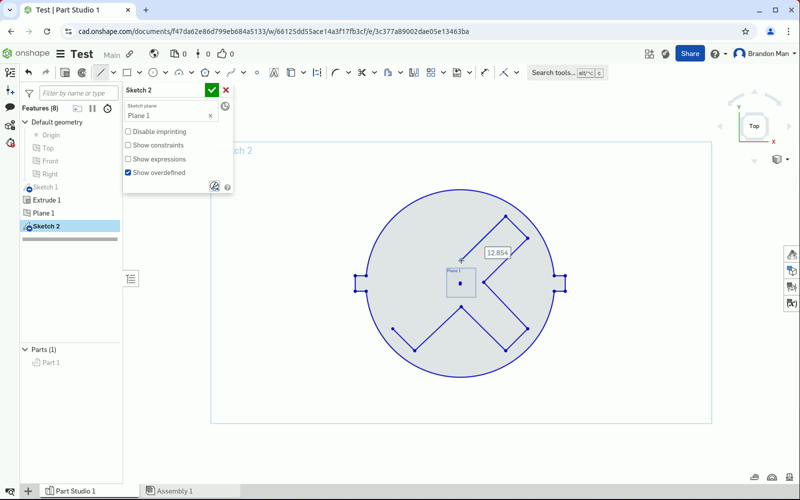
mouse_move(414, 216)
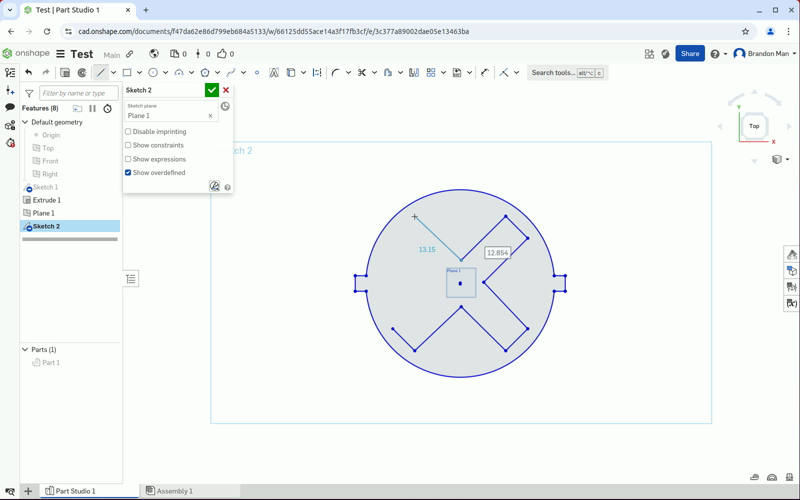
click(414, 216)
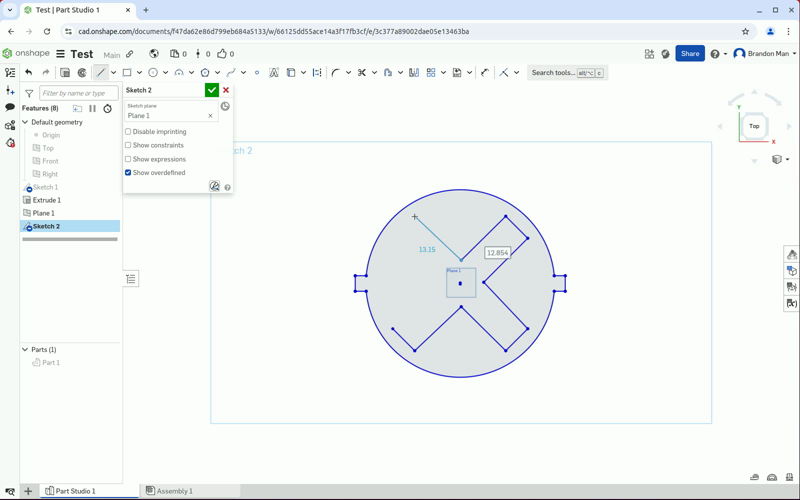
key_up(shift)
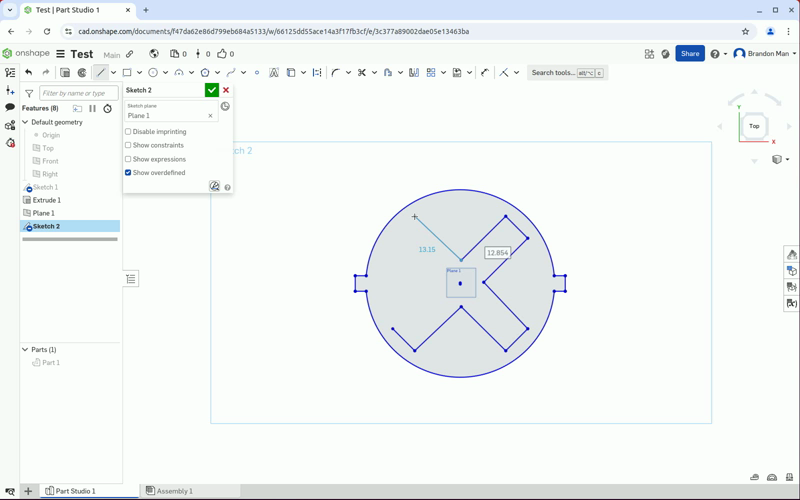
key_down(shift)
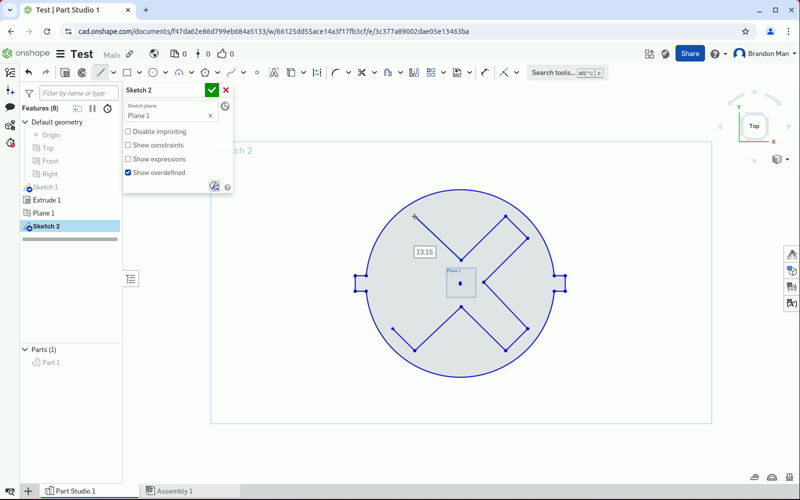
mouse_move(444, 216)
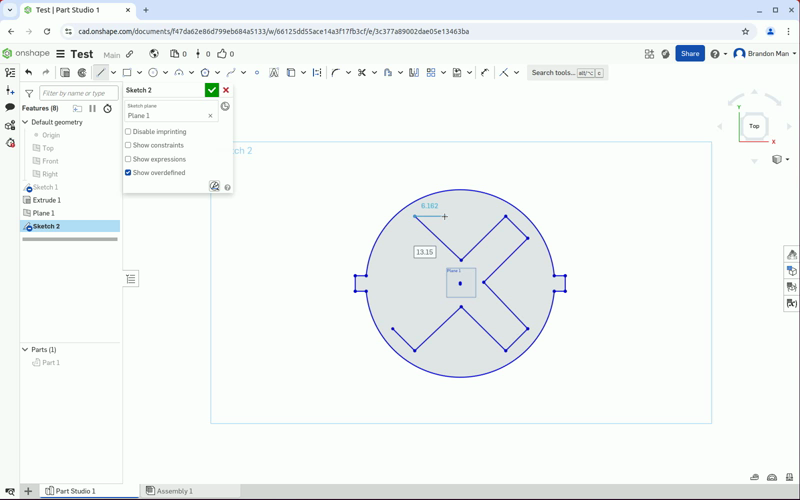
mouse_move(392, 238)
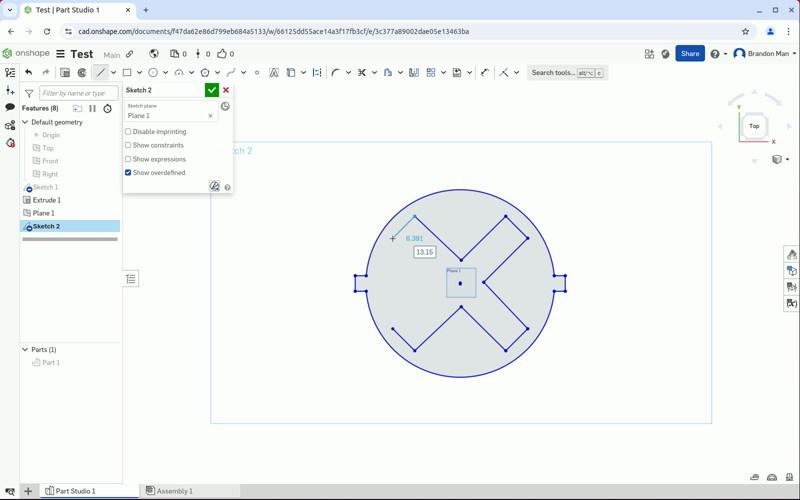
click(392, 238)
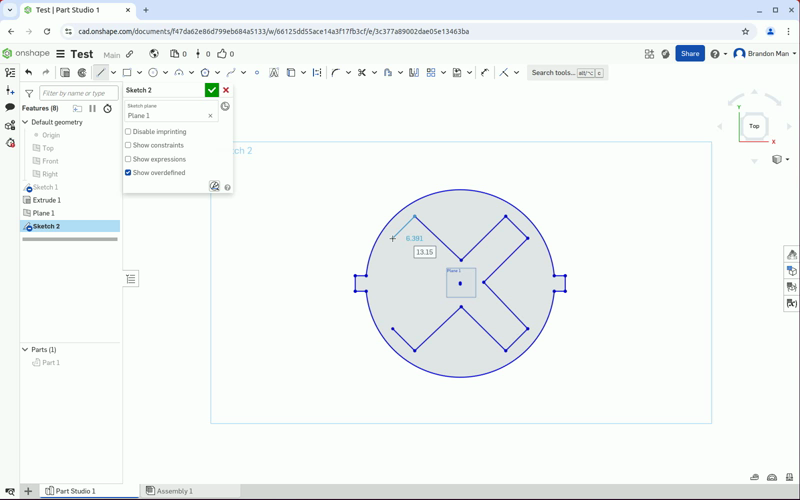
key_up(shift)
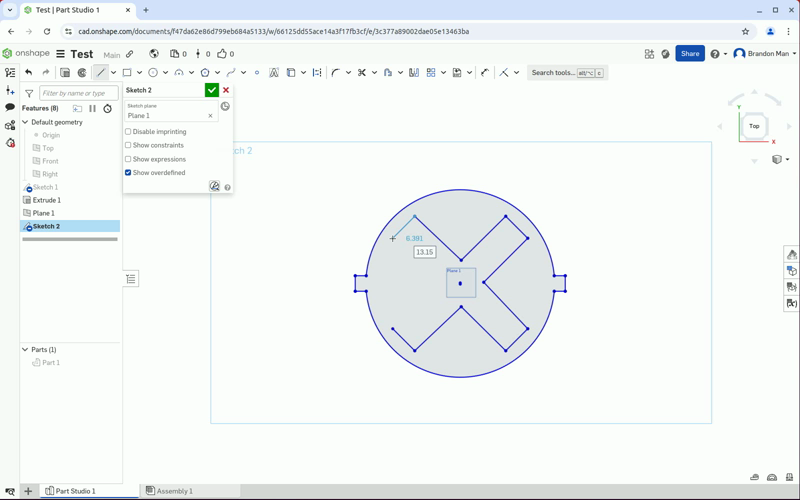
key_down(shift)
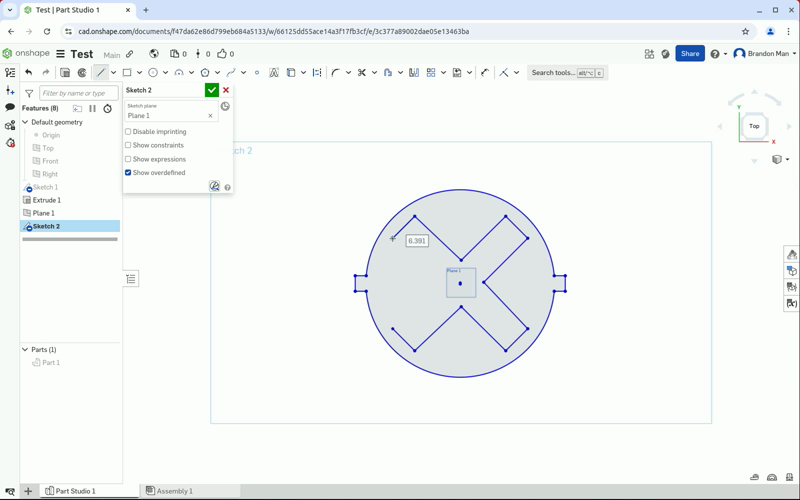
mouse_move(437, 282)
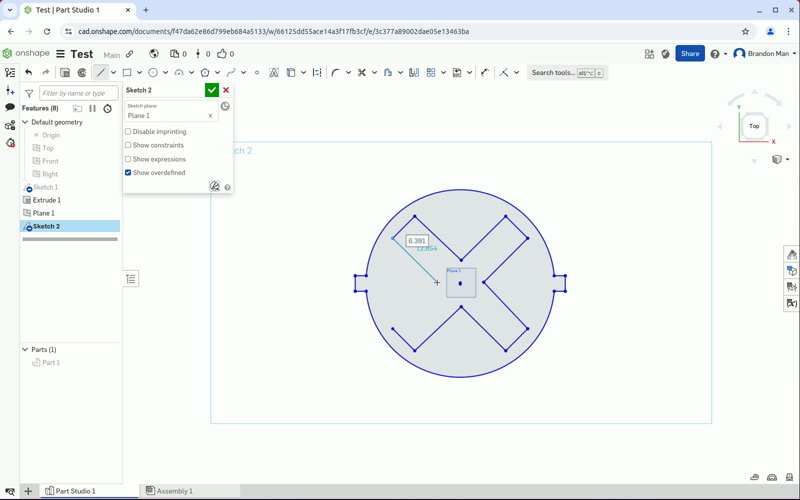
click(437, 282)
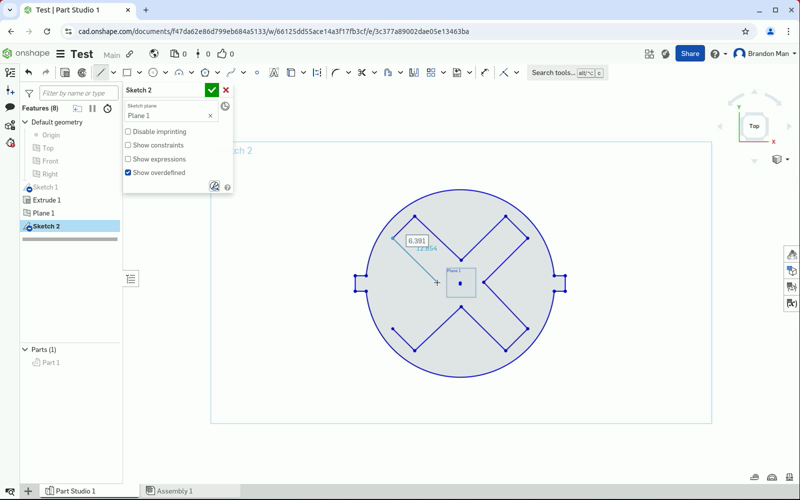
key_up(shift)
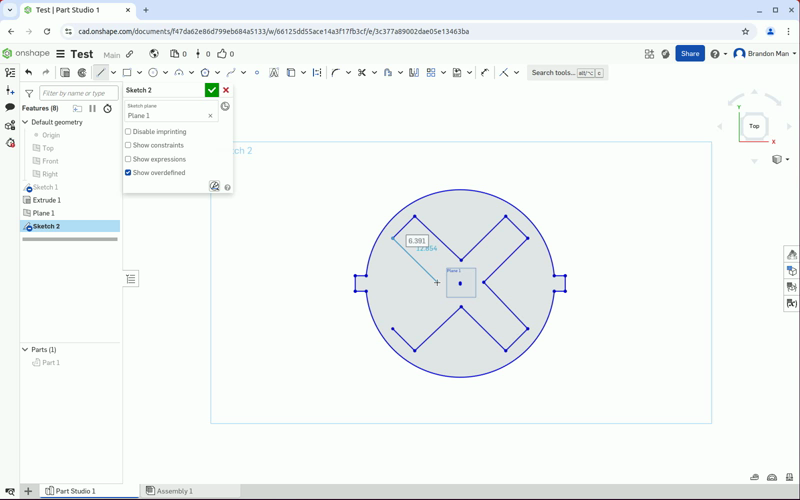
key_down(shift)
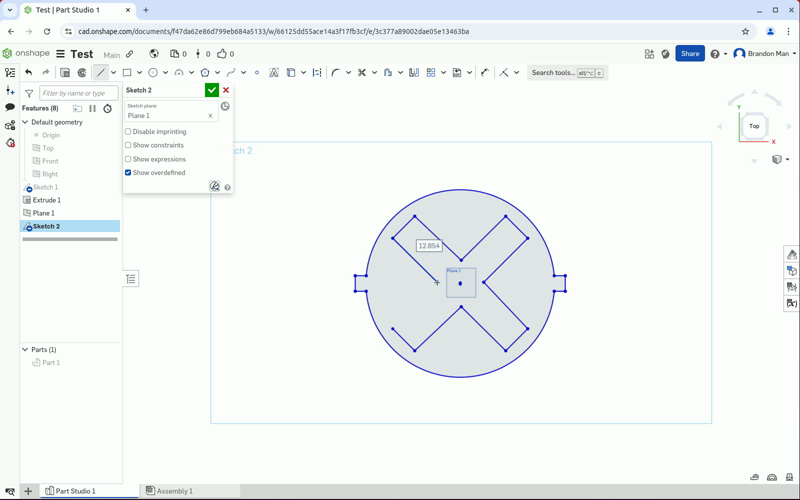
mouse_move(392, 328)
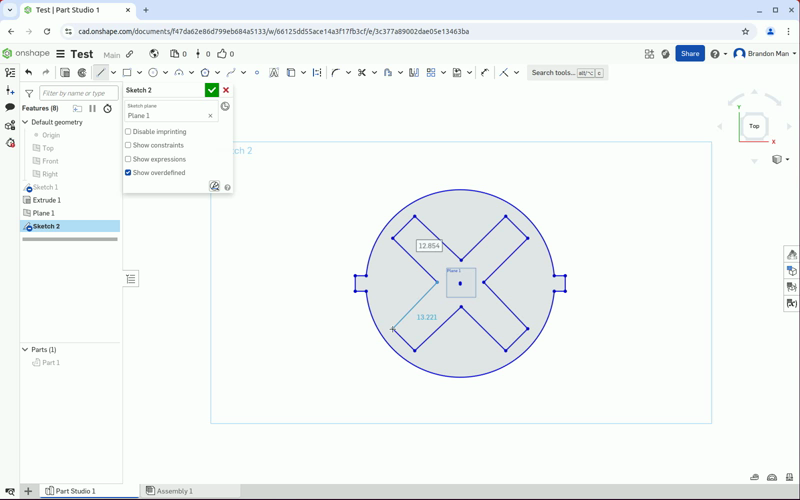
key_up(shift)
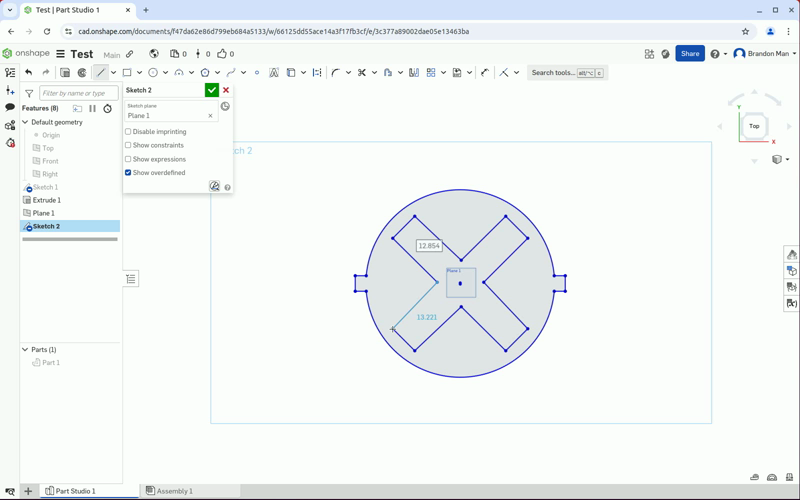
click(392, 328)
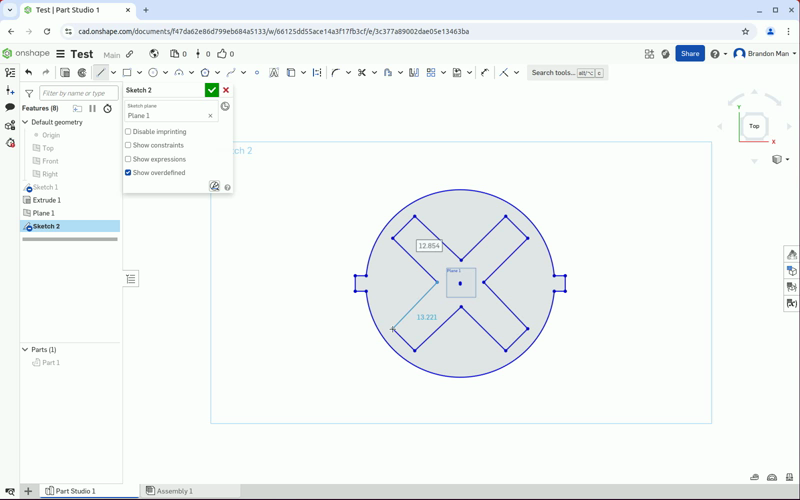
key(esc)
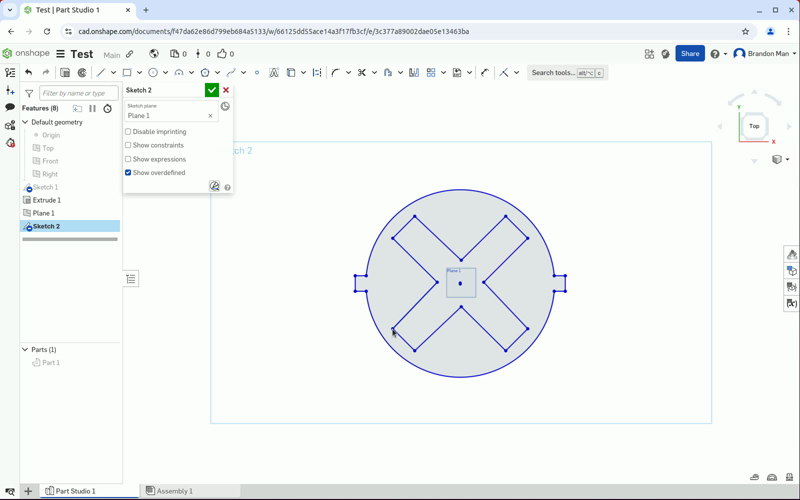
mouse_move(452, 355)
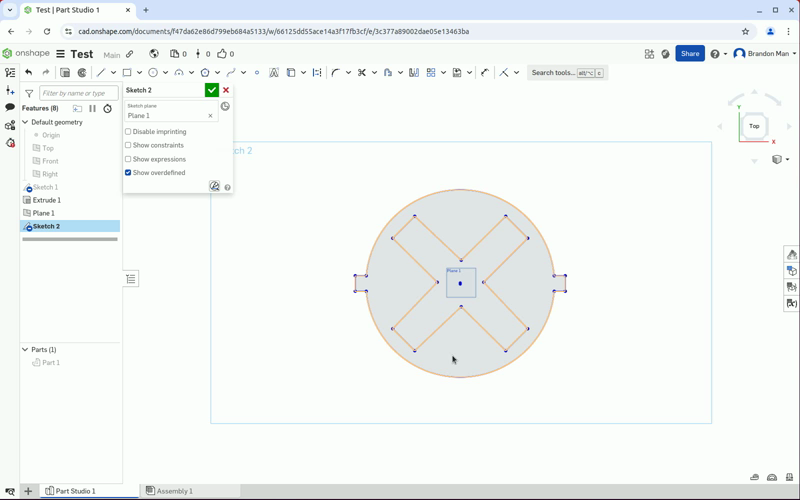
click(452, 355)
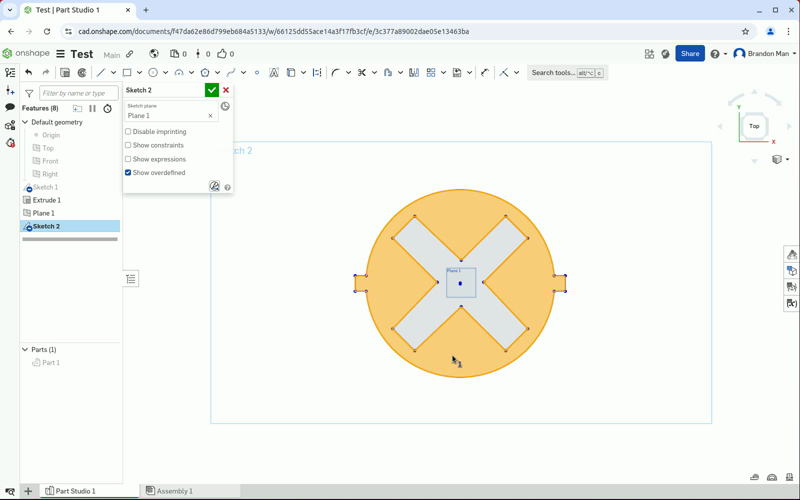
mouse_move(73, 352)
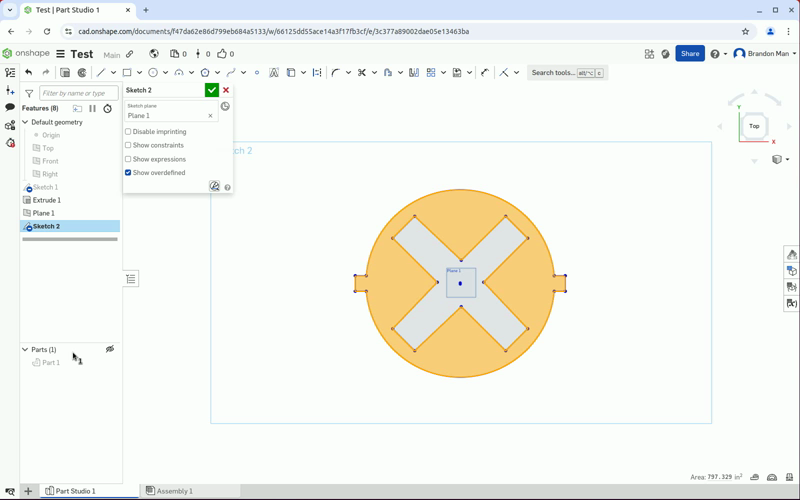
key(shift+y)
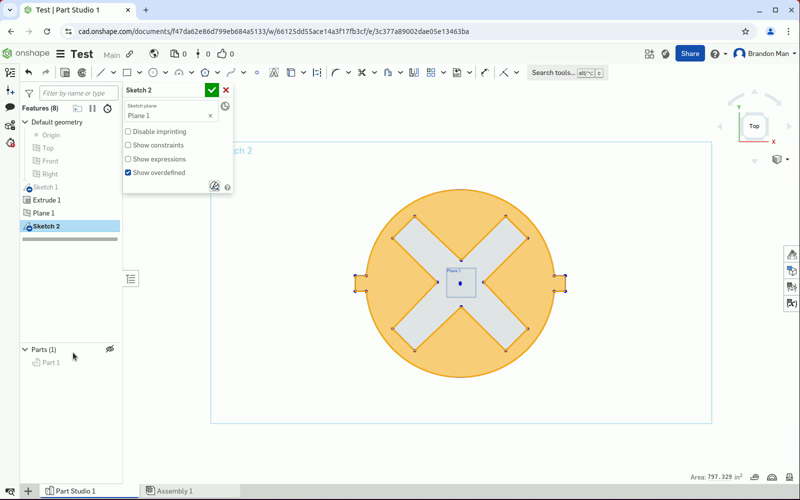
key(shift+e)
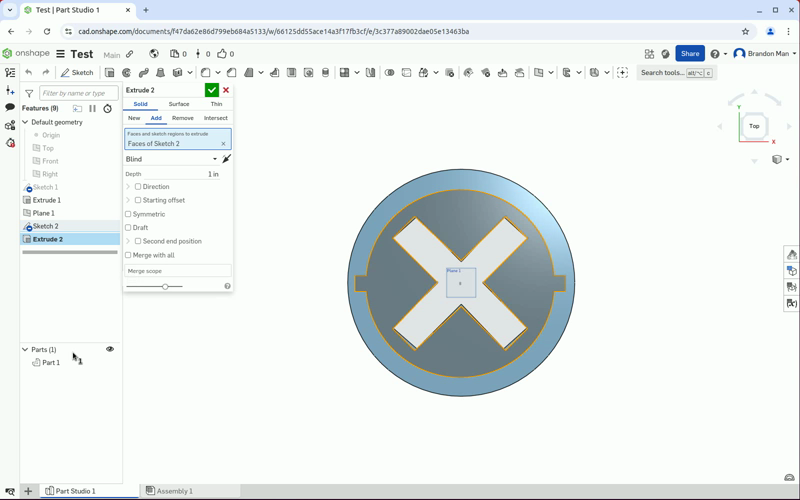
mouse_move(143, 106)
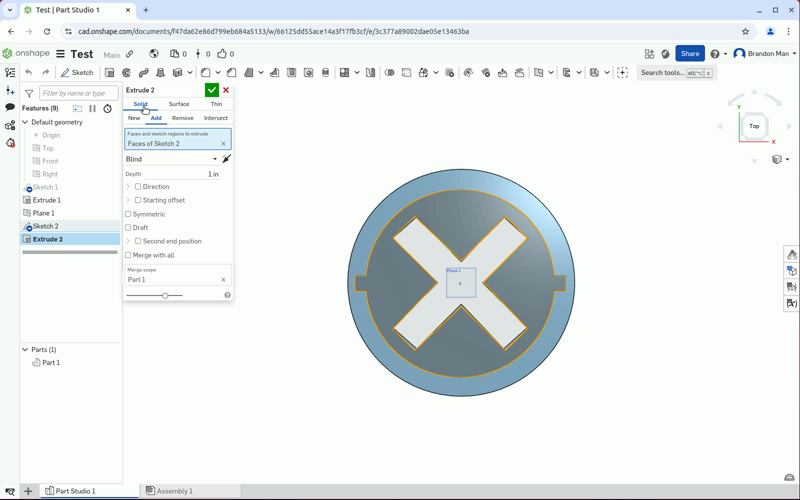
click(143, 106)
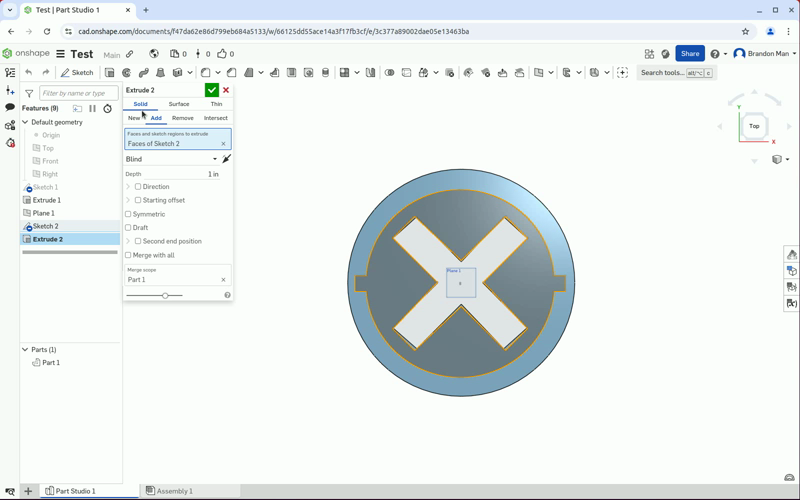
mouse_move(137, 120)
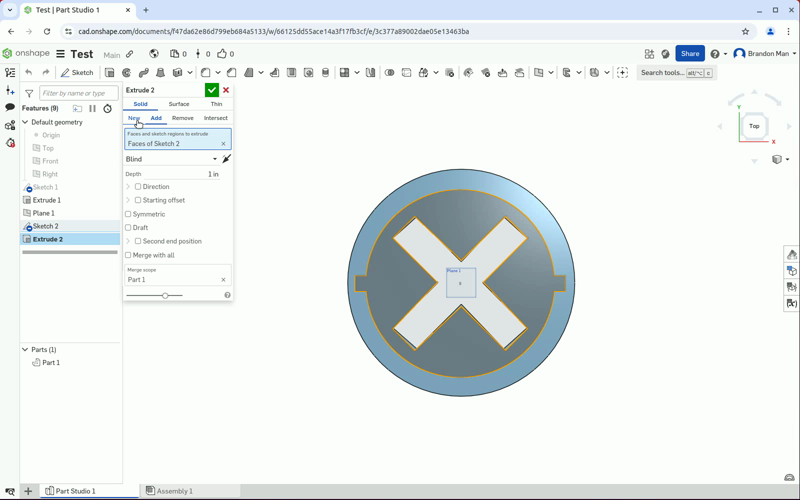
click(137, 120)
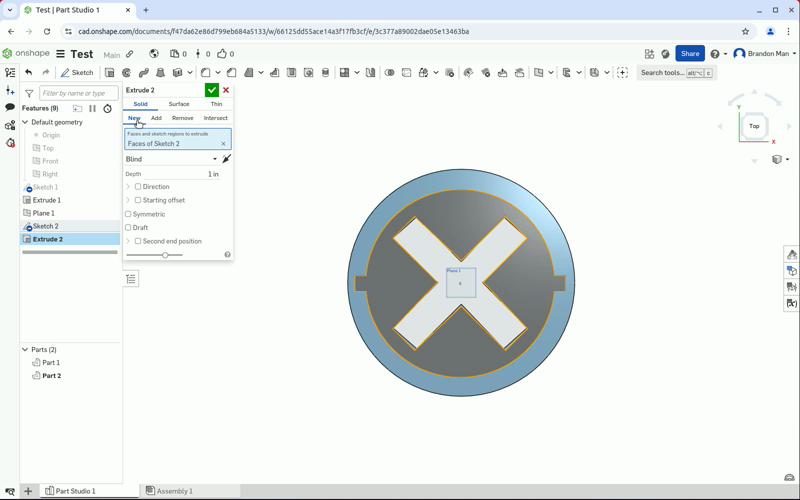
key(tab, 4)
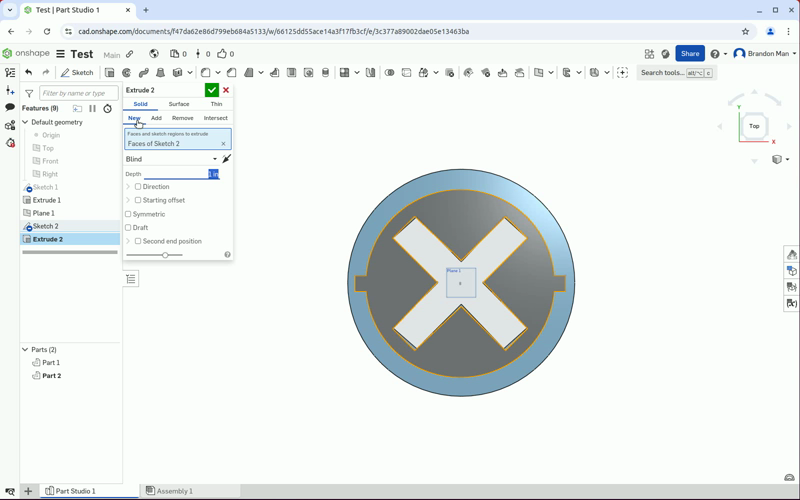
text(2.166)
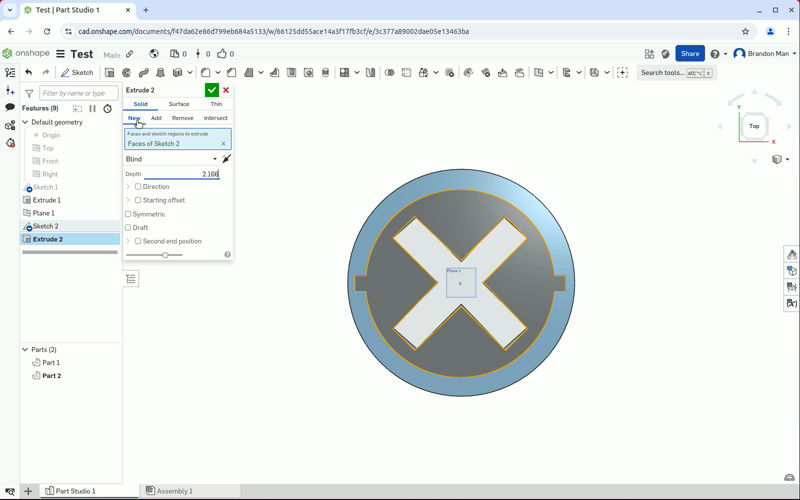
key(enter)
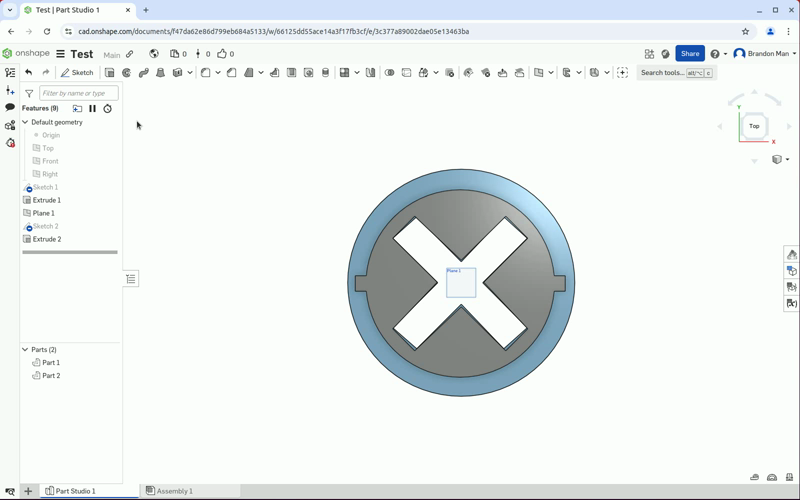
key(shift+h)
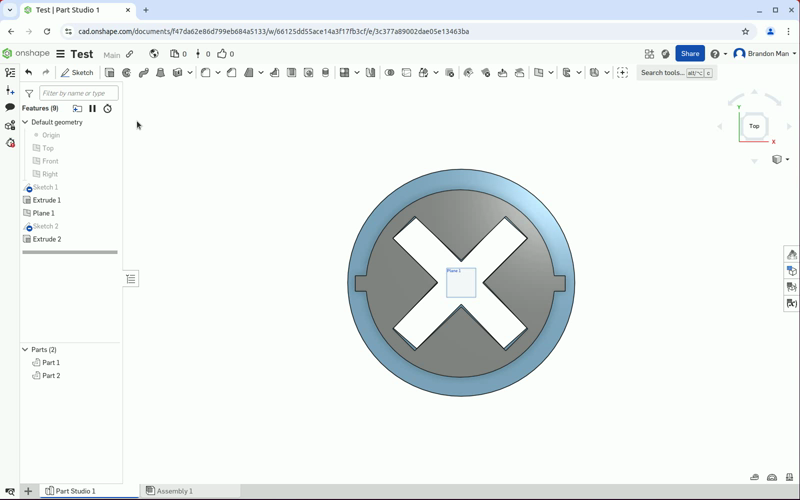
key(shift+h)
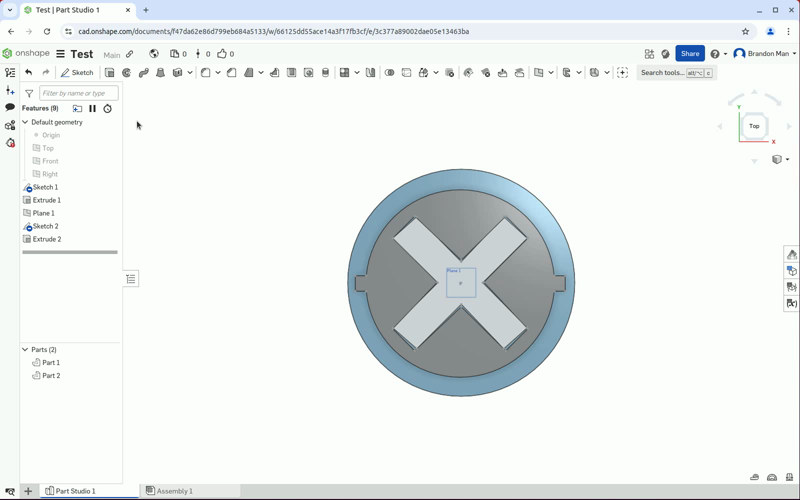
key(shift+7)
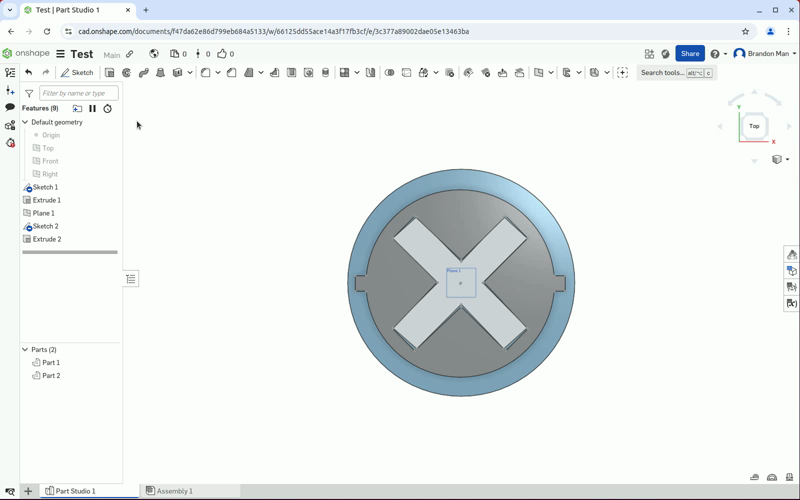
key(up, 3)
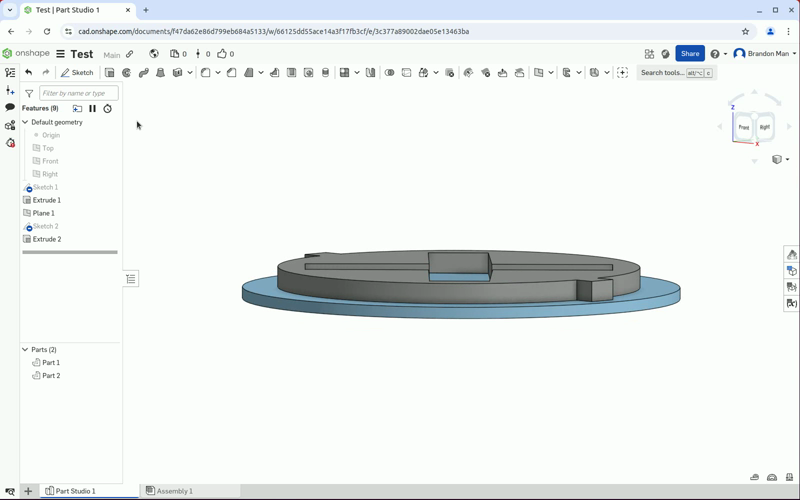
key(left, 3)
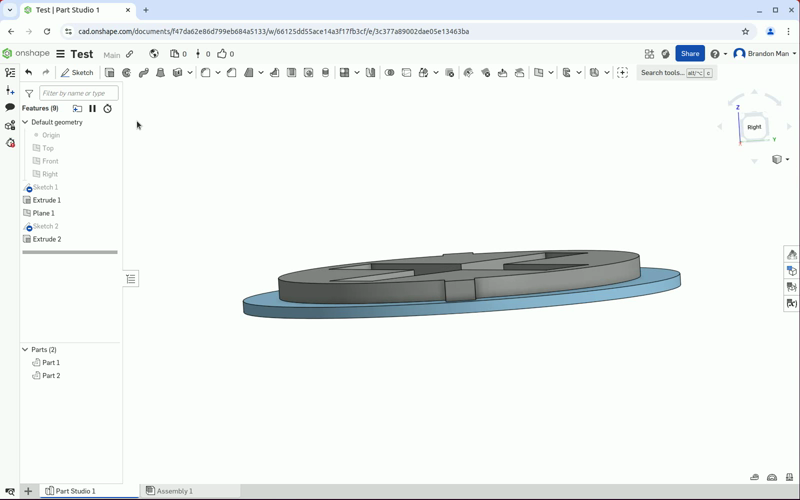
key(right, 3)
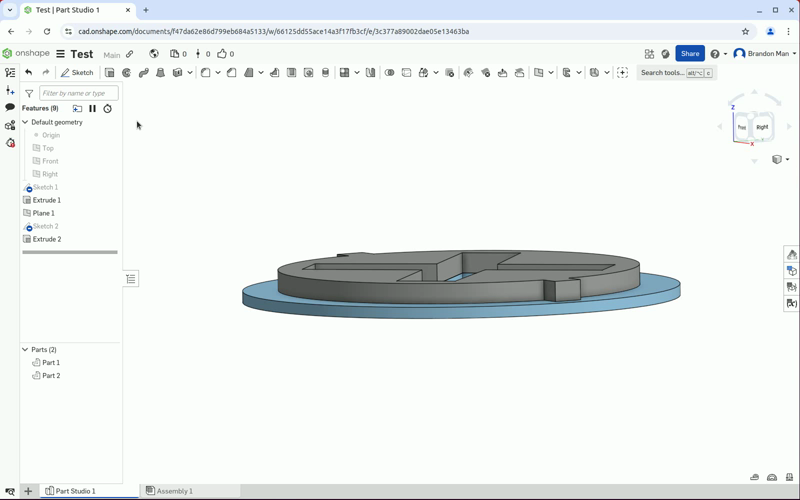
key(down, 3)
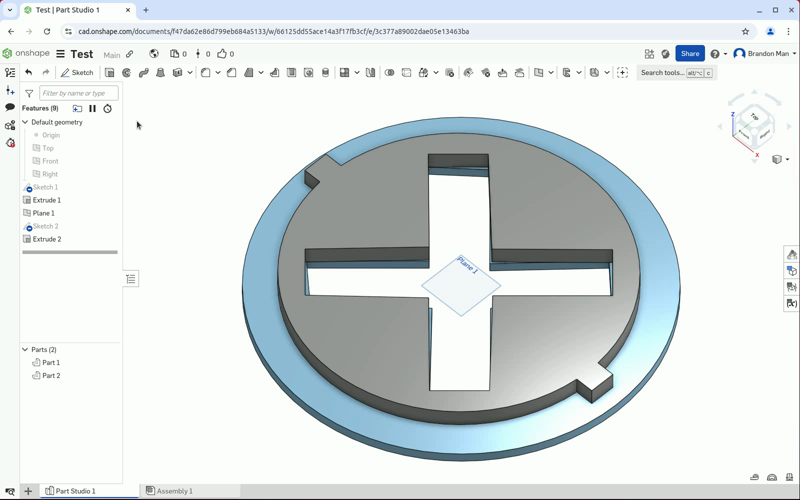
mouse_move(73, 189)
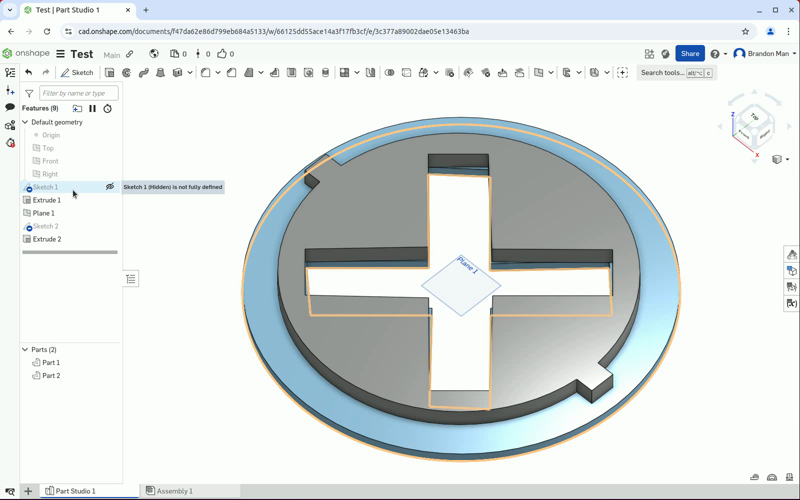
click(73, 189)